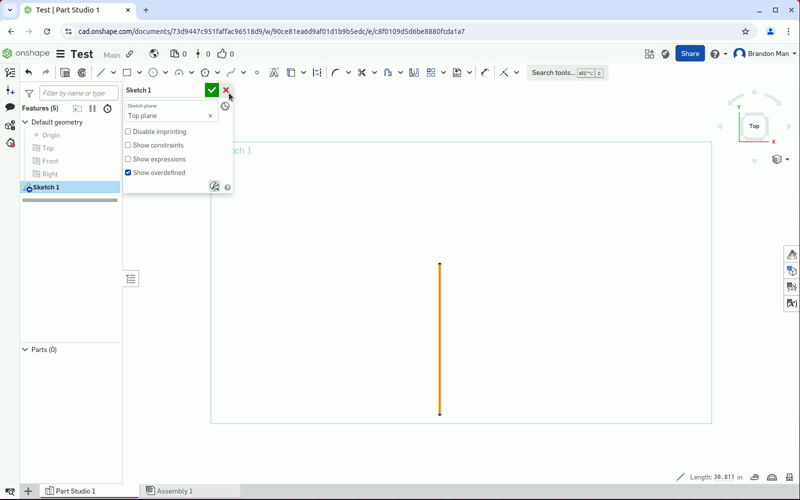
key(shift+h)
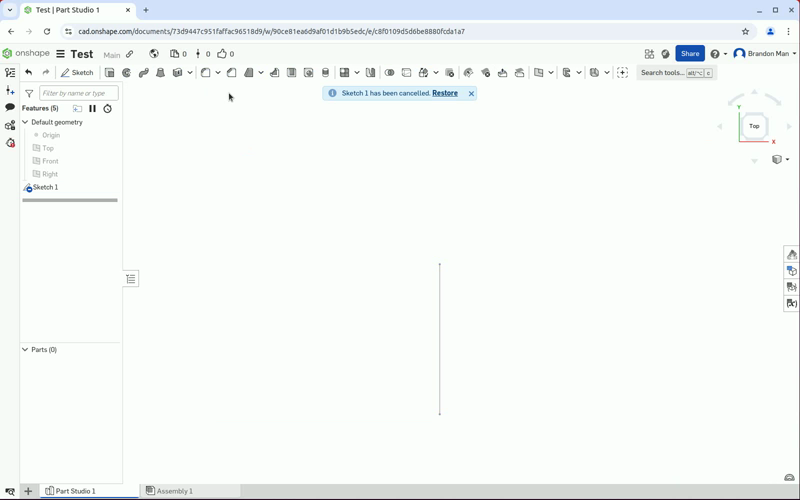
mouse_move(73, 352)
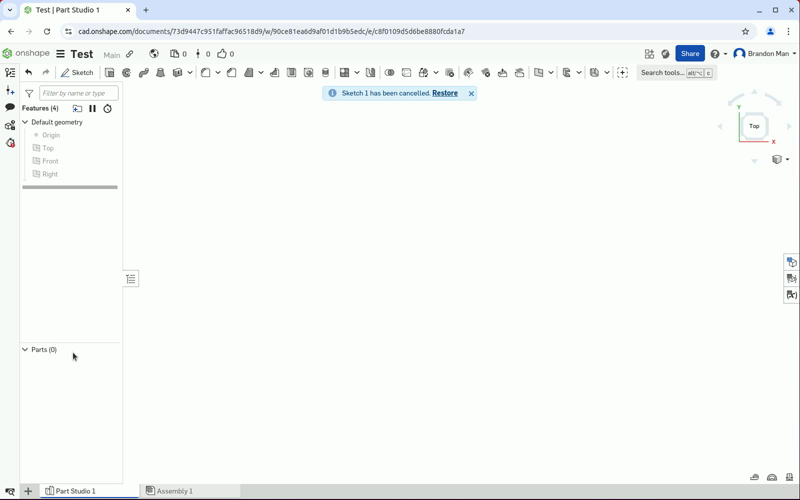
key(y)
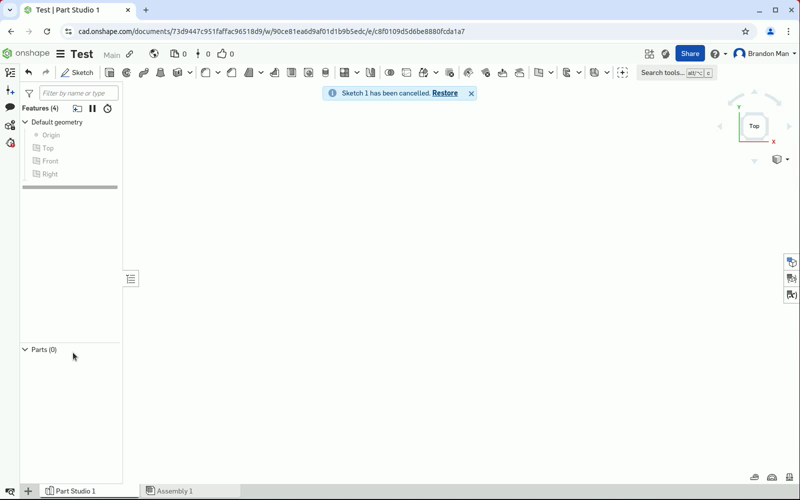
key(shift+p)
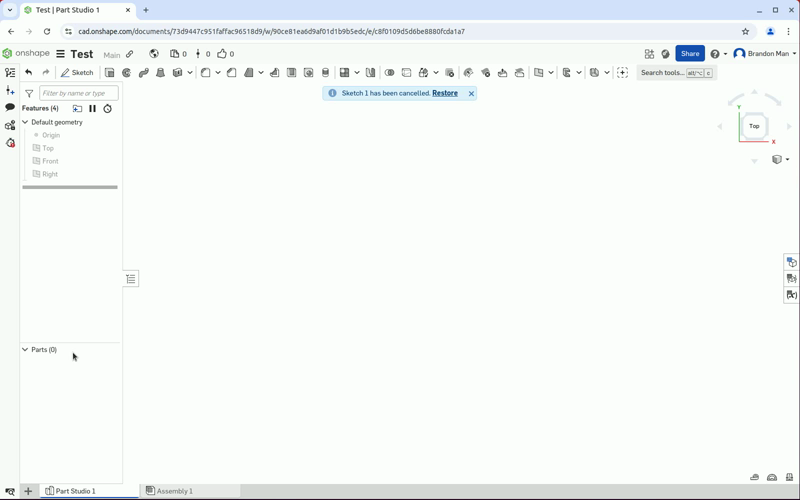
key(space)
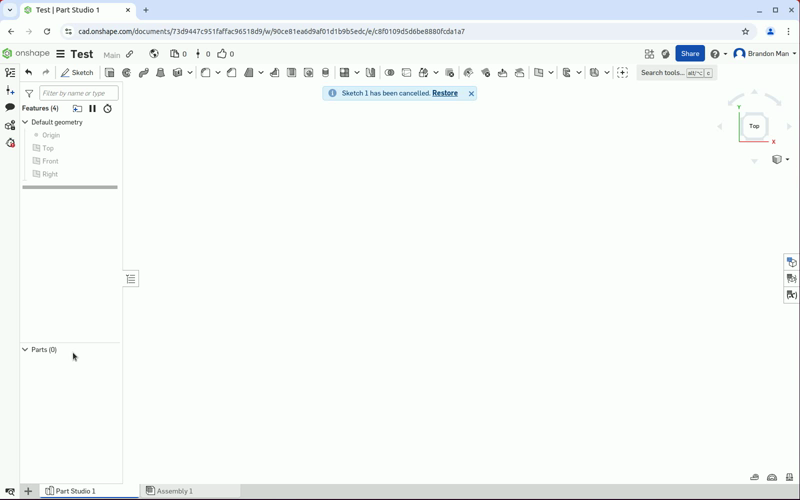
key_down(shift)
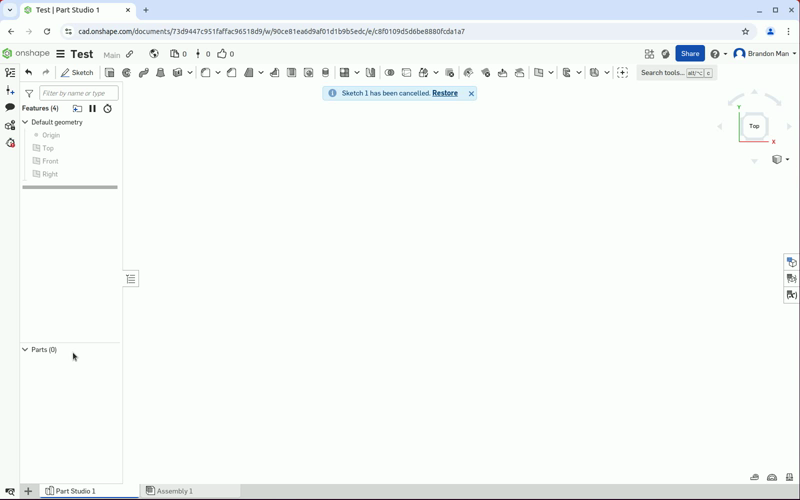
key(up)
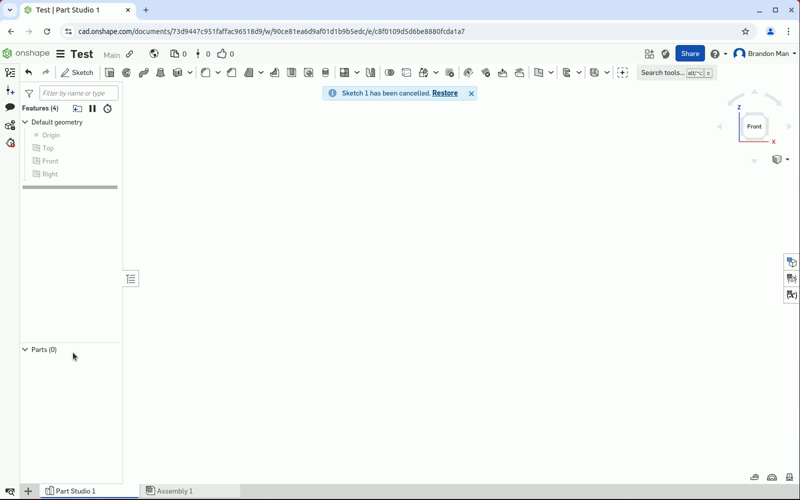
key_up(shift)
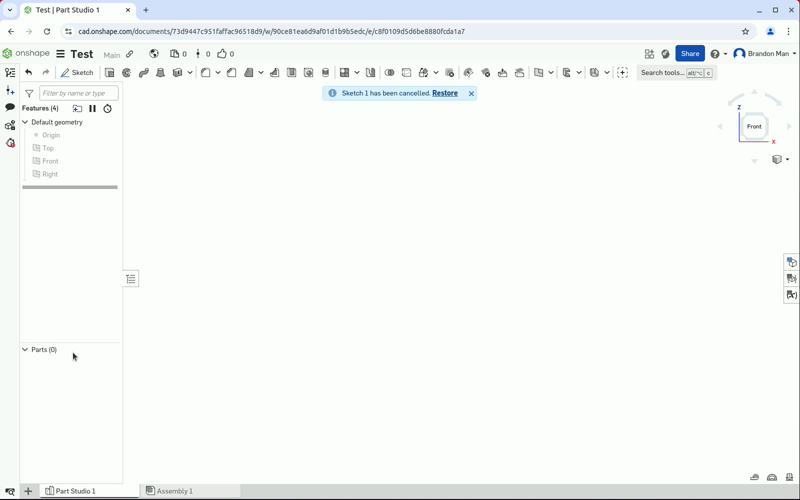
mouse_move(73, 352)
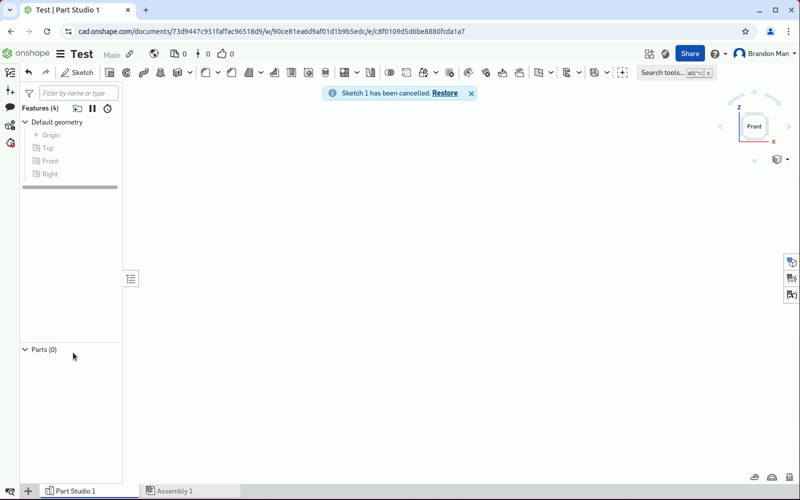
key(shift+y)
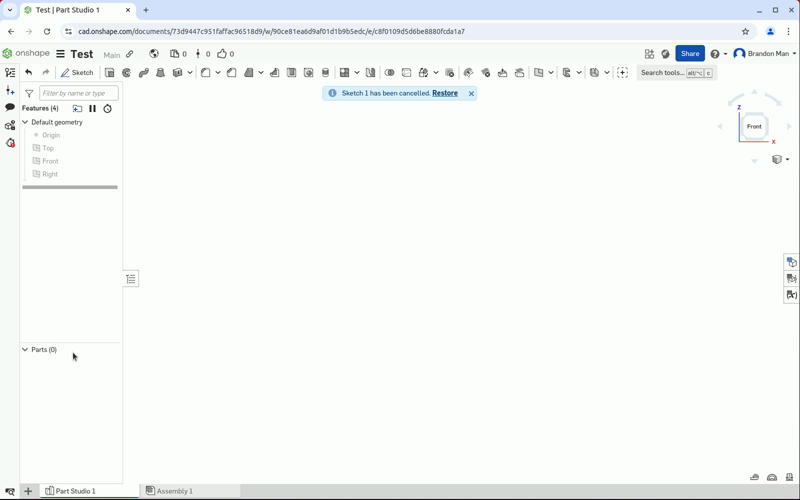
key(shift+s)
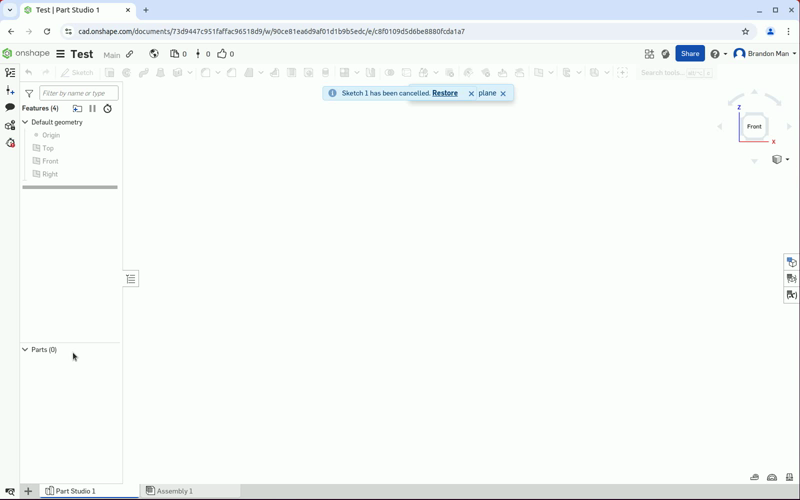
mouse_move(73, 163)
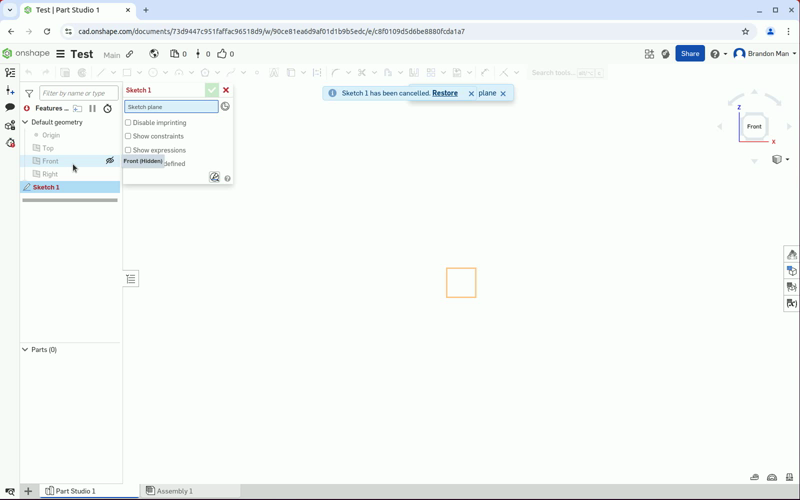
click(73, 163)
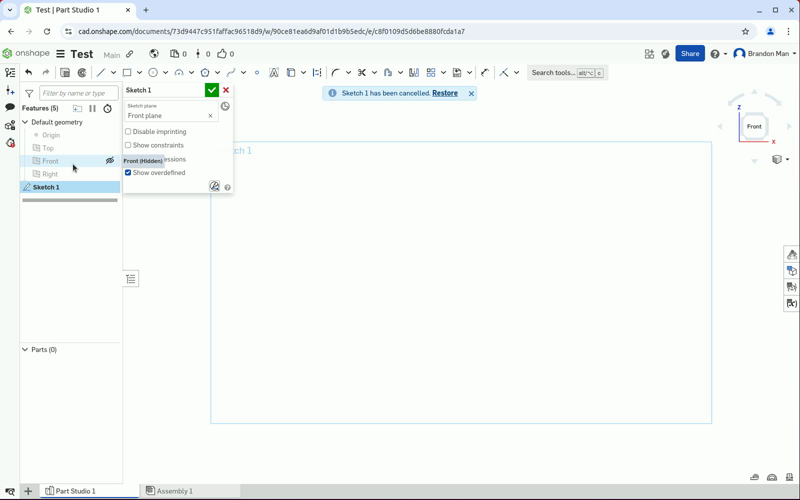
mouse_move(73, 352)
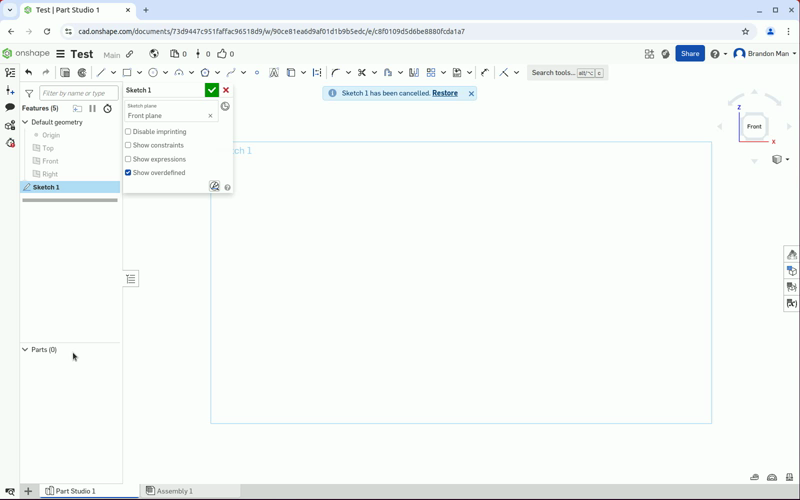
key(y)
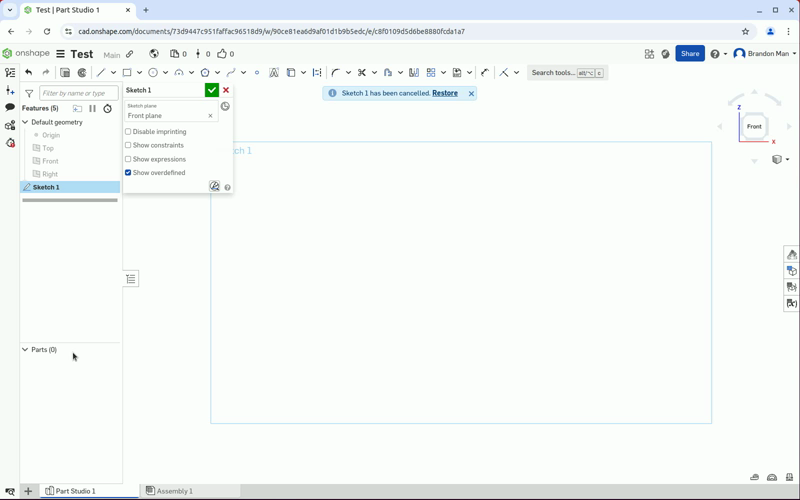
key(l)
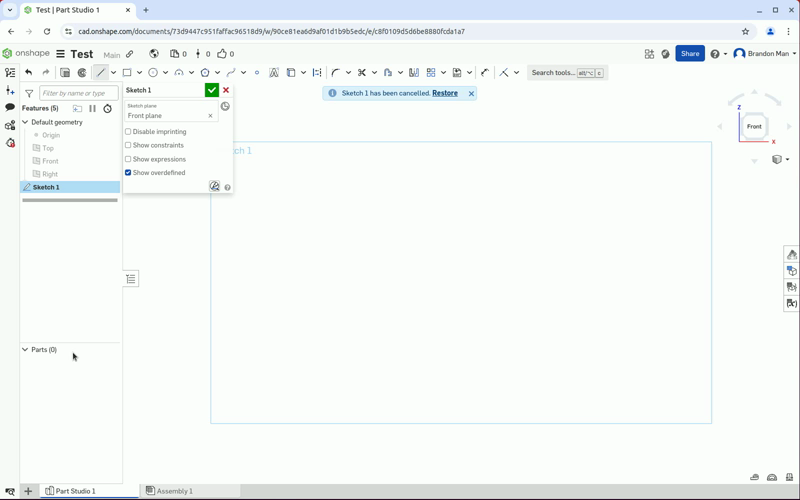
key_down(shift)
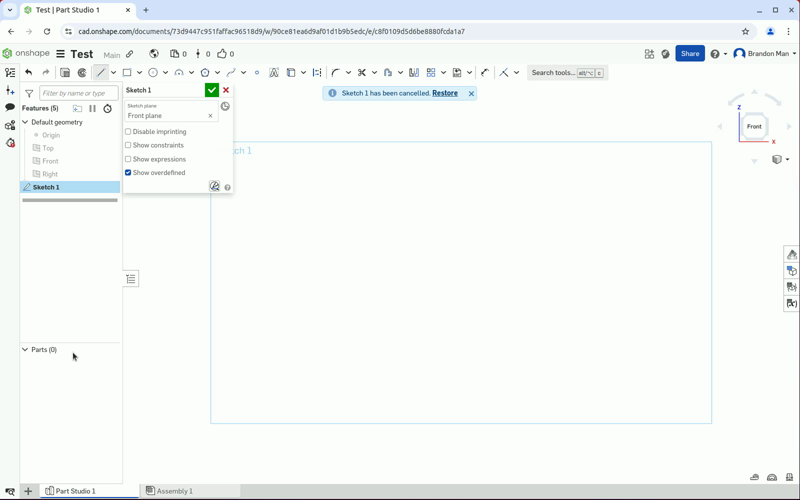
mouse_move(430, 298)
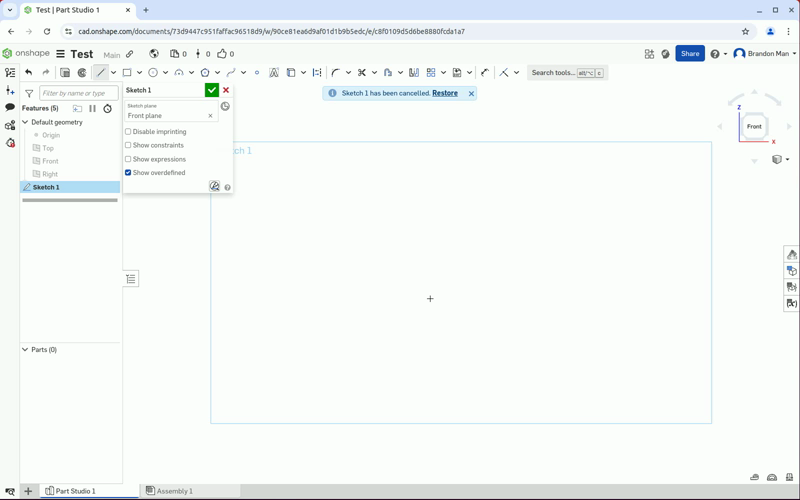
click(430, 298)
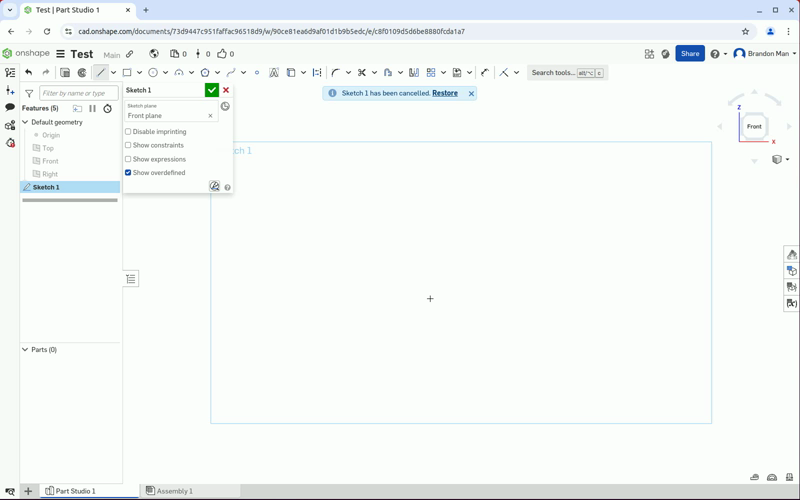
key_up(shift)
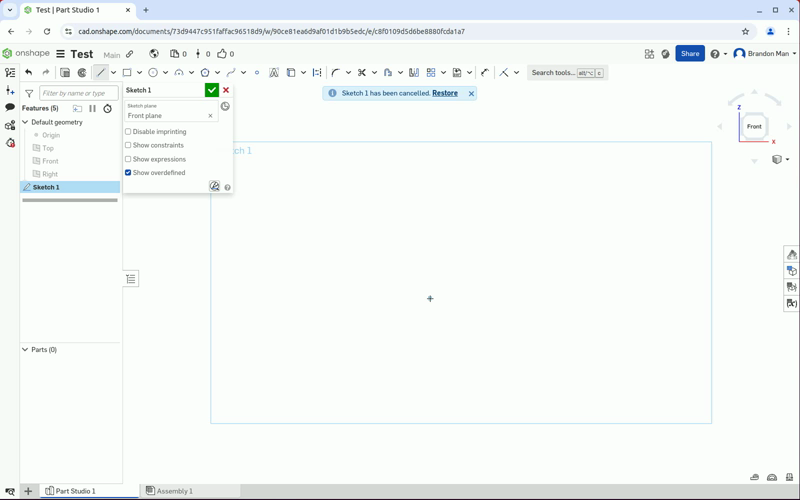
key_down(shift)
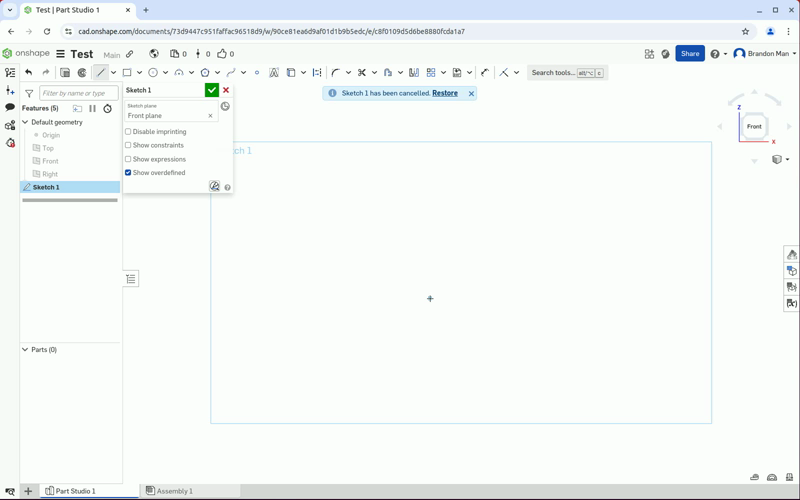
mouse_move(491, 298)
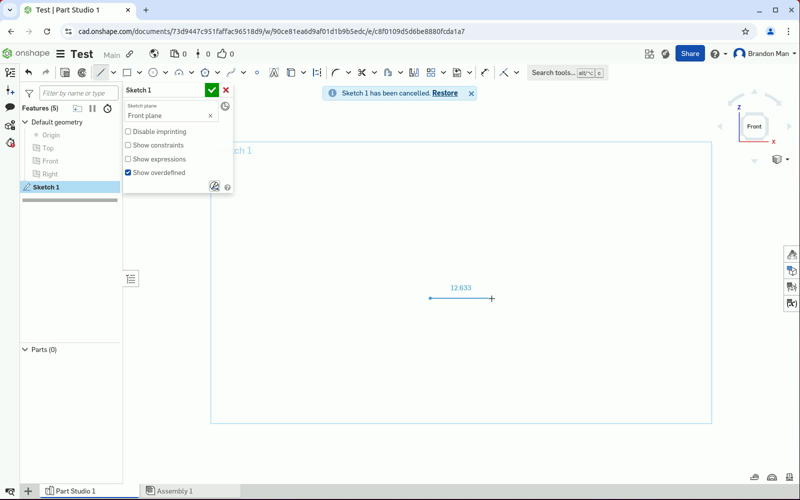
click(491, 298)
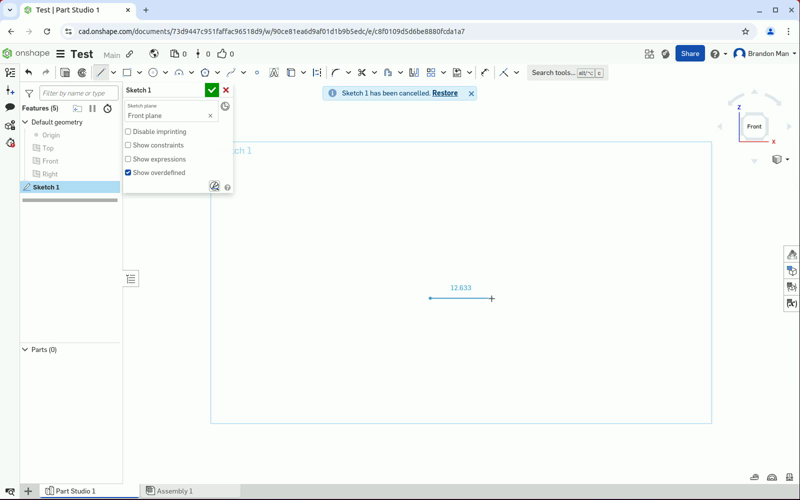
key_up(shift)
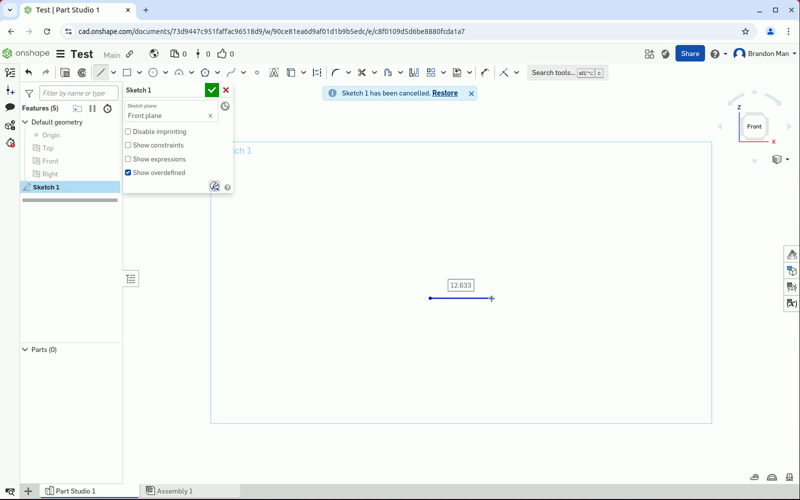
key_down(shift)
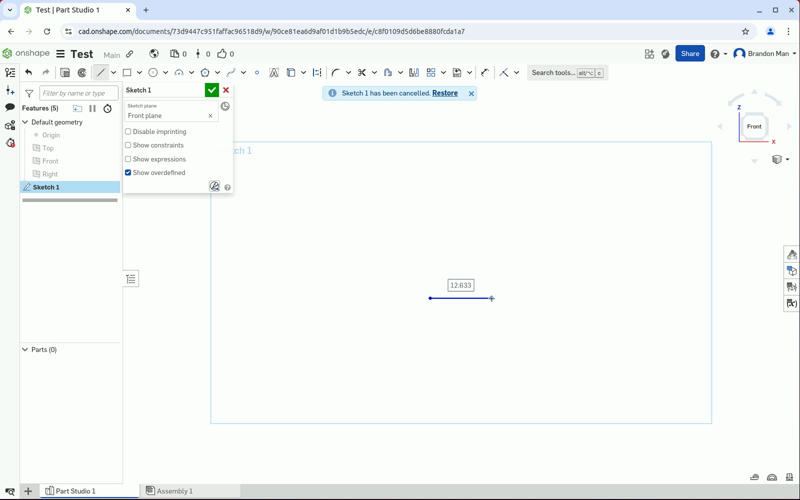
mouse_move(521, 298)
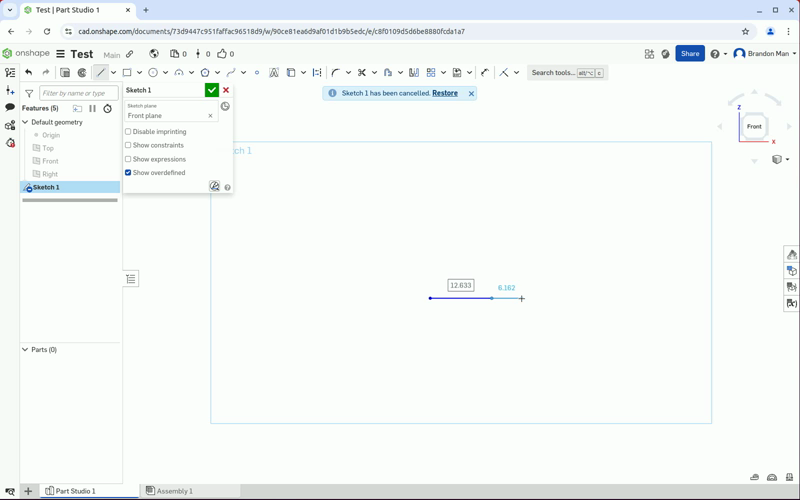
mouse_move(491, 267)
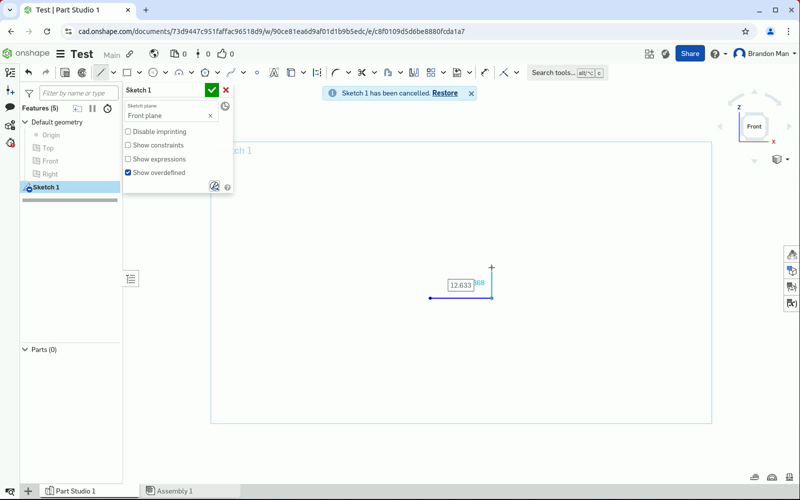
click(491, 267)
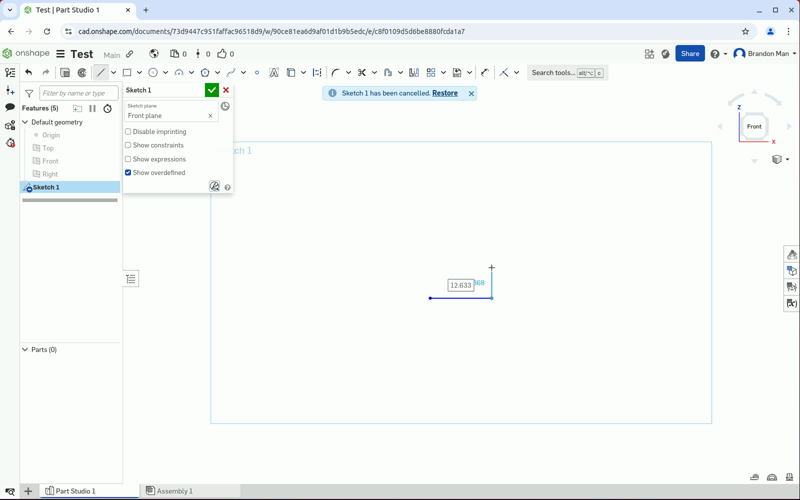
key_up(shift)
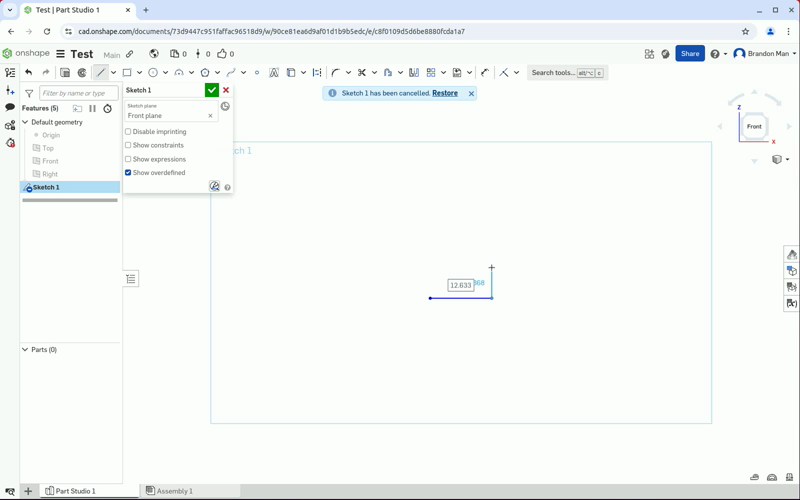
key_down(shift)
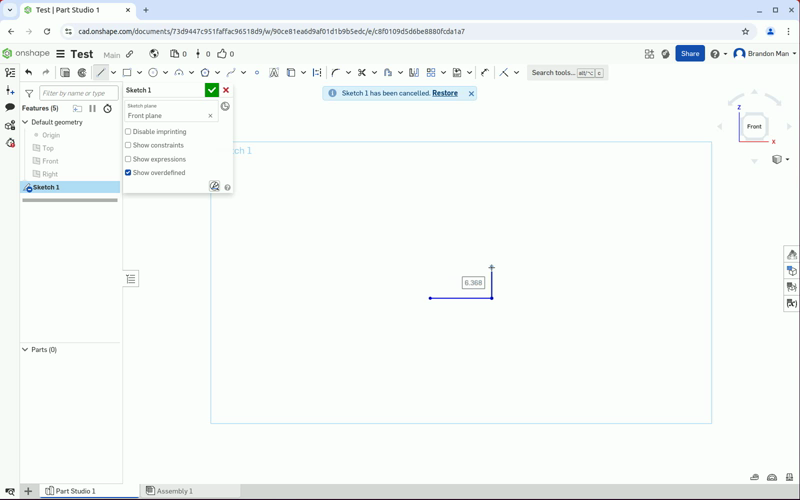
mouse_move(430, 267)
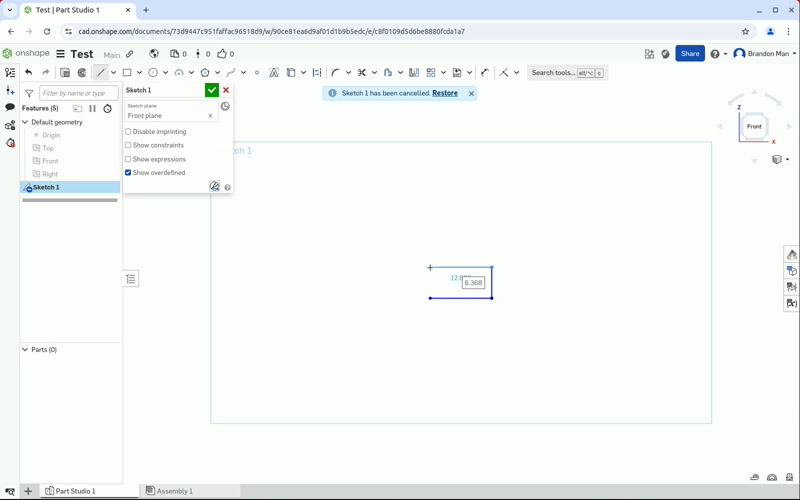
click(430, 267)
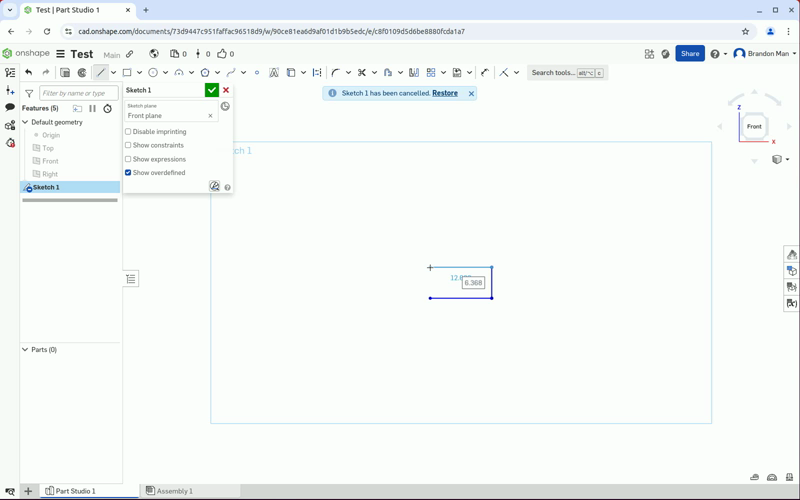
key_up(shift)
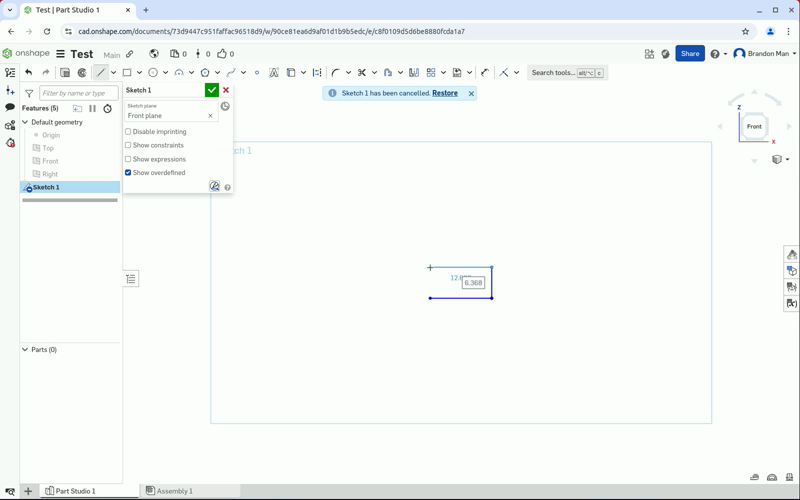
mouse_move(460, 267)
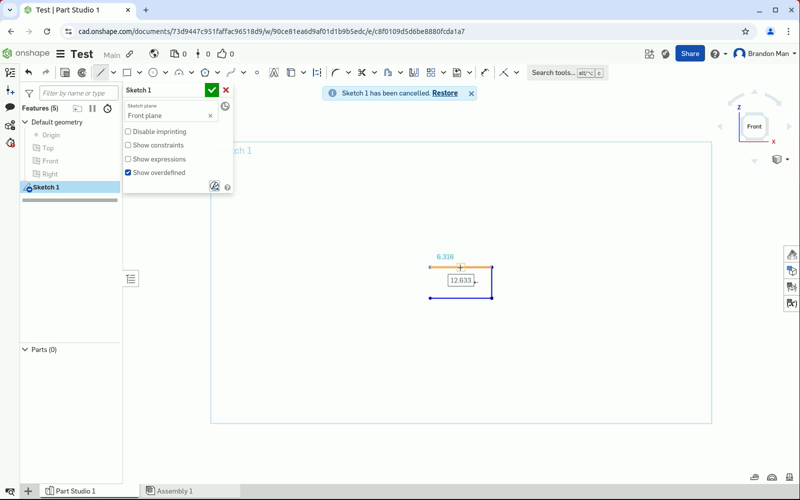
key_down(shift)
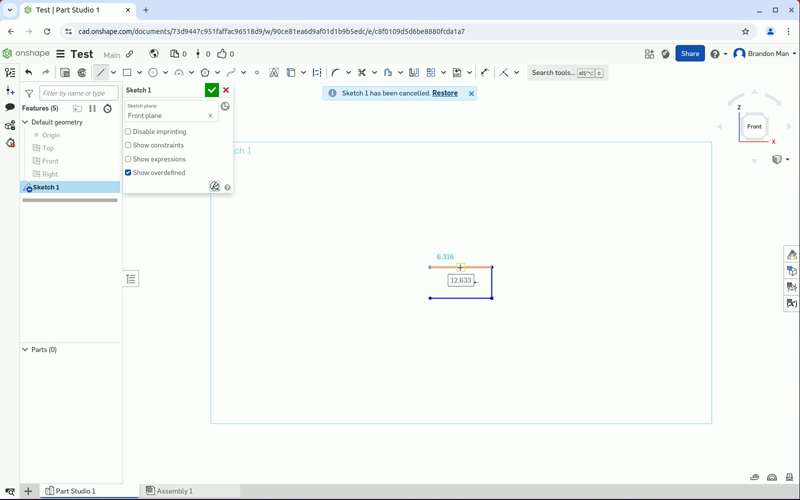
mouse_move(430, 298)
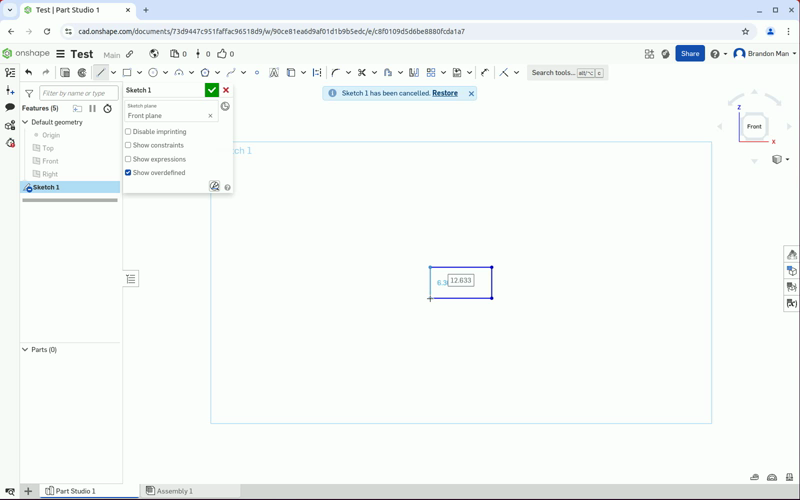
key_up(shift)
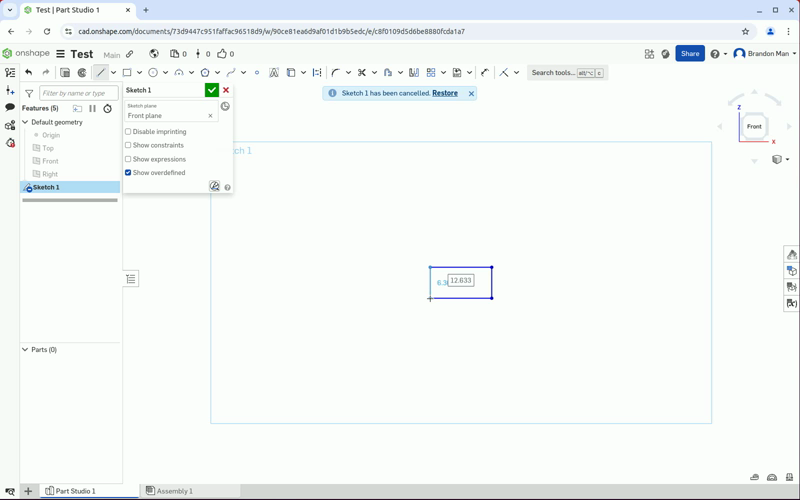
click(430, 298)
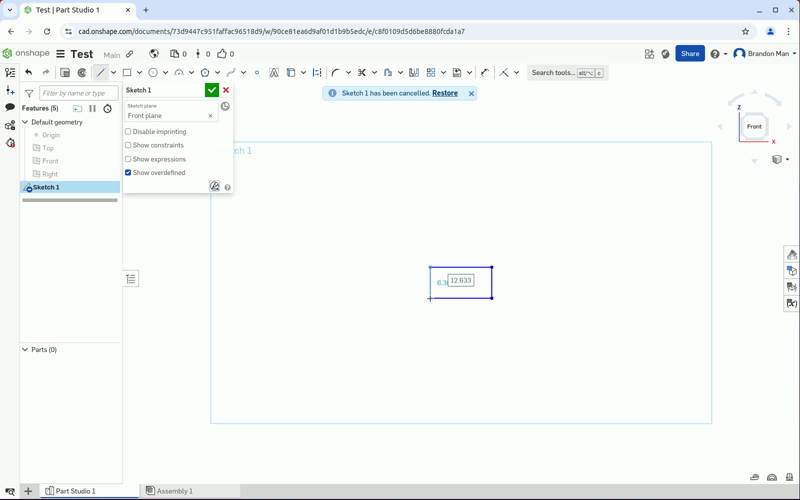
key(esc)
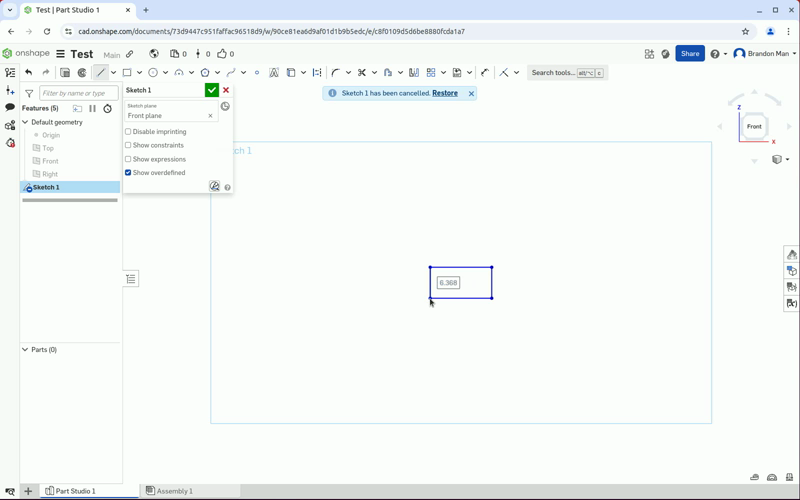
mouse_move(487, 286)
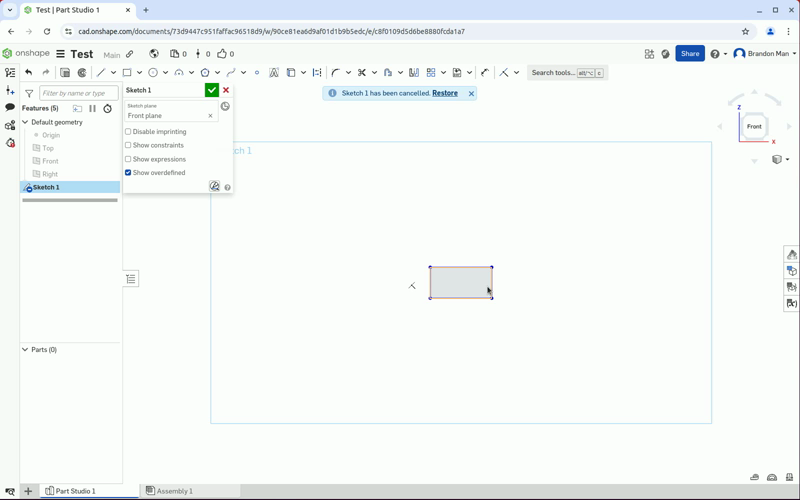
click(487, 286)
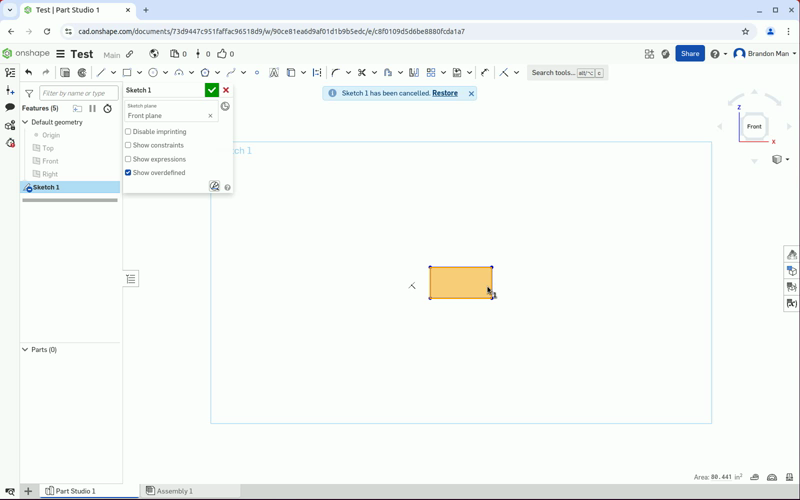
mouse_move(73, 352)
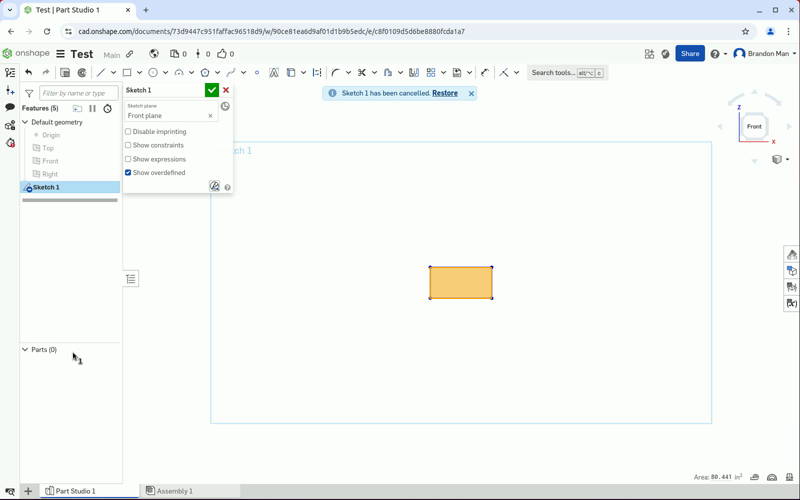
key(shift+y)
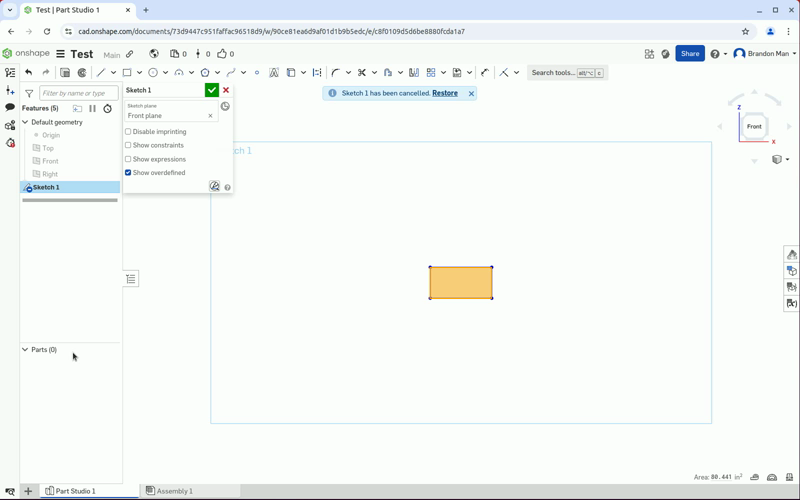
key(shift+e)
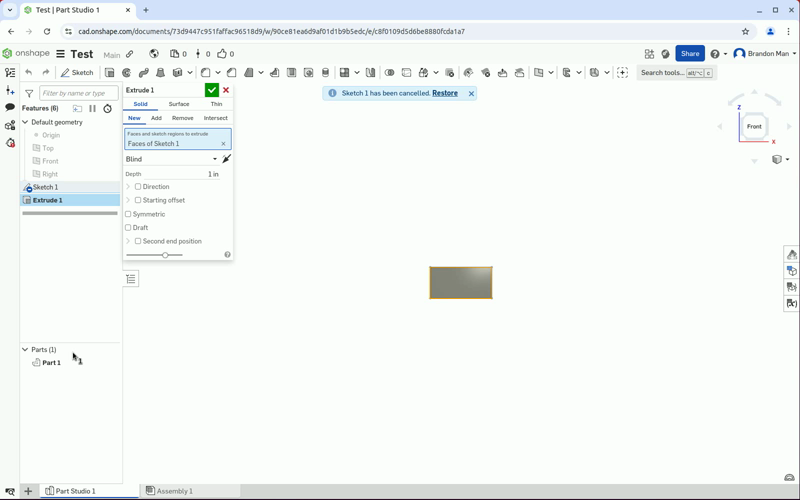
mouse_move(143, 106)
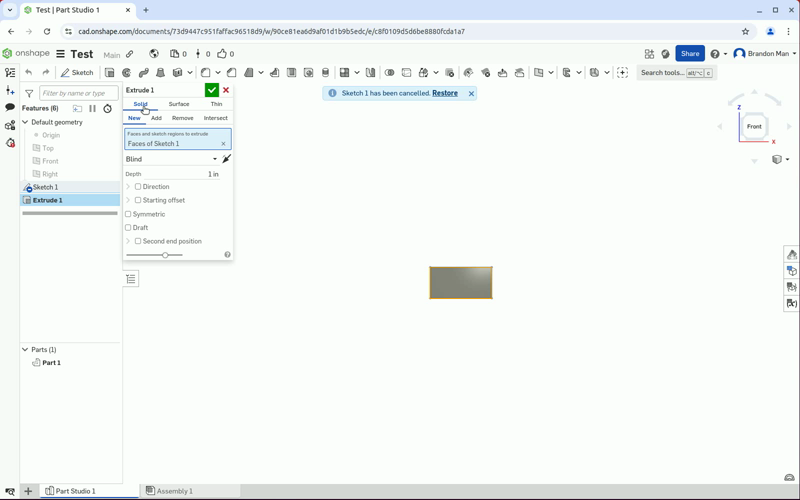
click(143, 106)
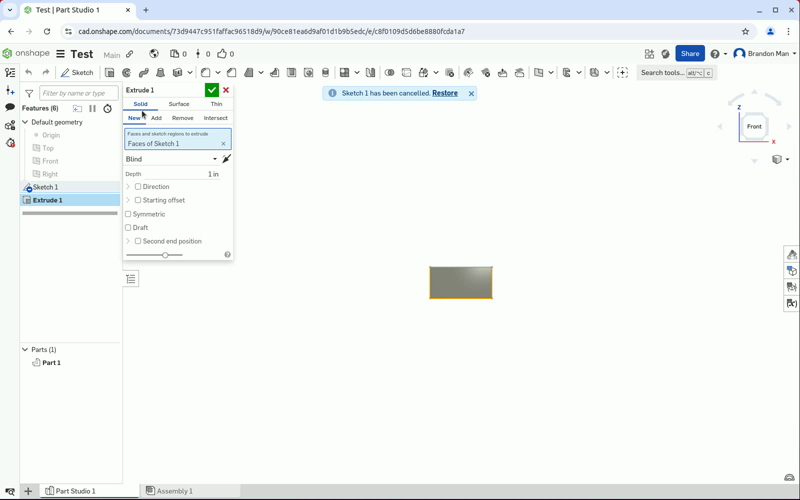
mouse_move(137, 120)
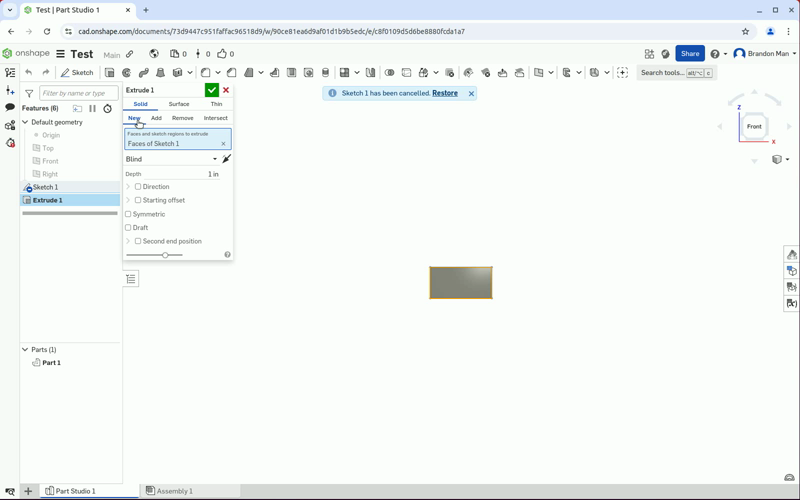
click(137, 120)
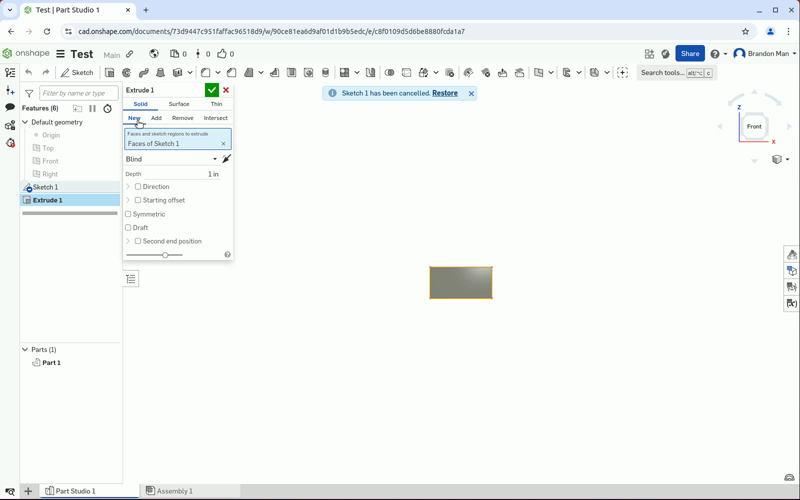
key(tab, 4)
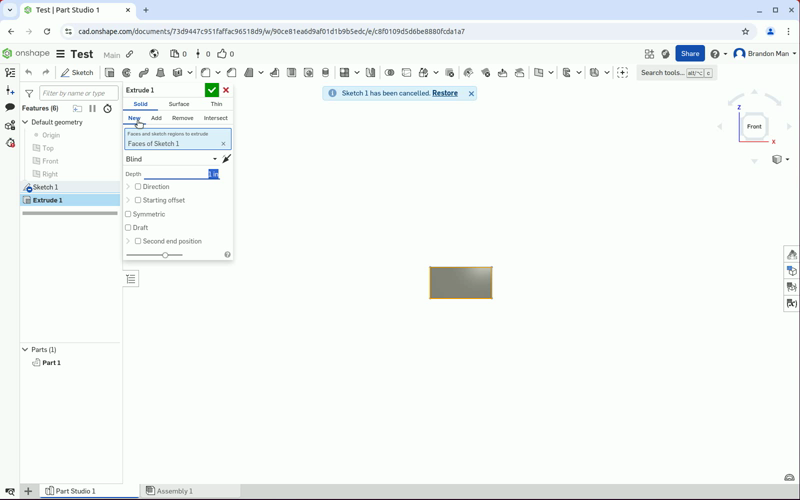
text(3.129)
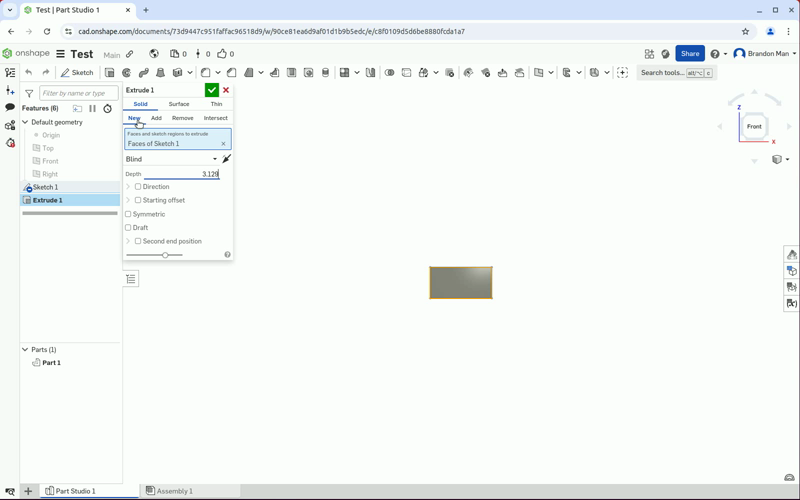
key(enter)
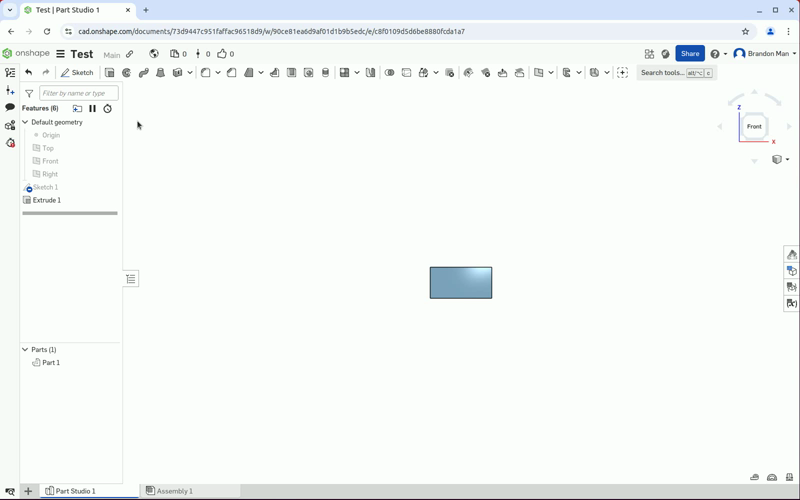
key(shift+h)
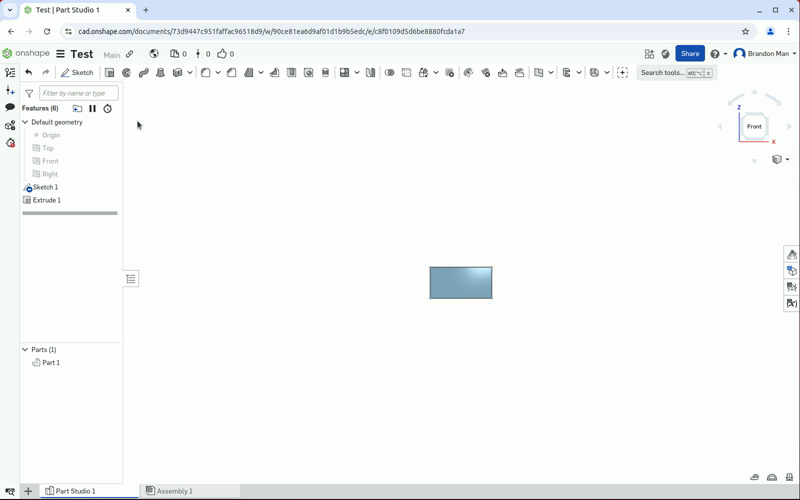
key(shift+h)
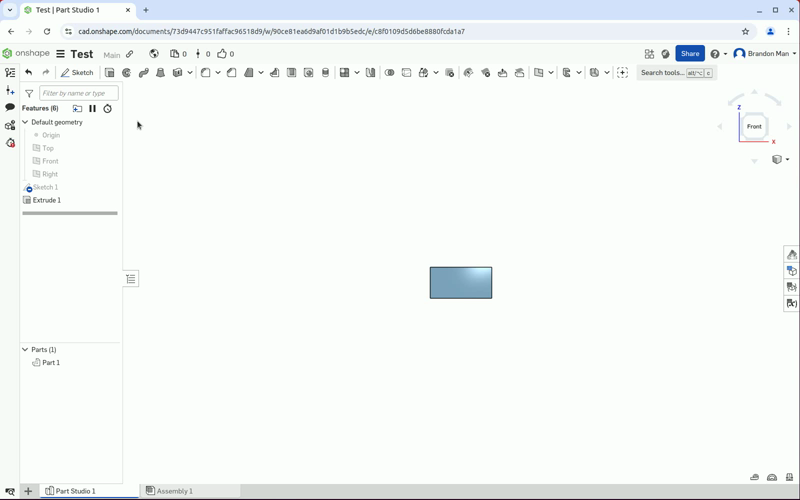
mouse_move(73, 189)
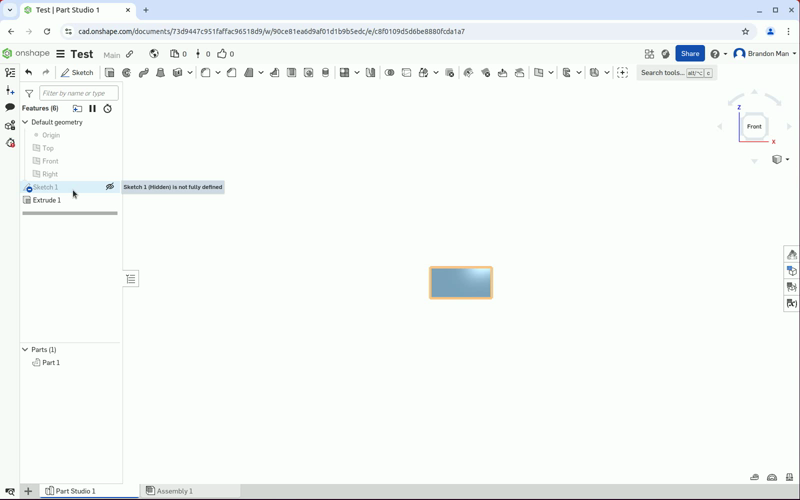
click(73, 189)
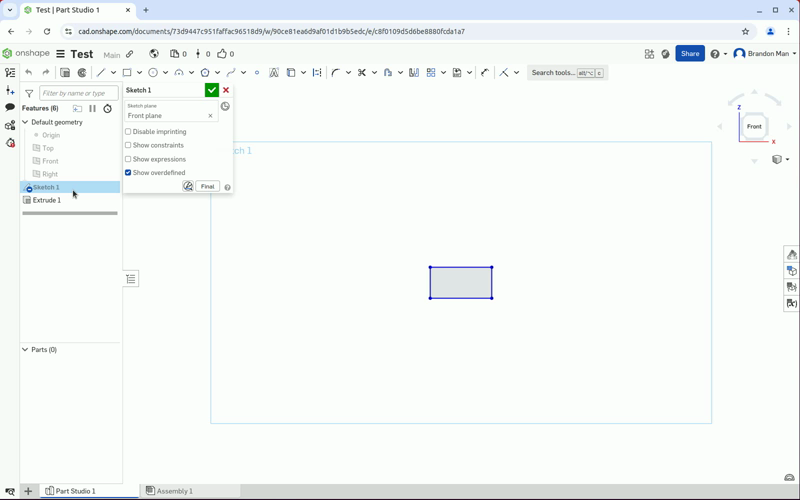
mouse_move(229, 92)
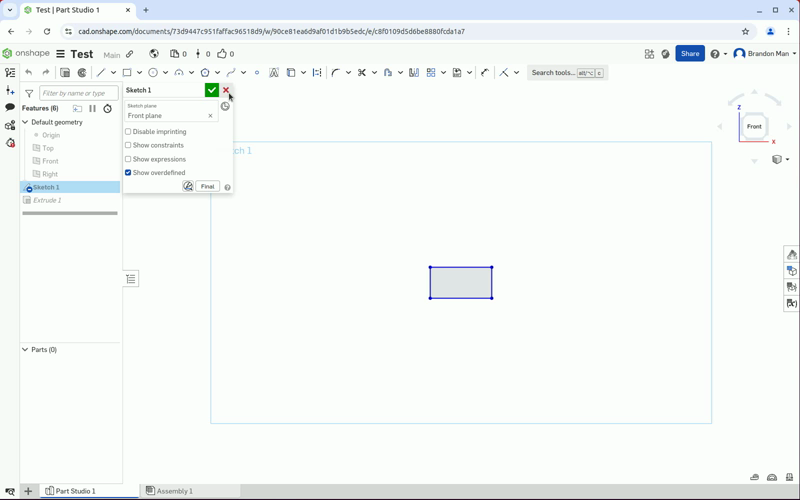
click(229, 92)
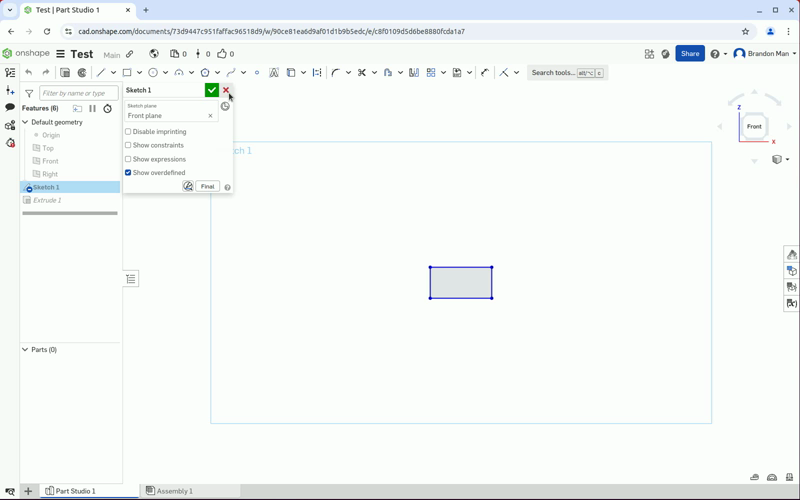
key(shift+s)
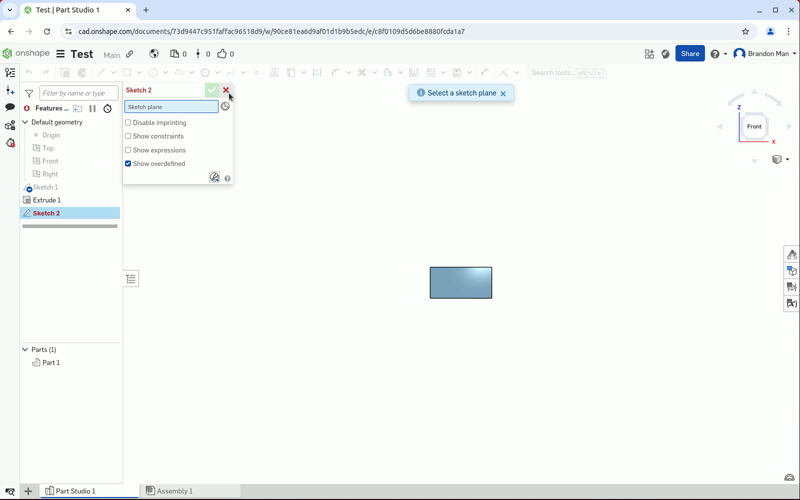
mouse_move(73, 163)
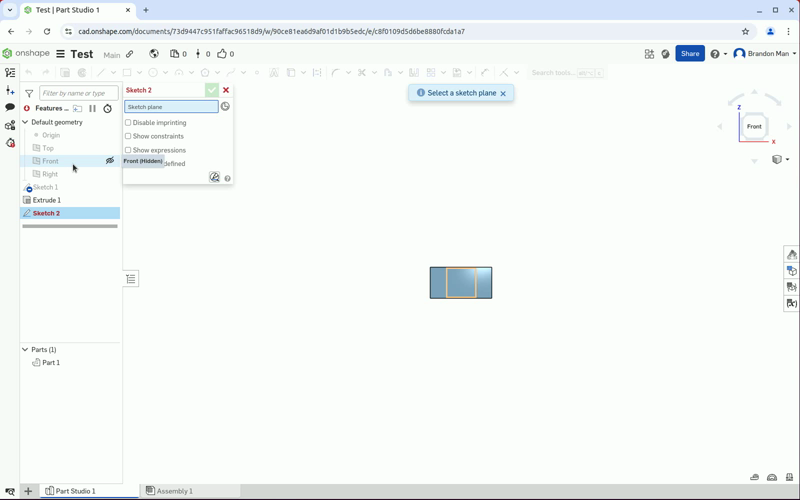
click(73, 163)
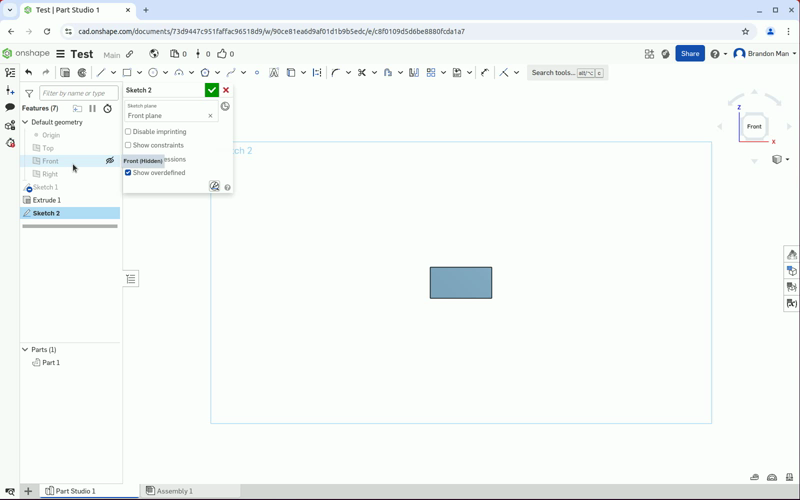
mouse_move(73, 352)
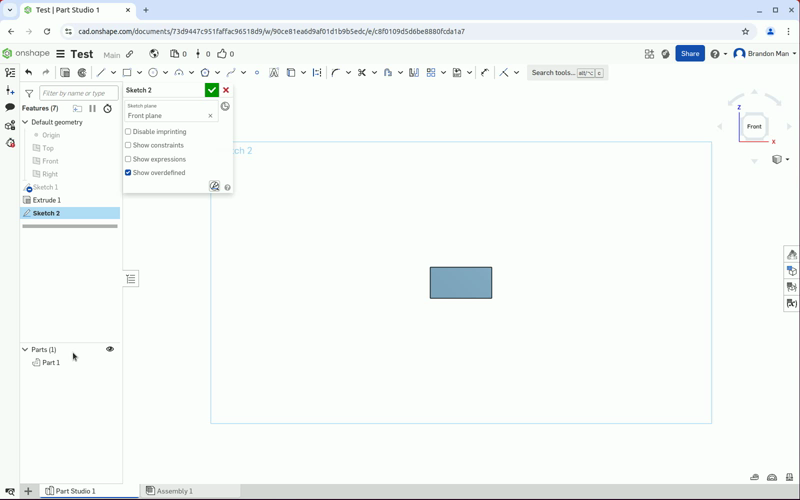
key(y)
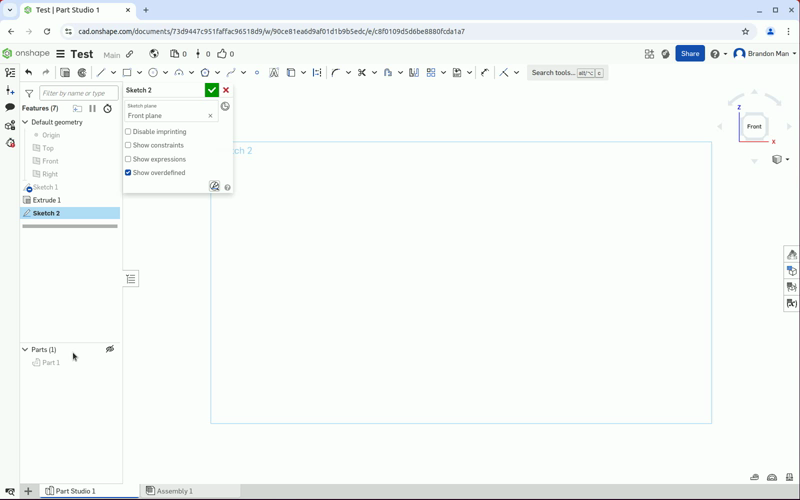
key(a)
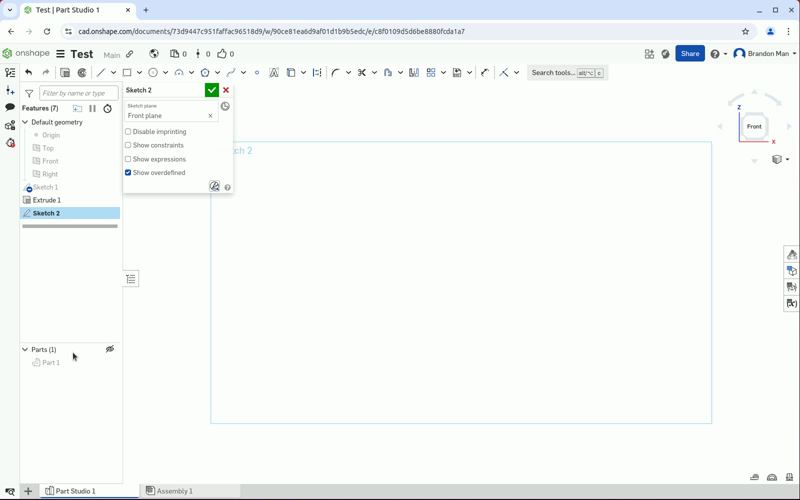
key_down(shift)
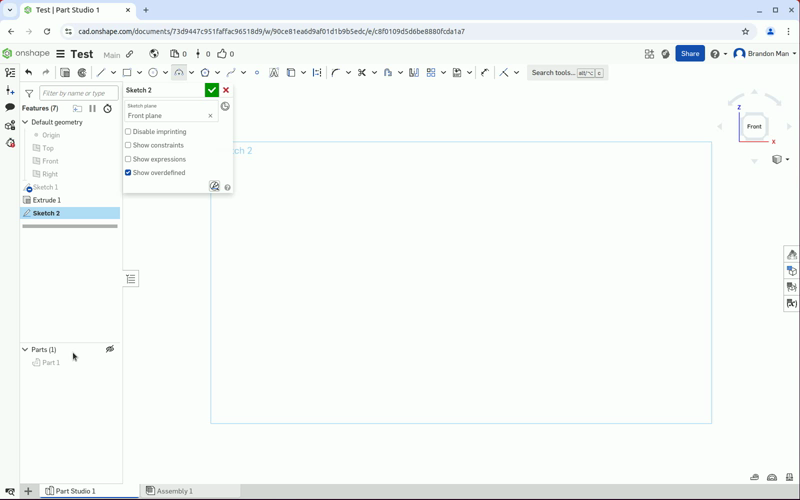
mouse_move(466, 246)
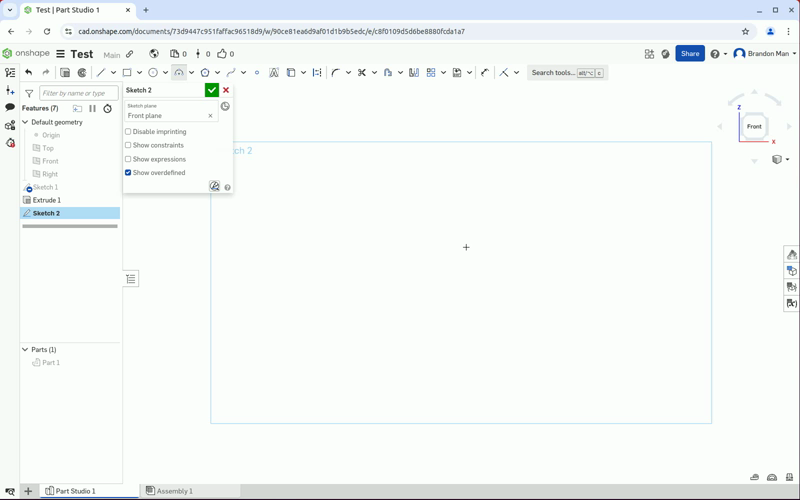
click(466, 246)
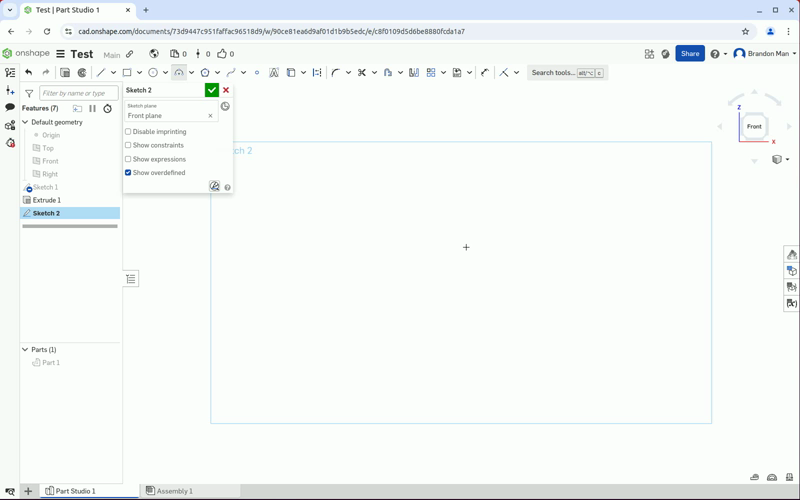
key_up(shift)
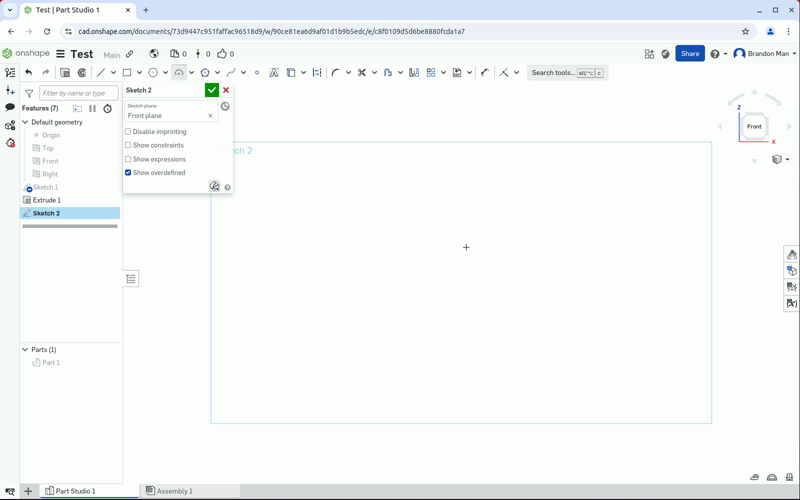
key_down(shift)
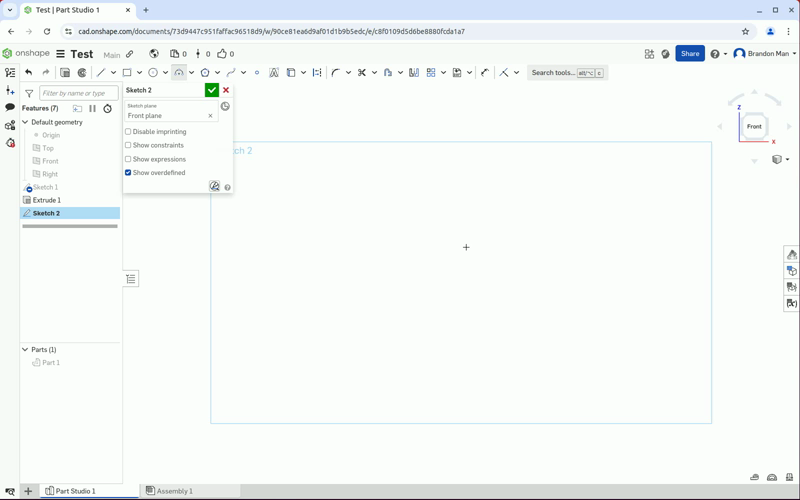
mouse_move(492, 268)
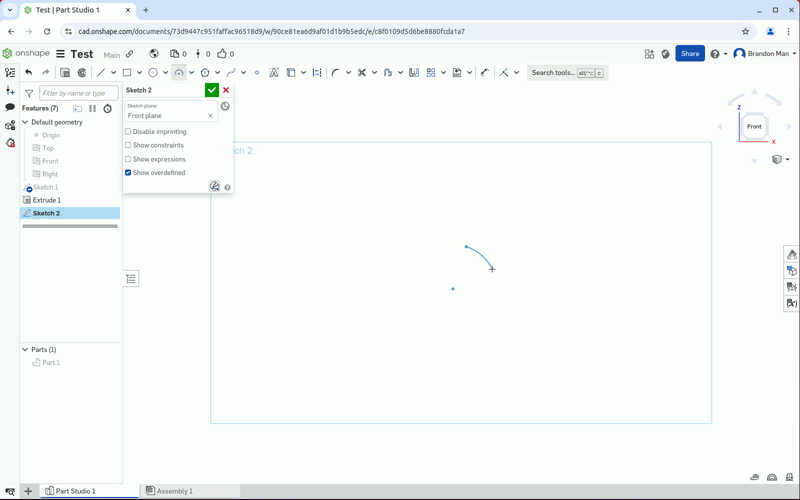
click(492, 268)
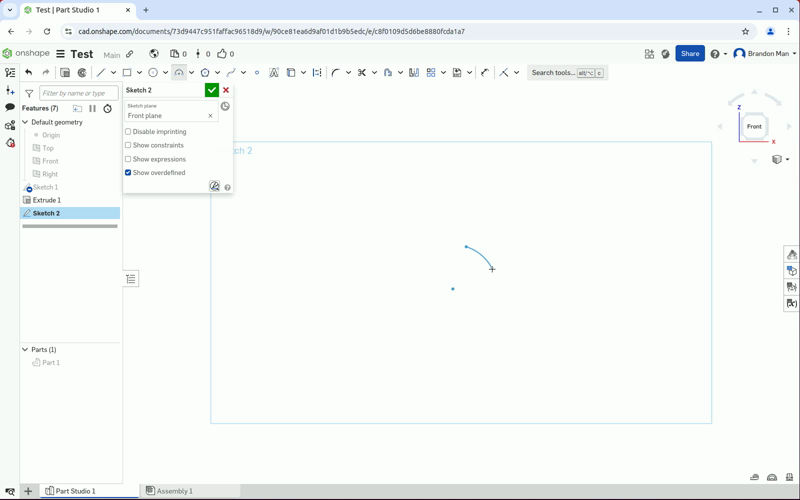
mouse_move(475, 262)
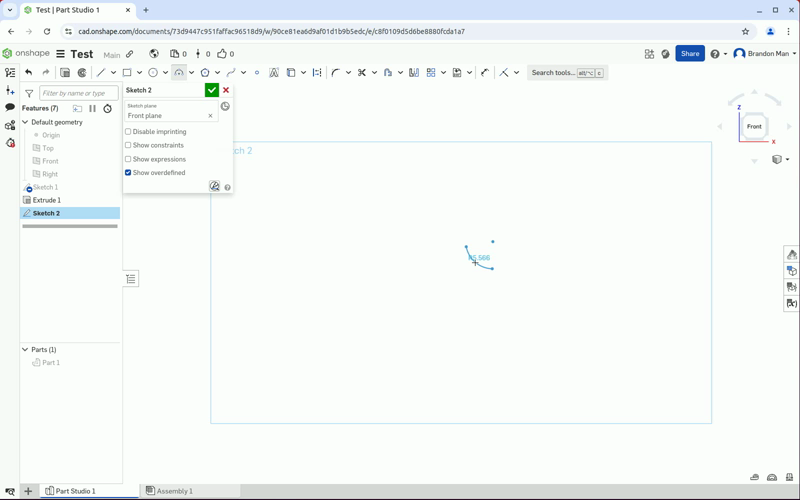
click(475, 262)
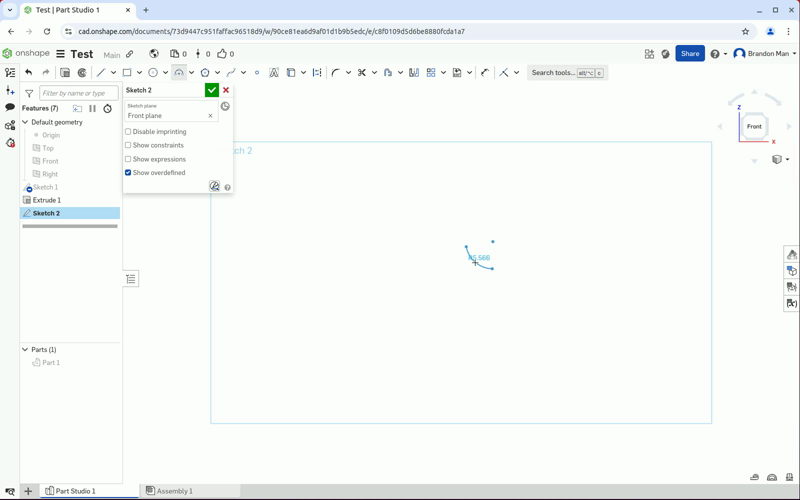
key_up(shift)
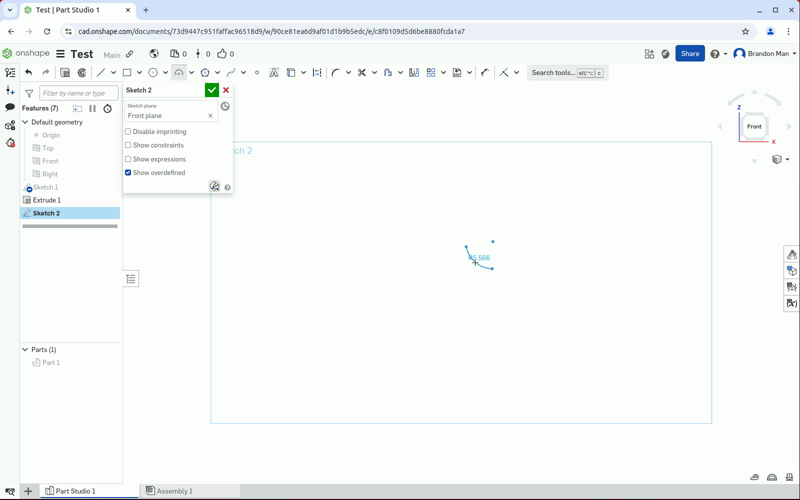
key(esc)
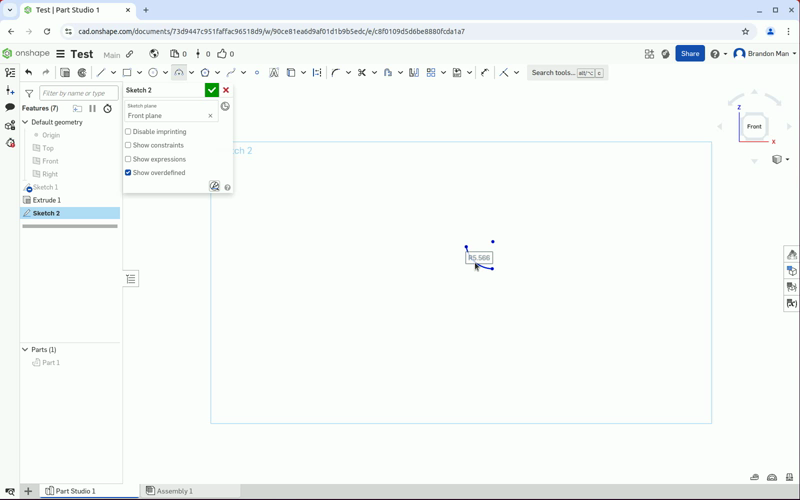
key(l)
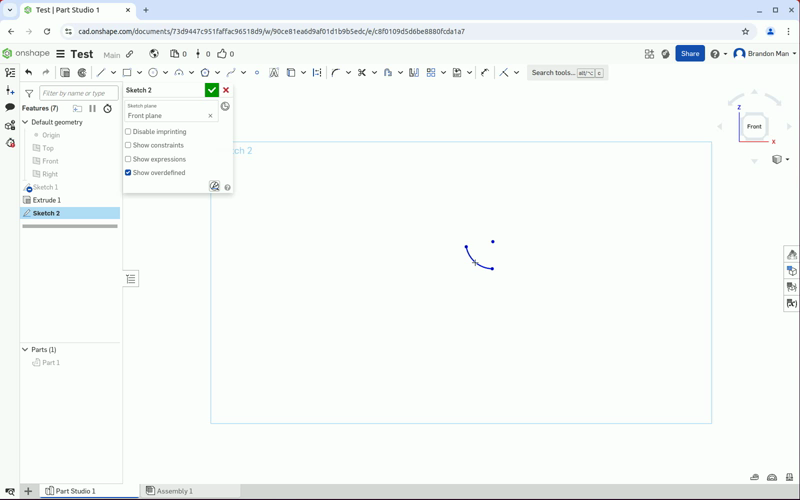
mouse_move(492, 268)
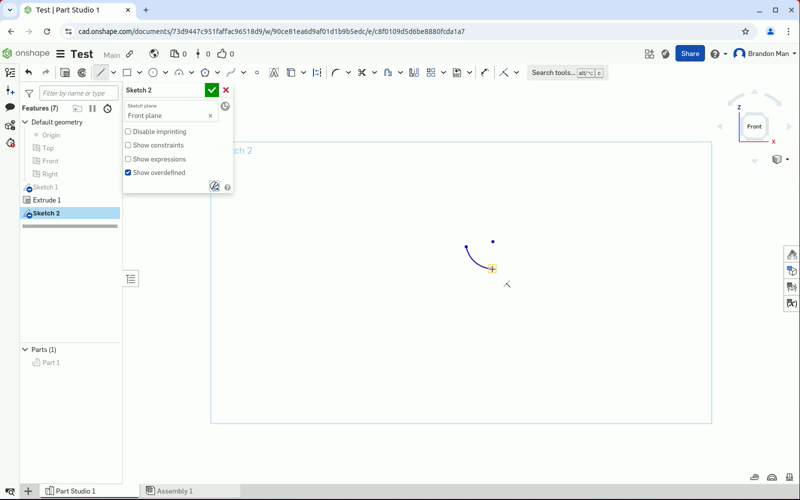
click(492, 268)
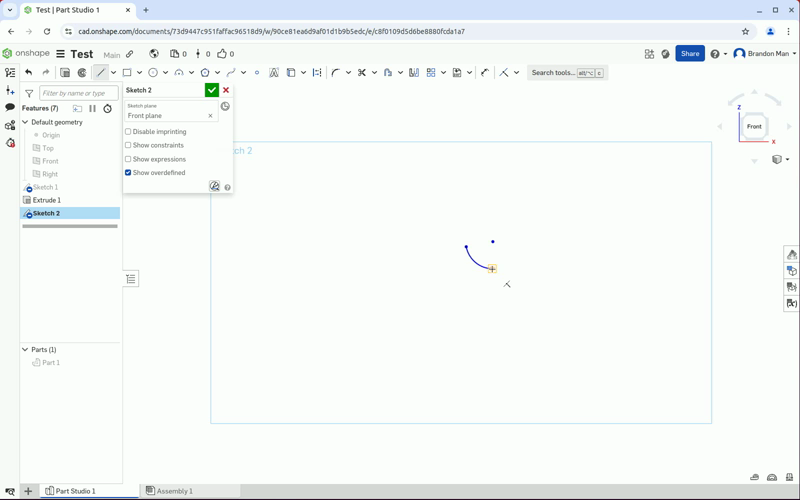
key_down(shift)
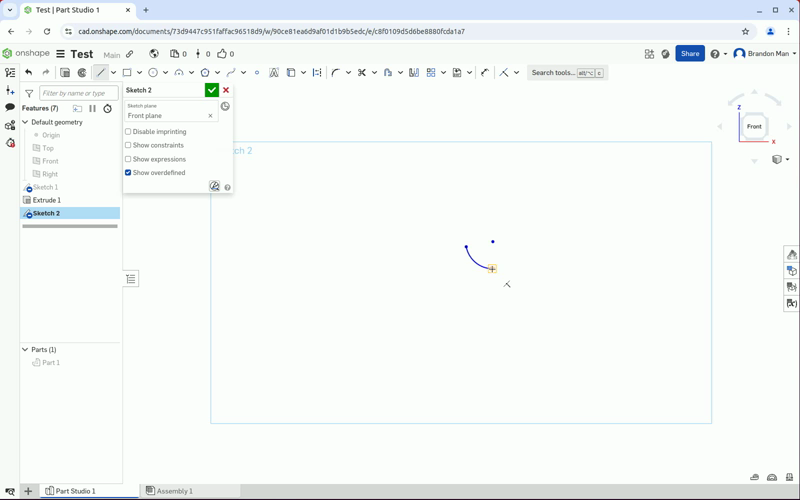
mouse_move(522, 268)
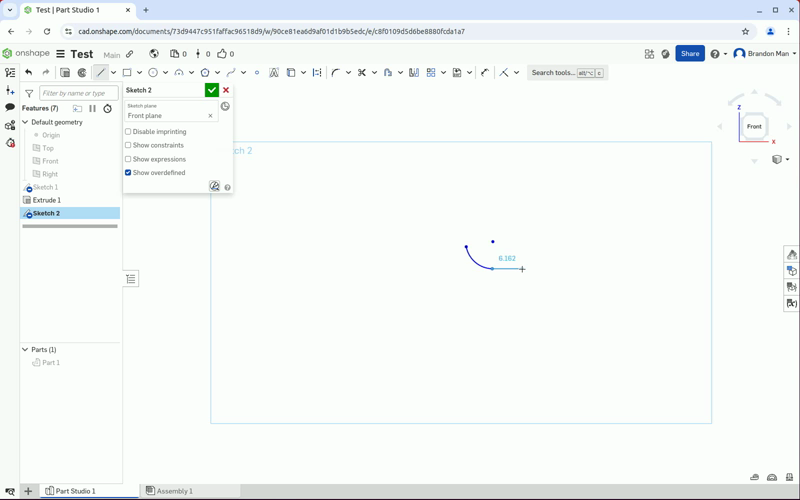
mouse_move(492, 260)
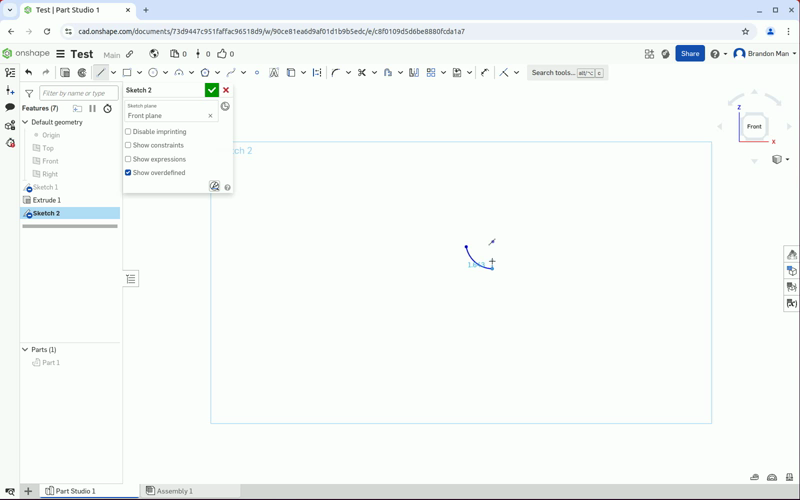
click(492, 260)
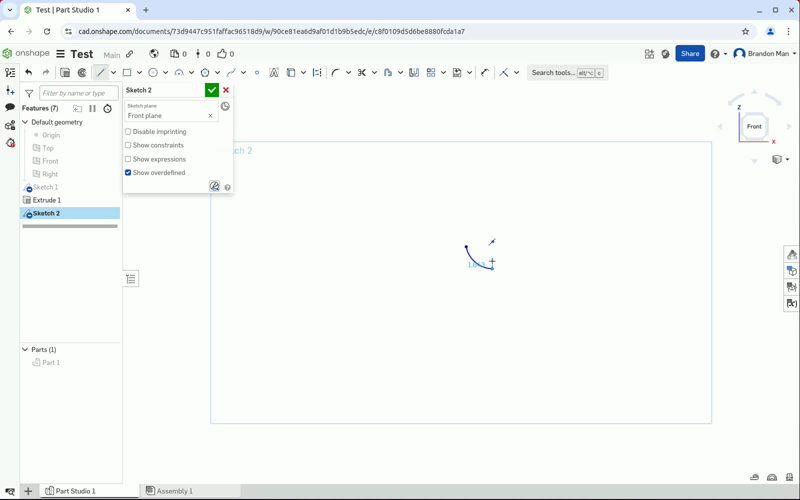
key_up(shift)
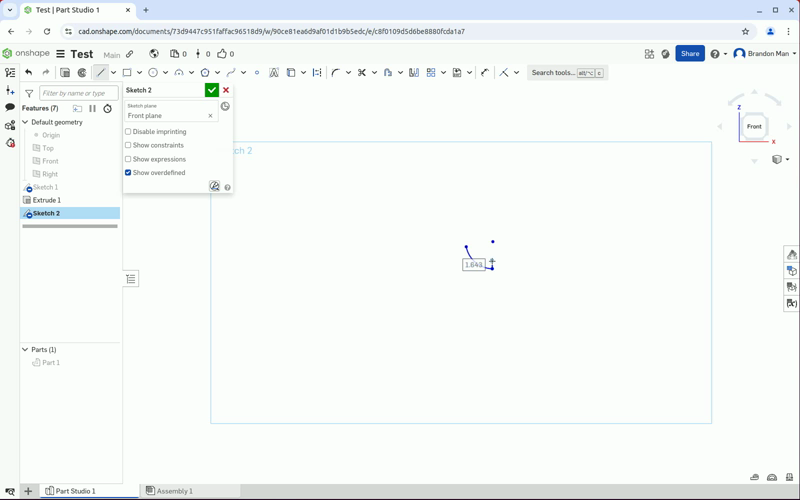
key_down(shift)
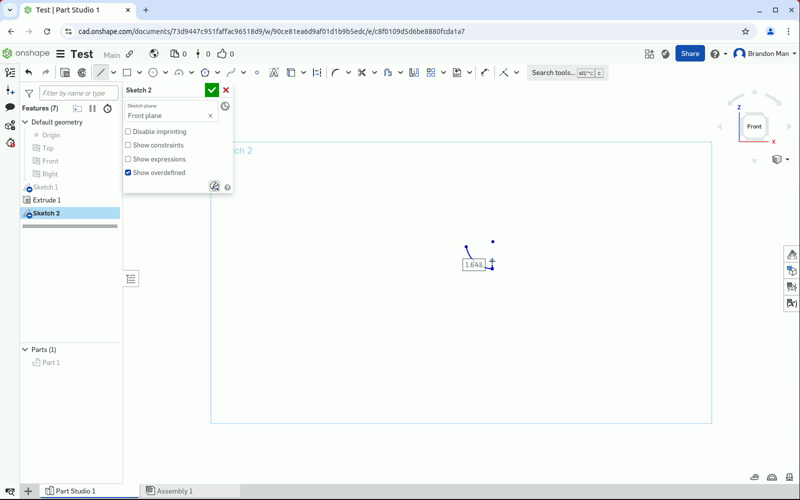
mouse_move(522, 260)
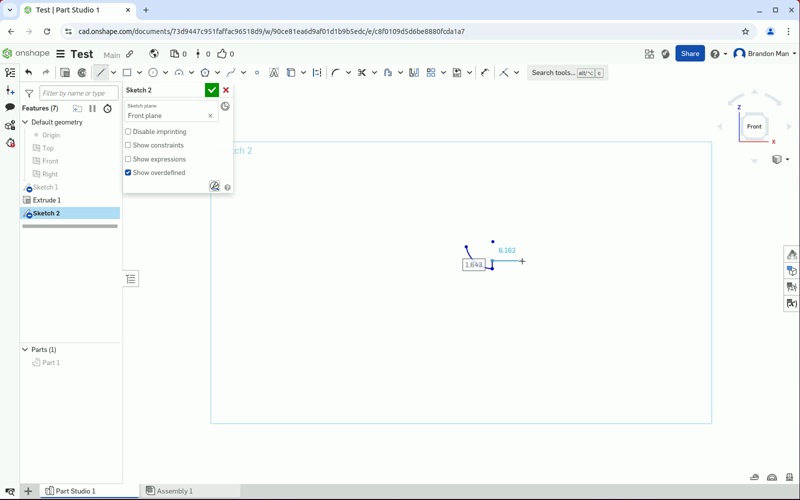
mouse_move(492, 253)
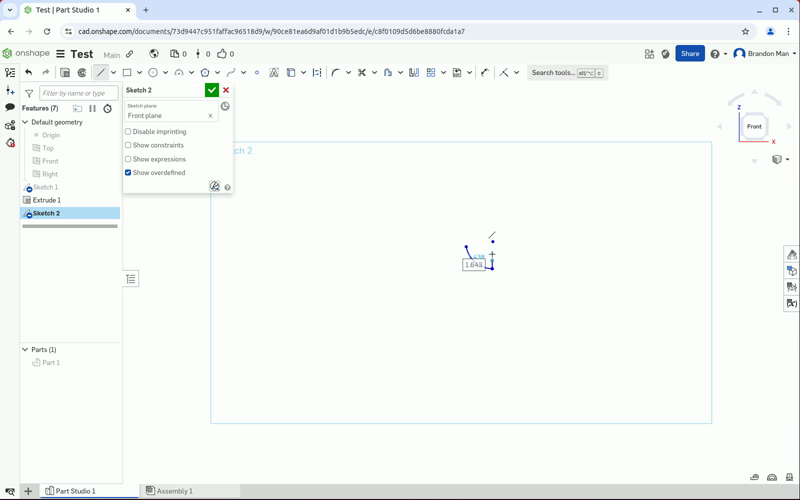
scroll(6)
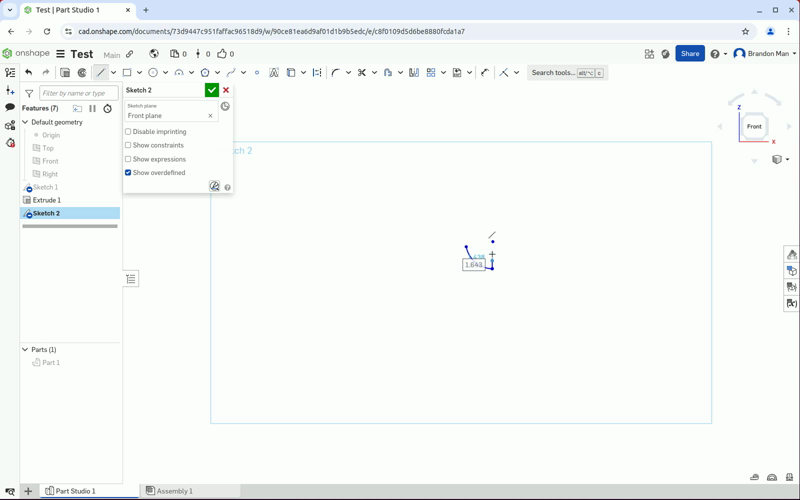
scroll(6)
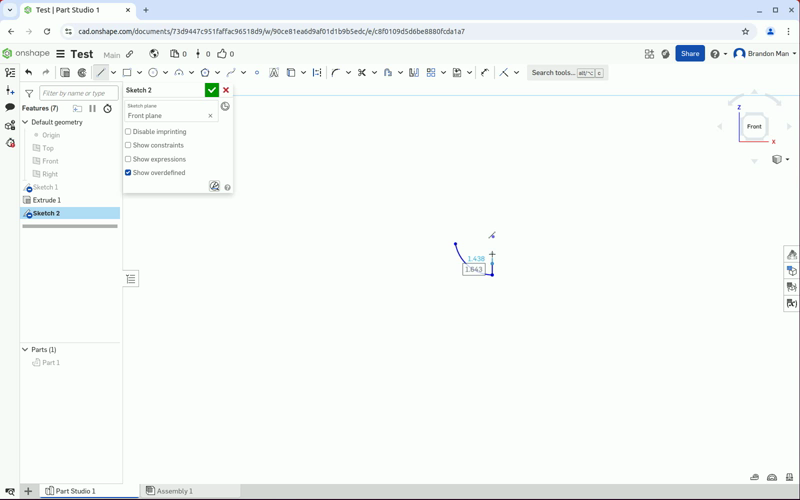
scroll(6)
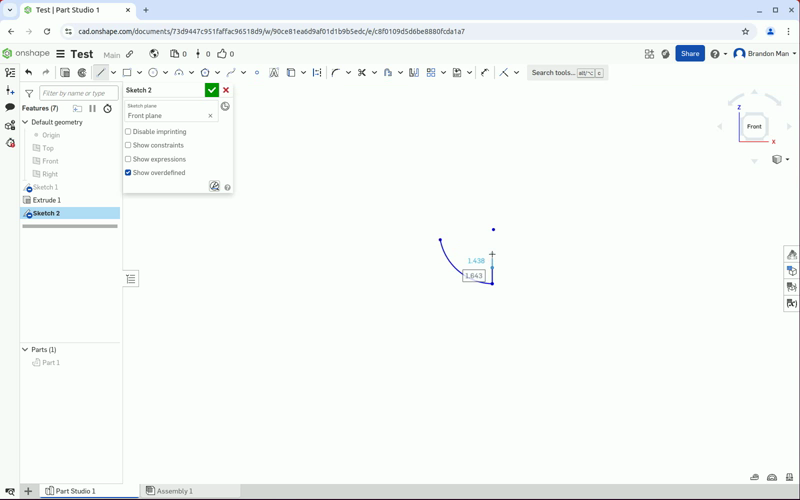
scroll(6)
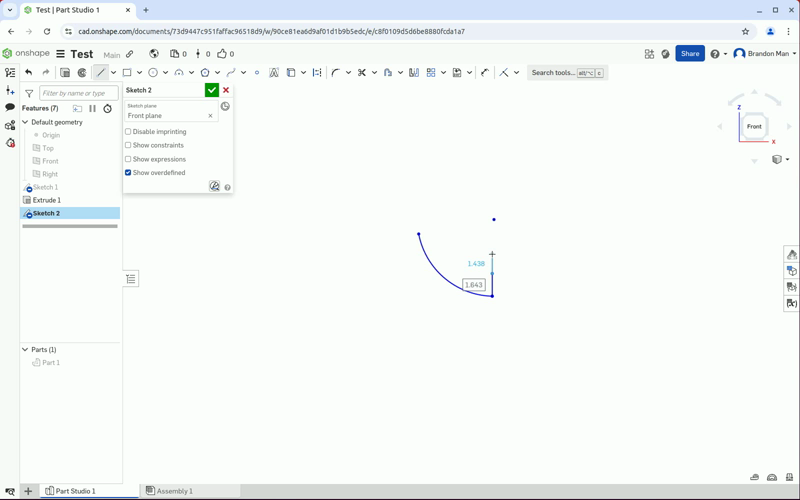
scroll(6)
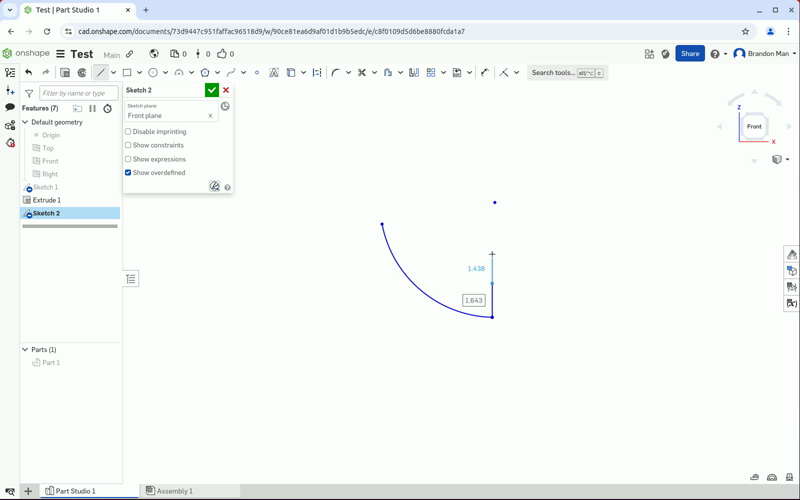
scroll(6)
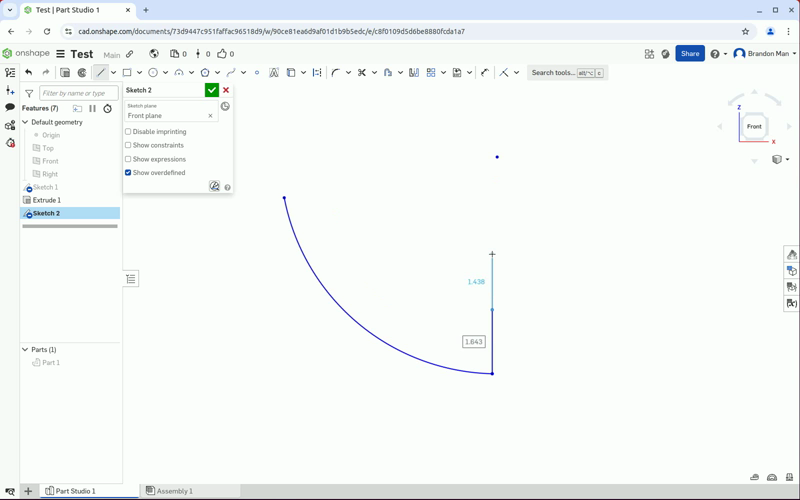
scroll(6)
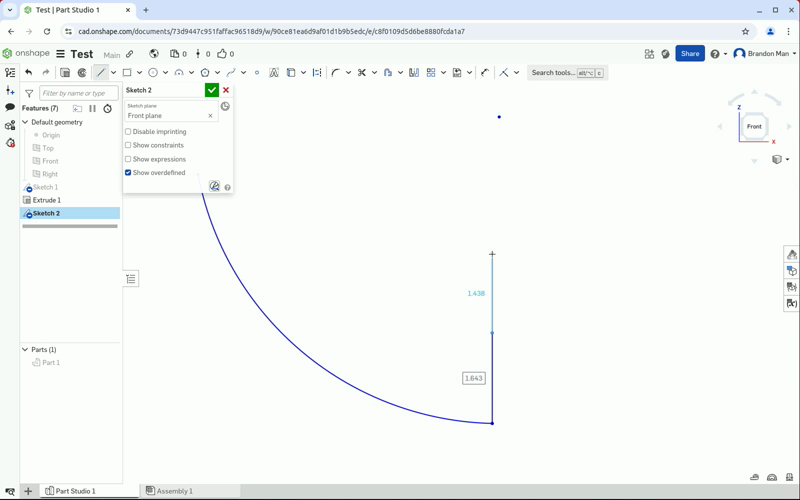
click(492, 253)
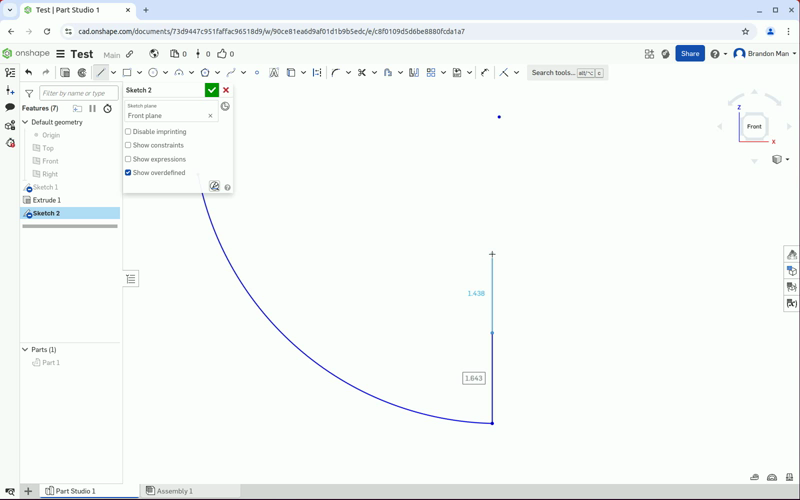
scroll(-6)
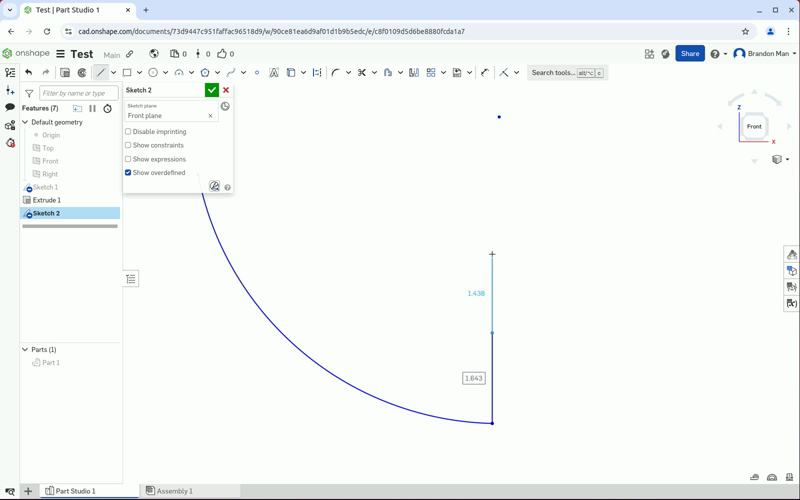
scroll(-6)
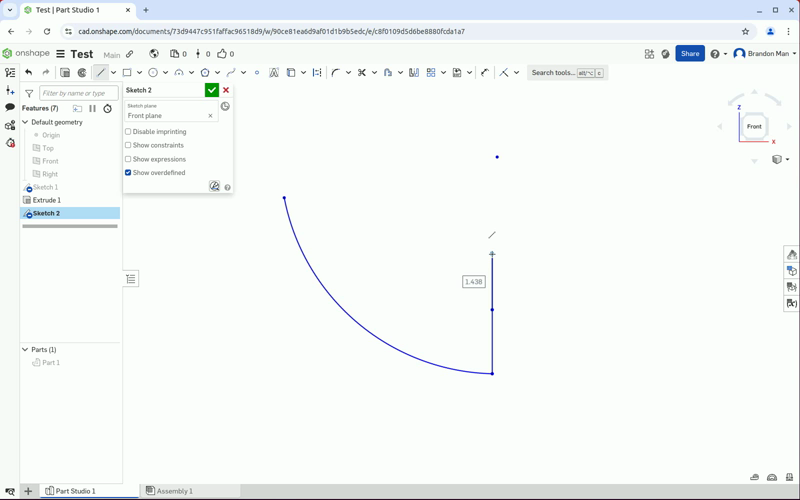
scroll(-6)
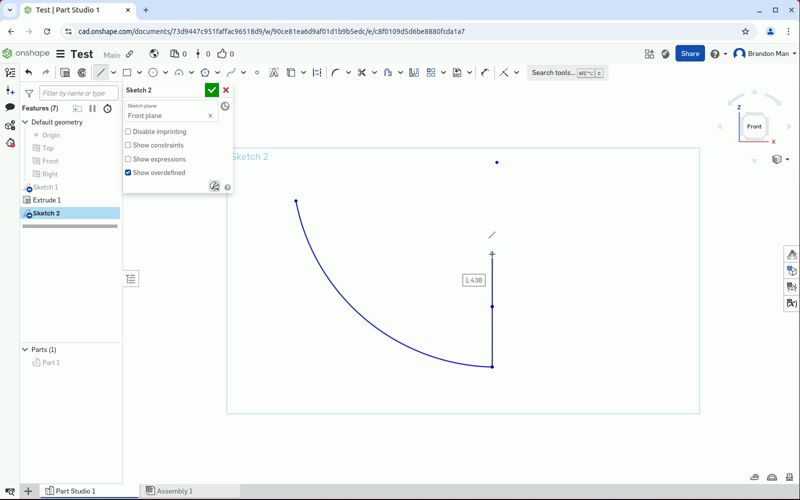
scroll(-6)
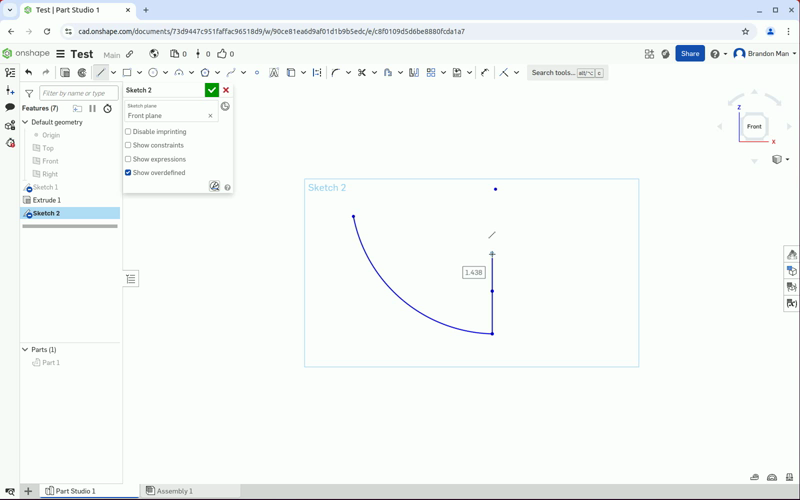
scroll(-6)
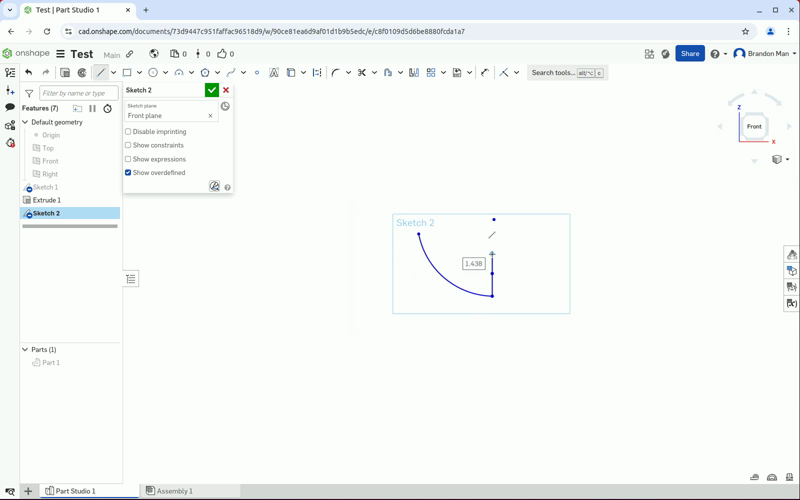
scroll(-6)
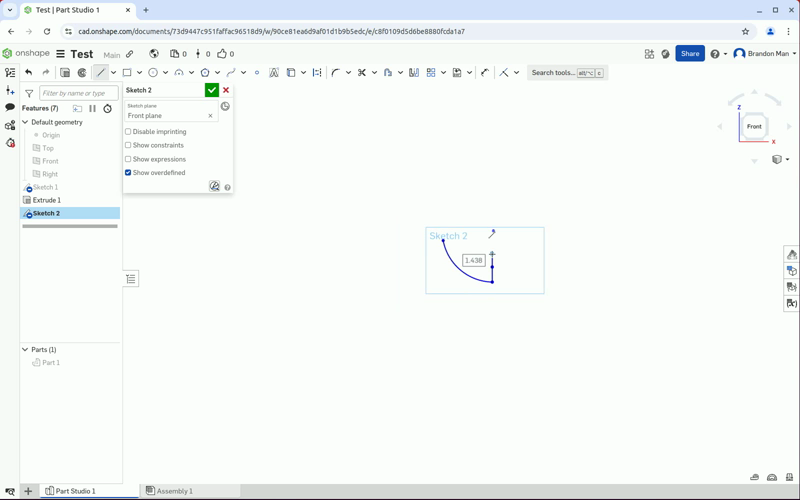
scroll(-6)
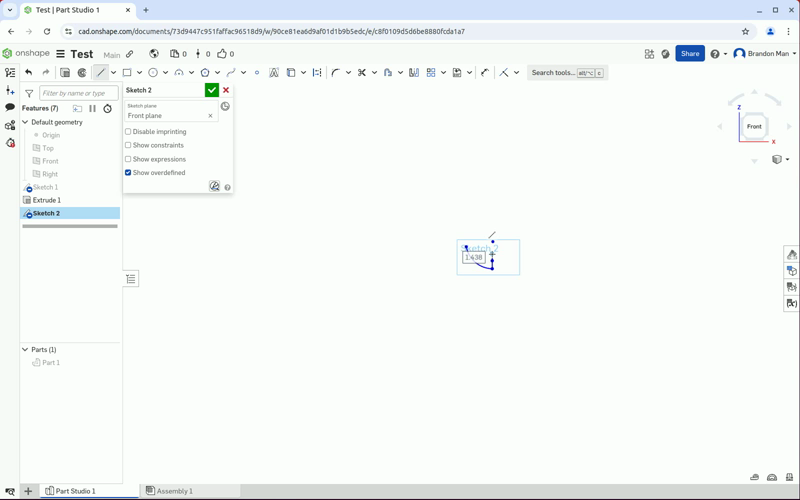
key_up(shift)
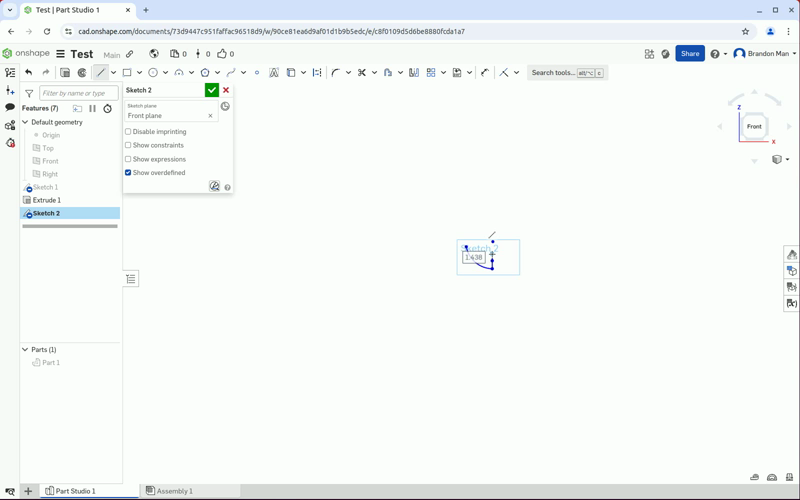
key(esc)
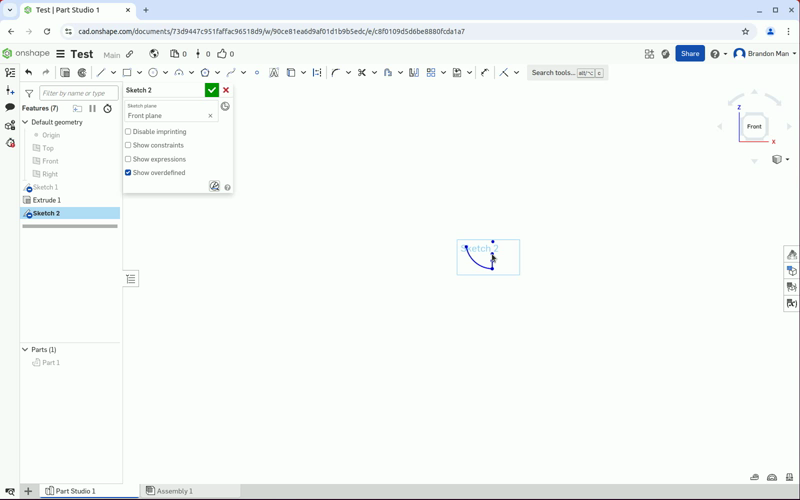
key(a)
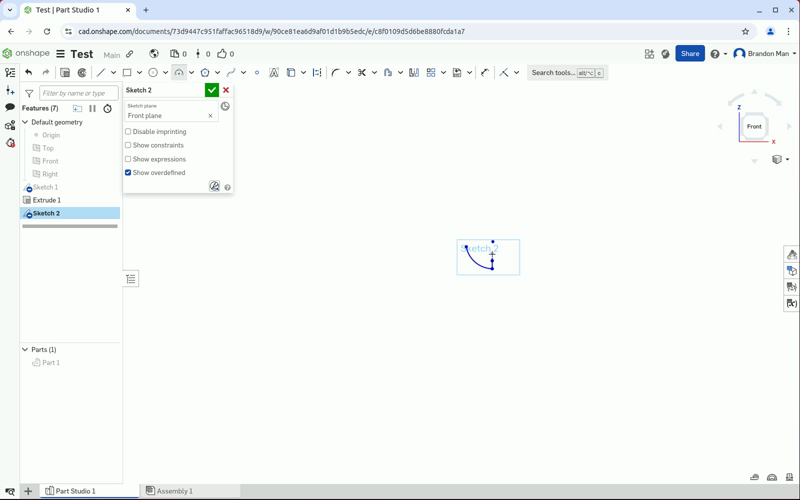
mouse_move(492, 253)
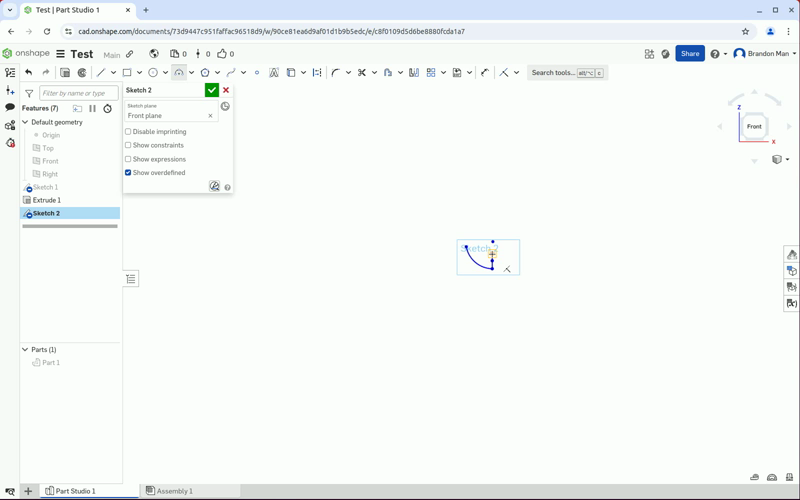
click(492, 253)
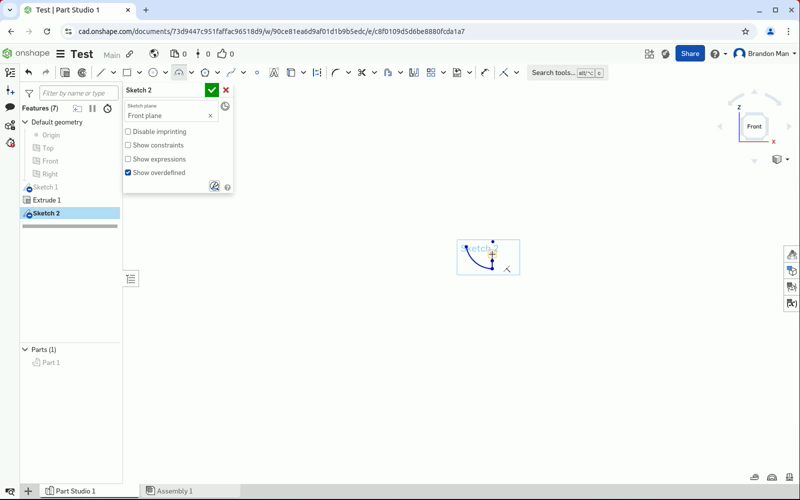
key_down(shift)
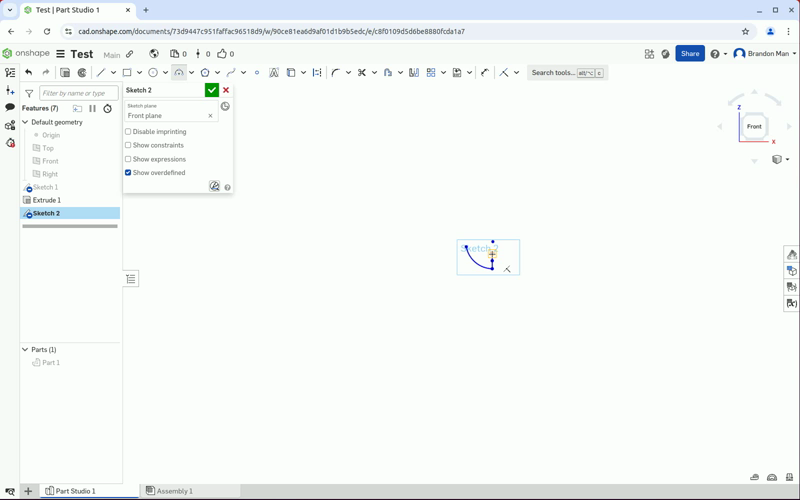
mouse_move(497, 243)
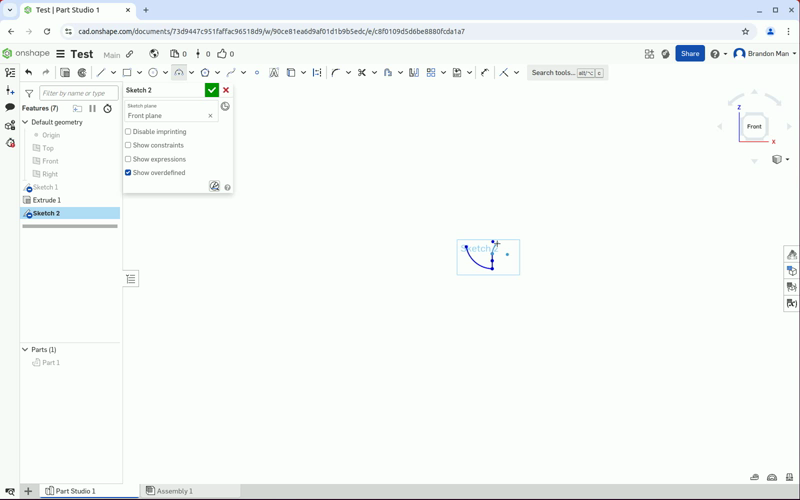
click(497, 243)
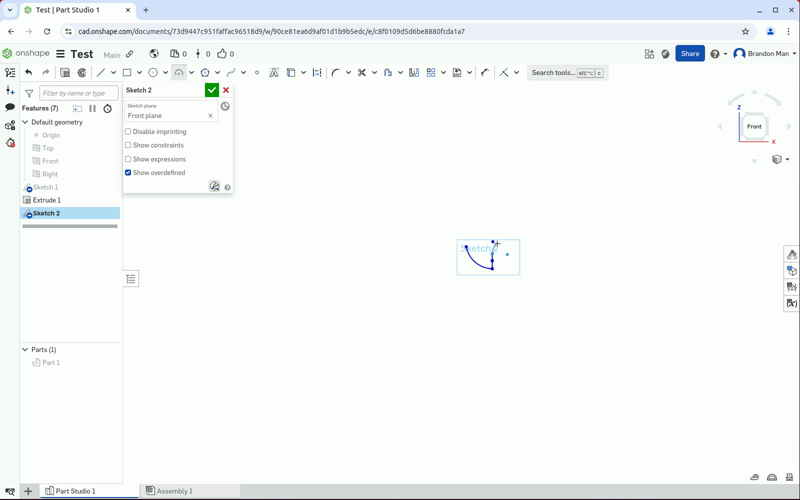
mouse_move(493, 247)
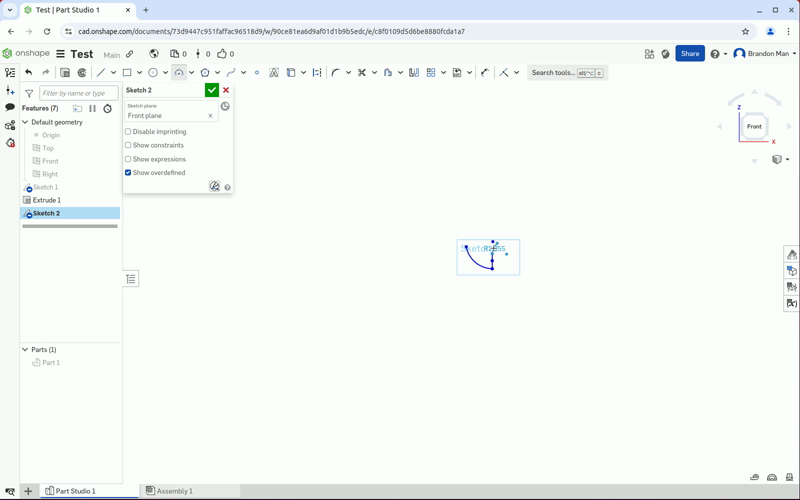
click(493, 247)
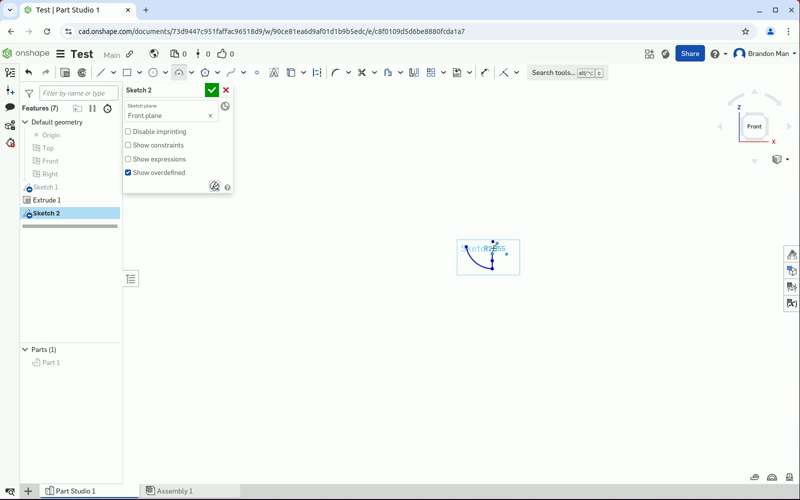
key_up(shift)
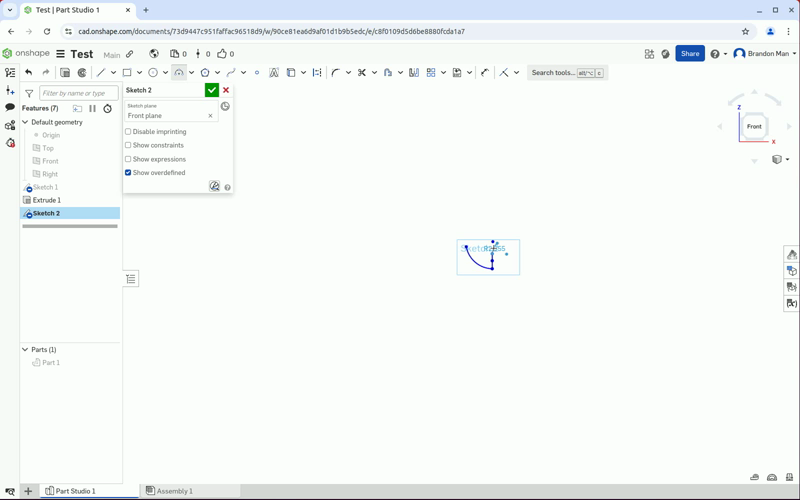
key(esc)
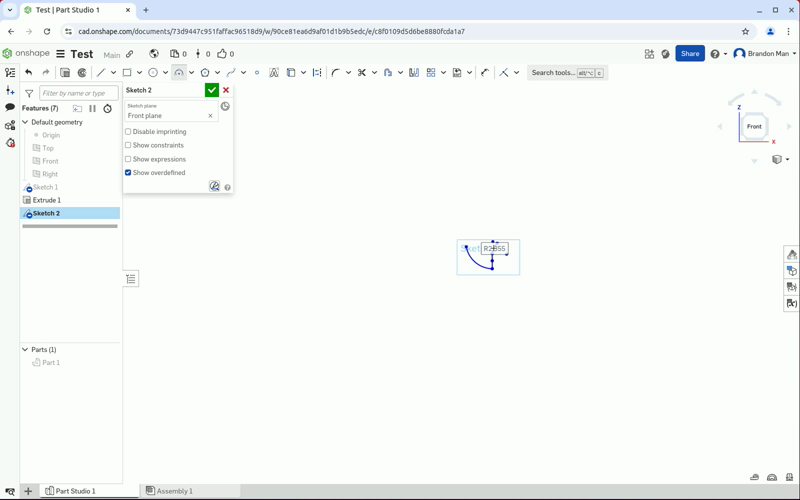
key(l)
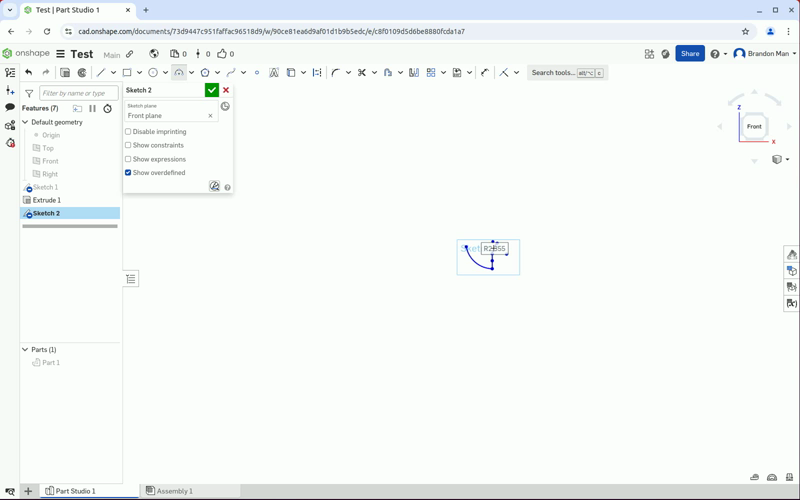
mouse_move(497, 243)
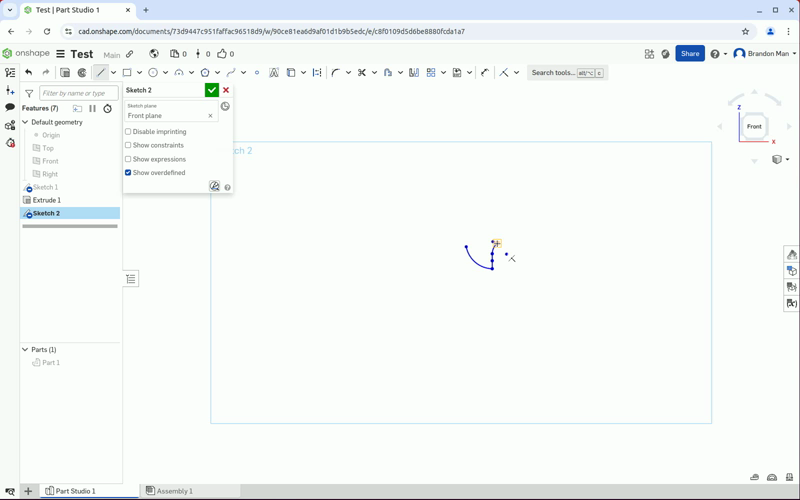
click(497, 243)
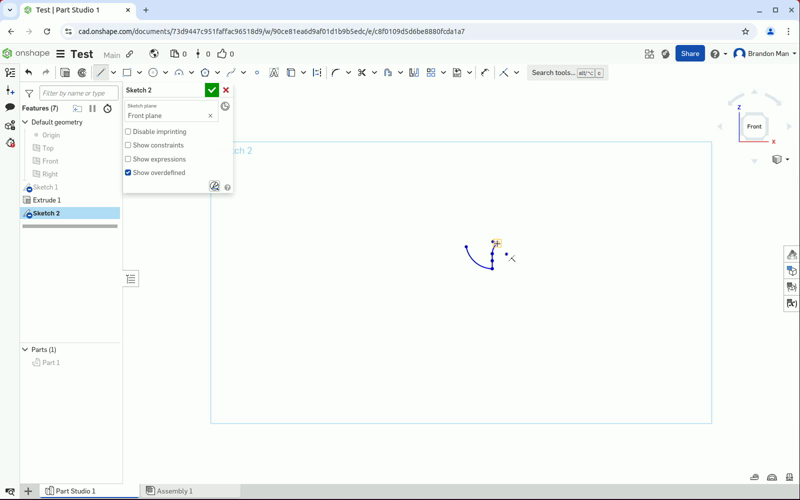
key_down(shift)
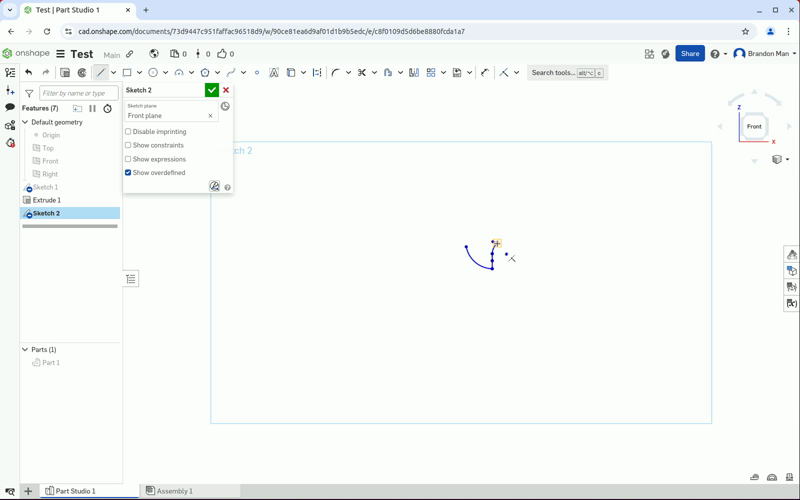
mouse_move(527, 243)
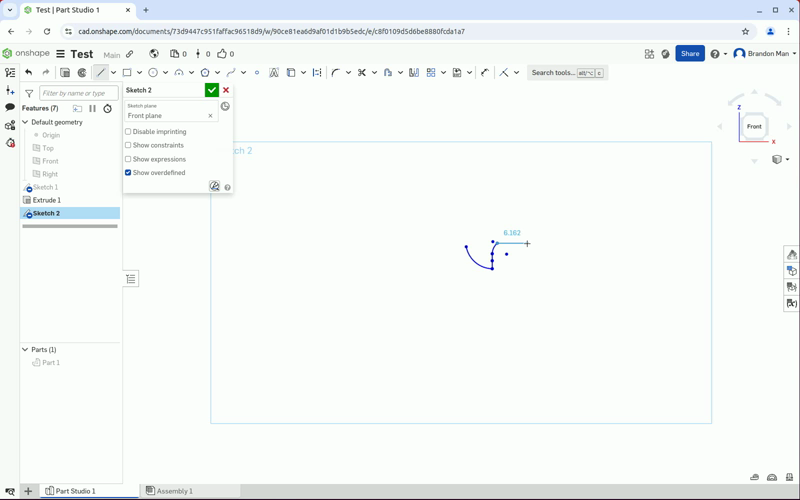
mouse_move(504, 243)
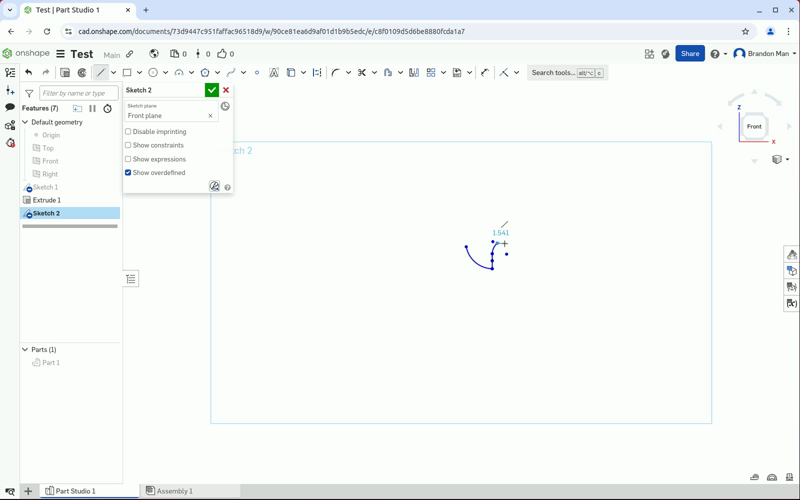
click(504, 243)
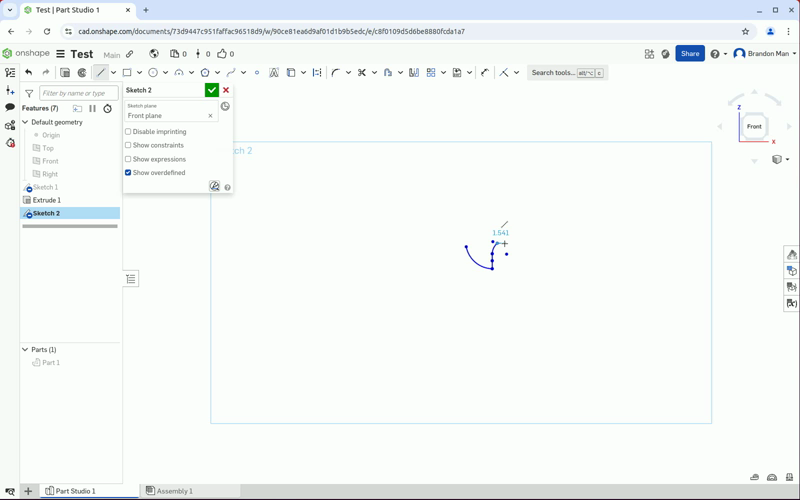
key_up(shift)
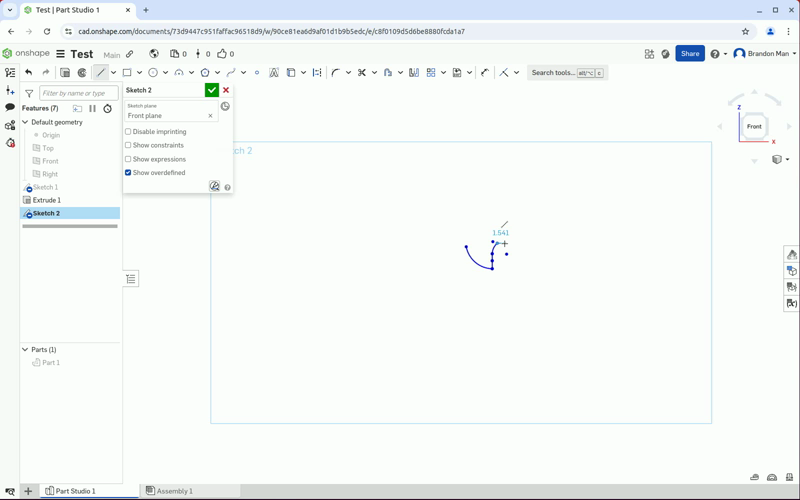
key_down(shift)
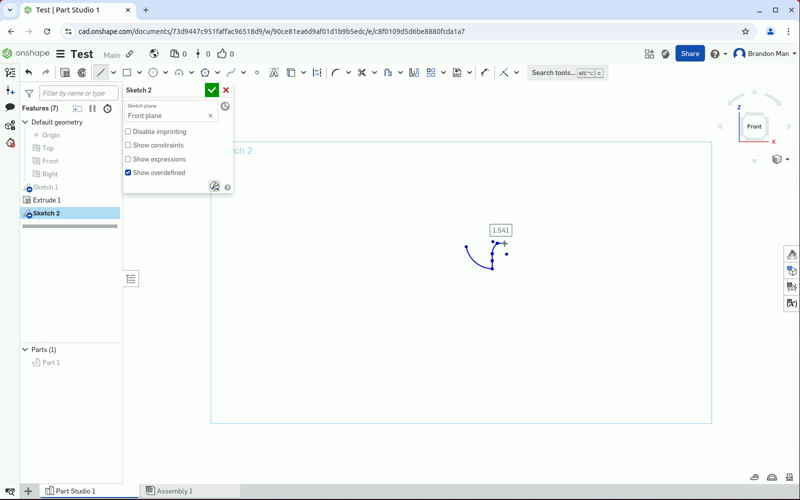
mouse_move(534, 243)
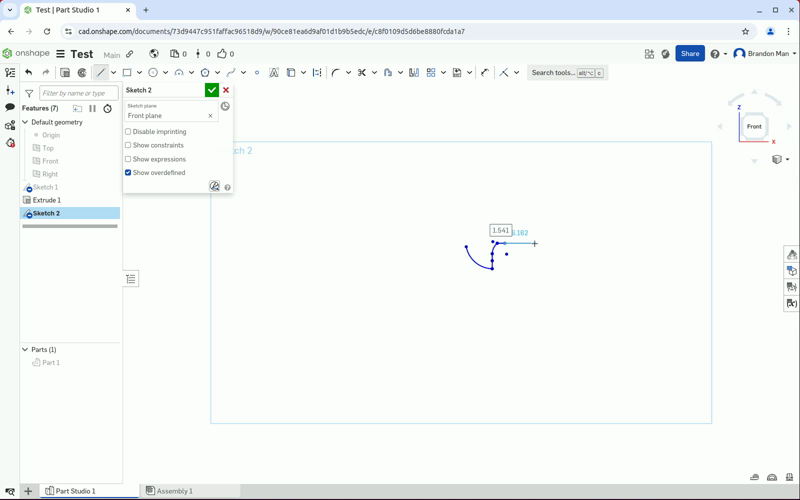
mouse_move(504, 225)
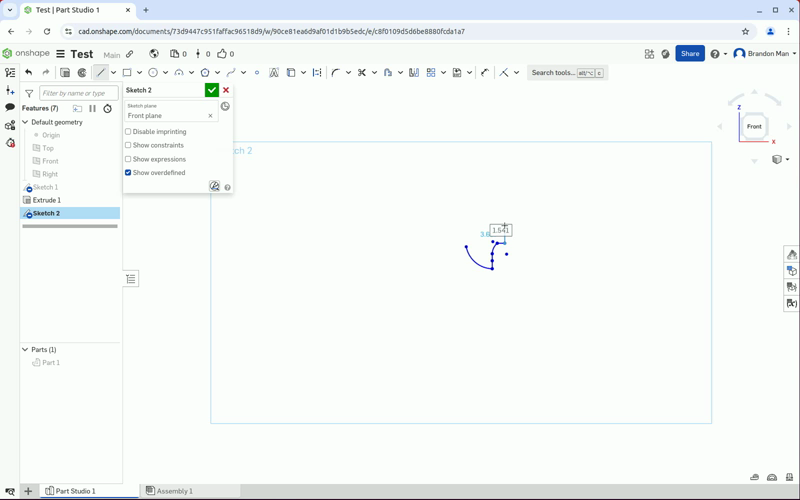
click(504, 225)
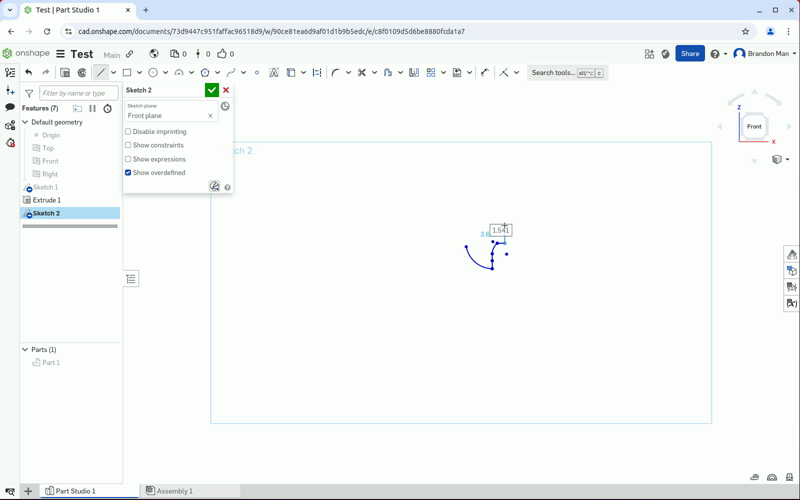
key_up(shift)
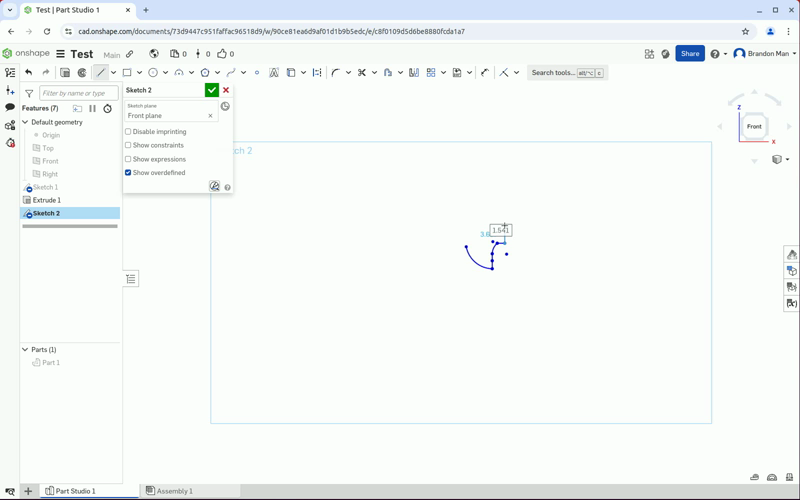
key(esc)
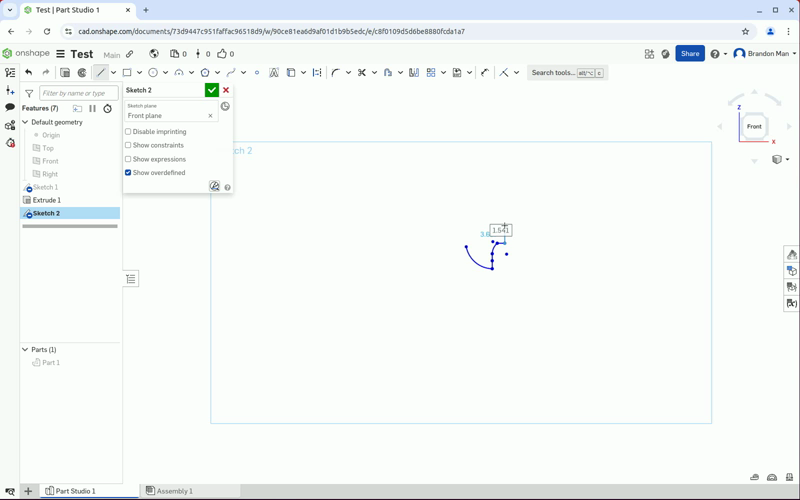
key(a)
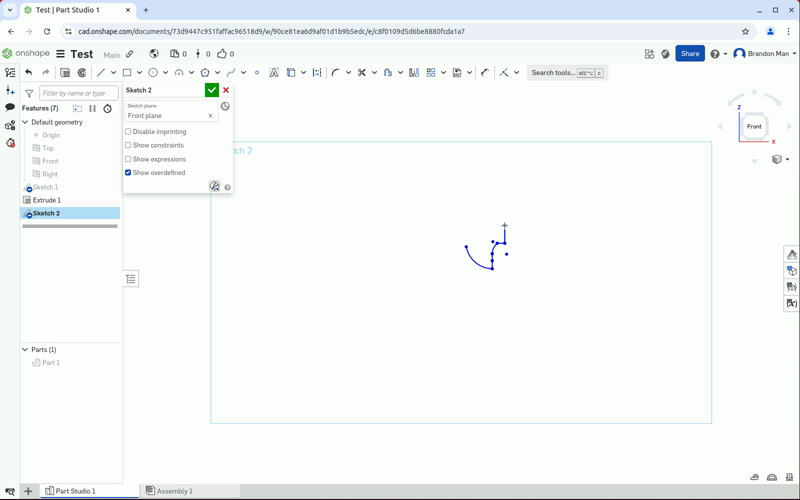
mouse_move(504, 225)
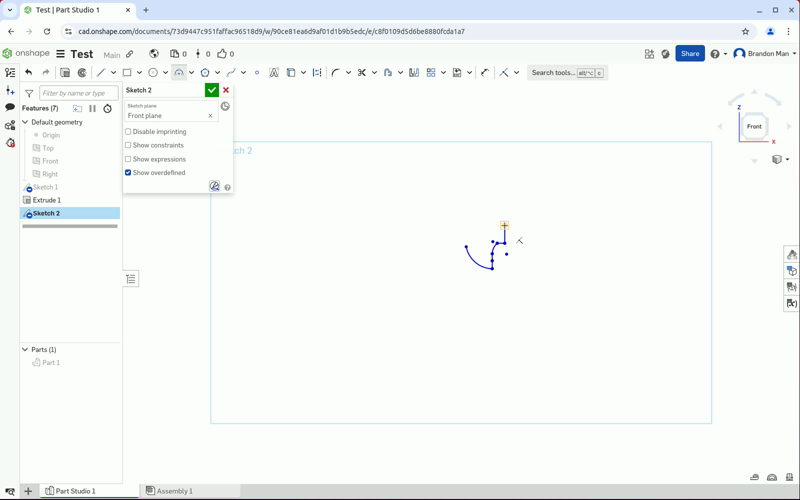
click(504, 225)
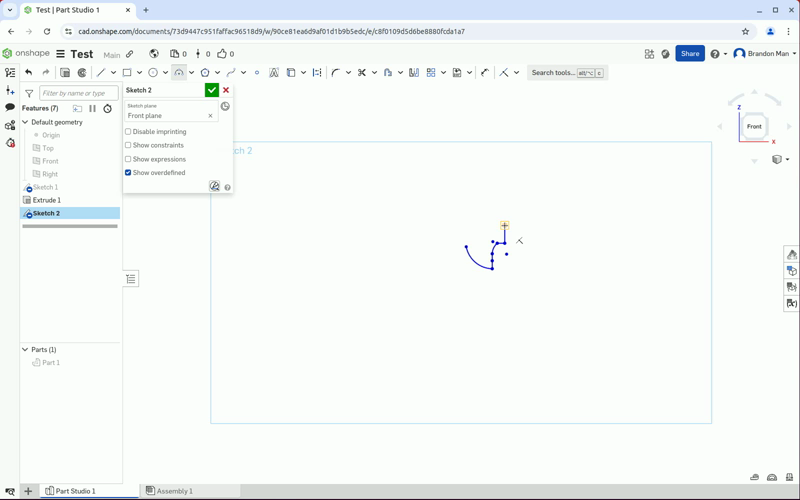
key_down(shift)
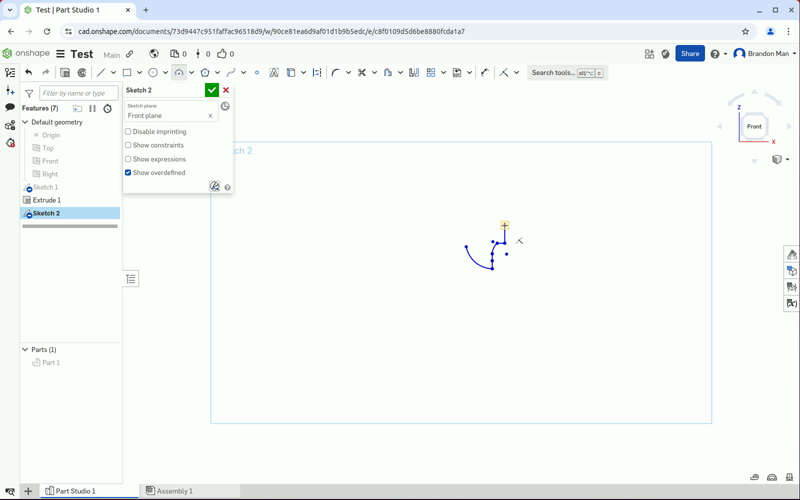
mouse_move(477, 228)
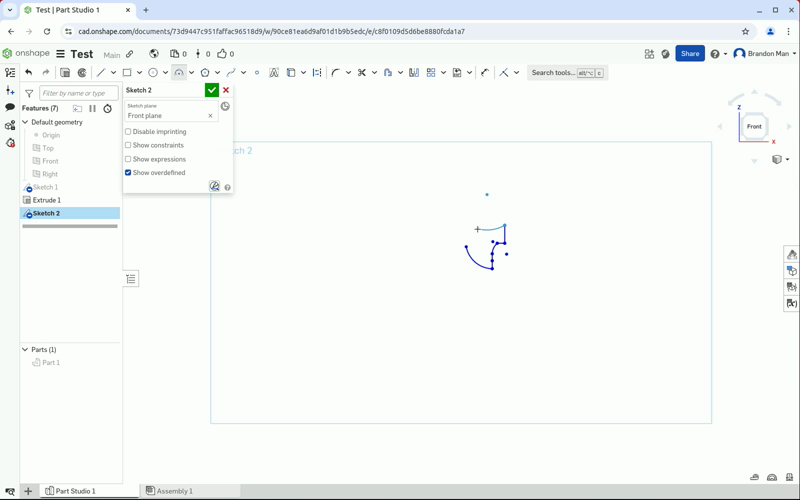
click(477, 228)
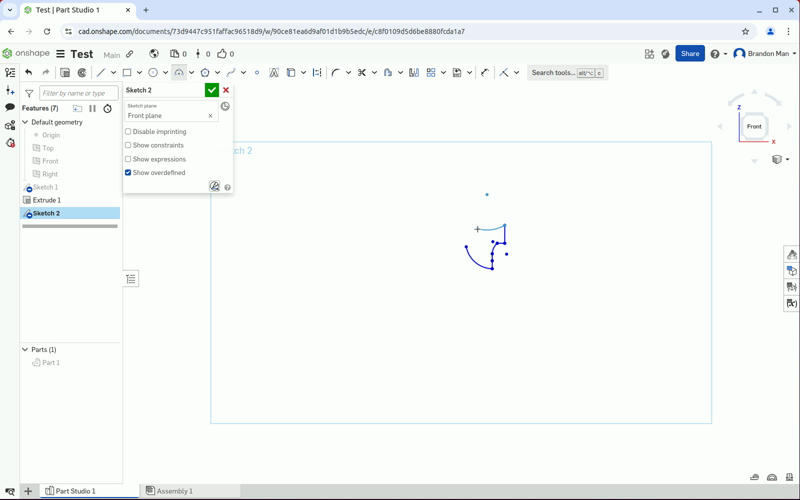
mouse_move(491, 224)
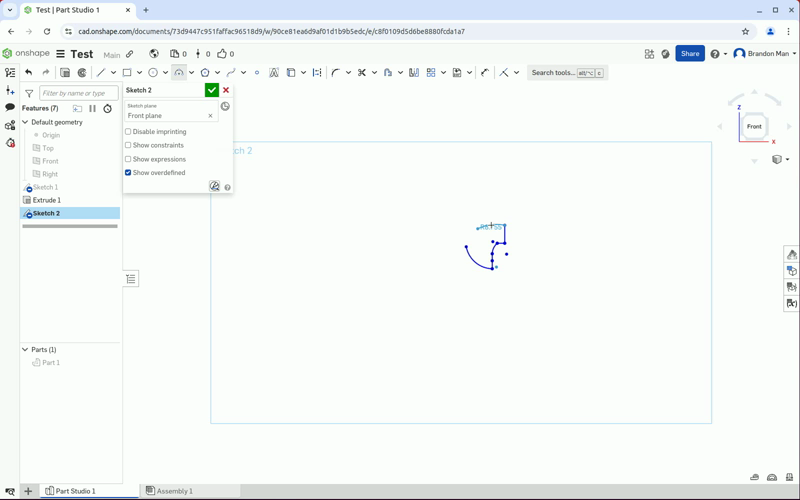
click(491, 224)
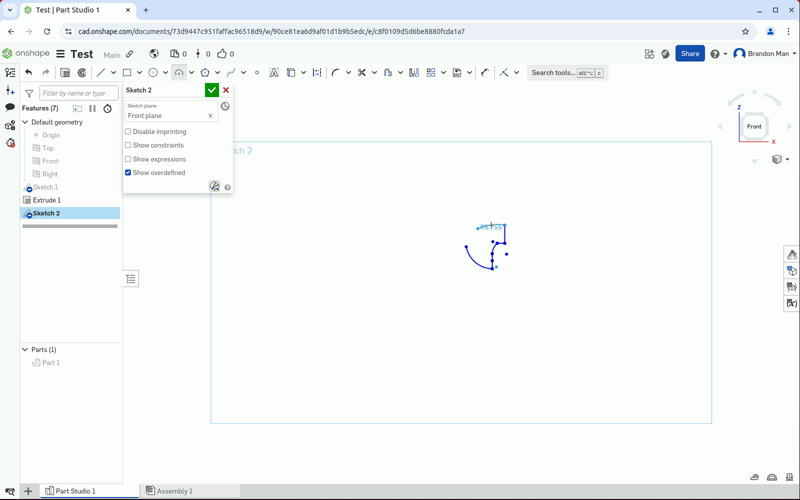
key_up(shift)
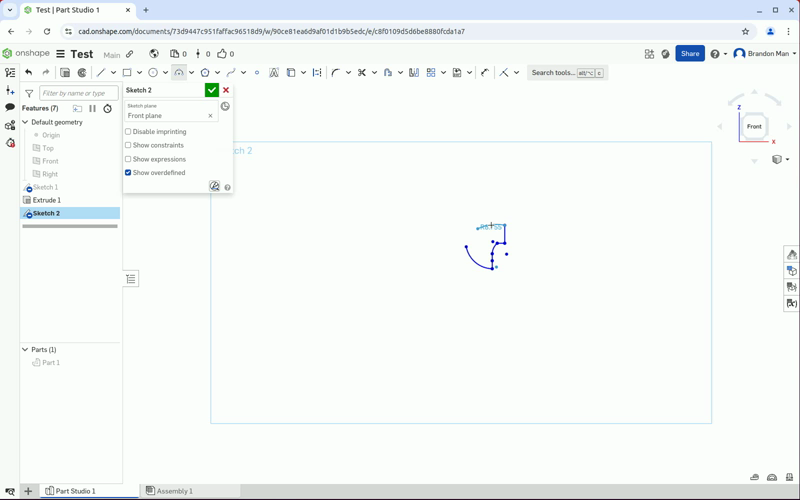
mouse_move(477, 228)
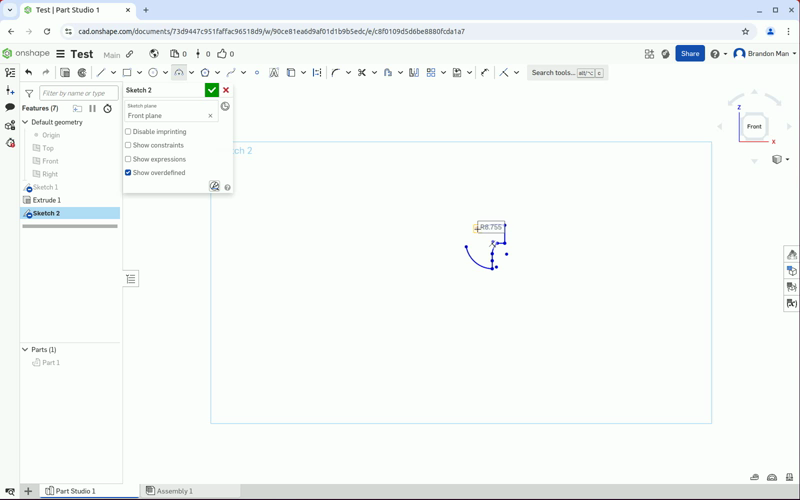
click(477, 228)
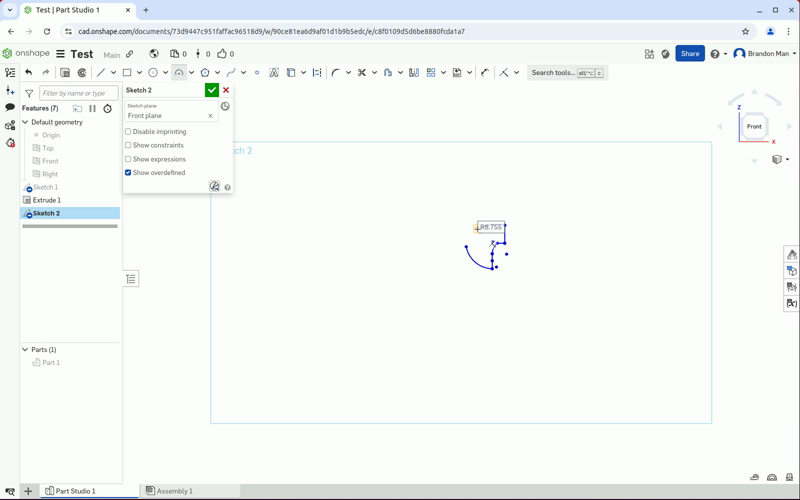
mouse_move(466, 246)
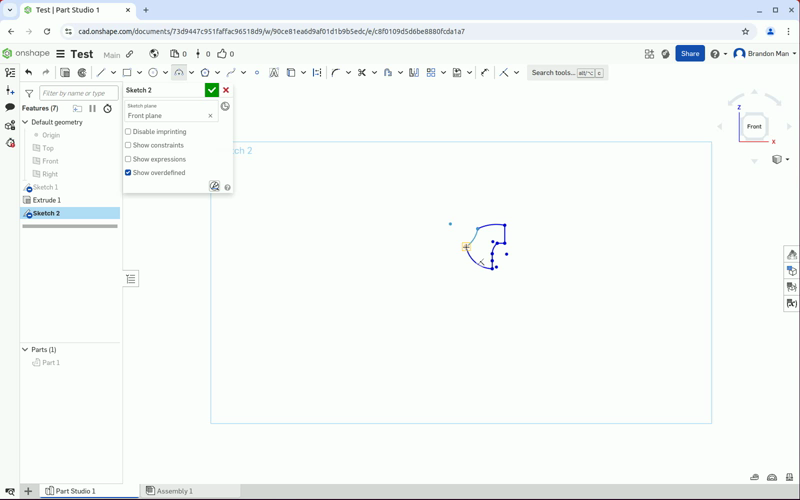
click(466, 246)
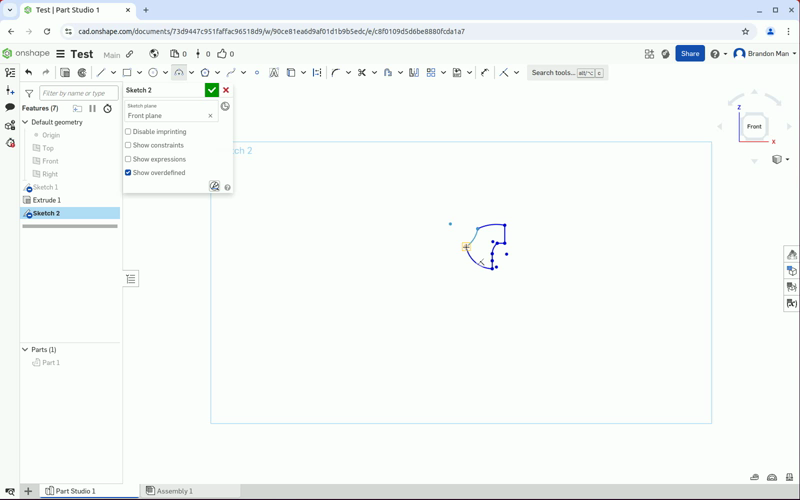
key_down(shift)
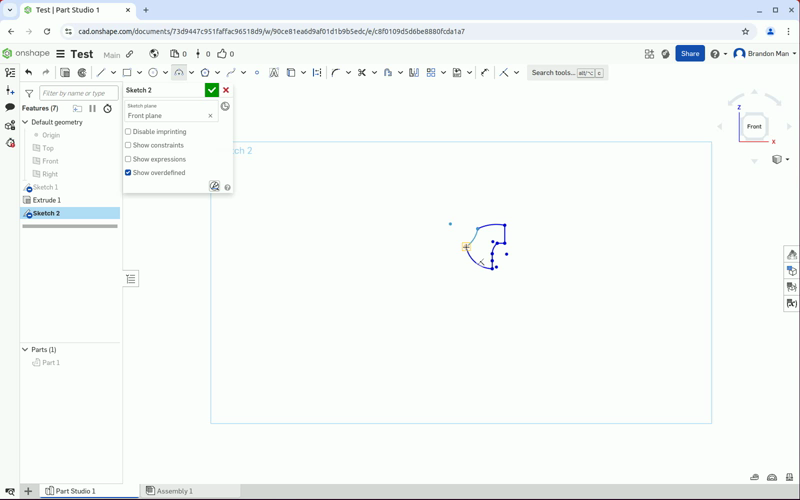
mouse_move(469, 235)
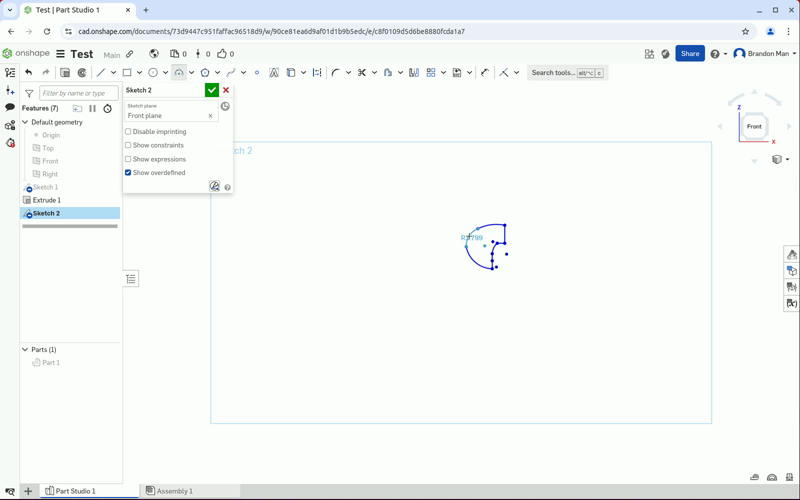
click(469, 235)
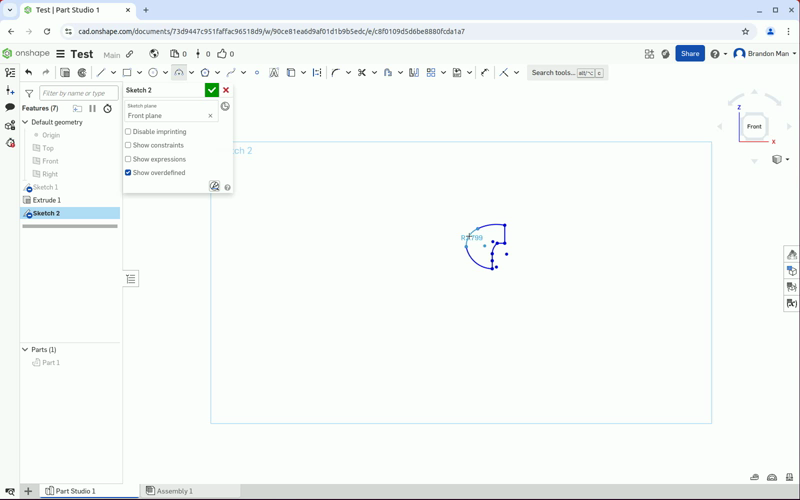
key_up(shift)
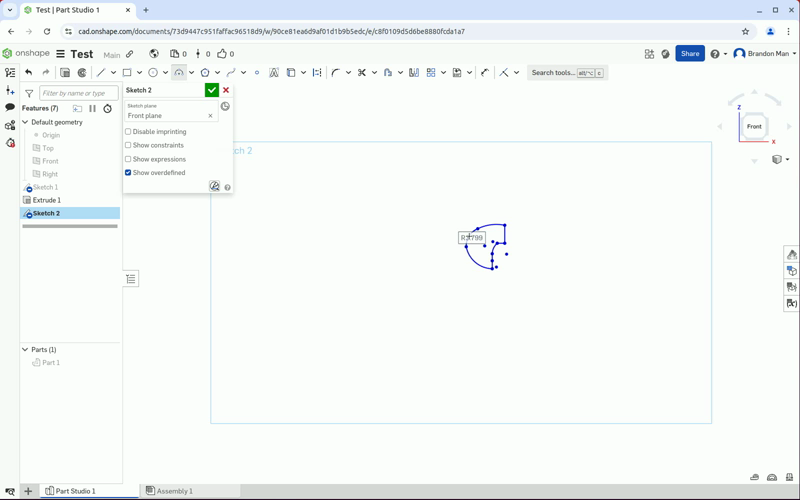
key(esc)
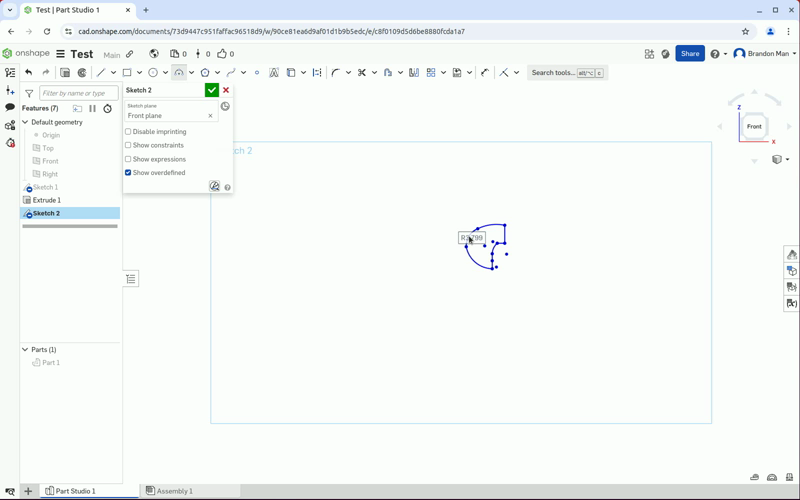
mouse_move(472, 249)
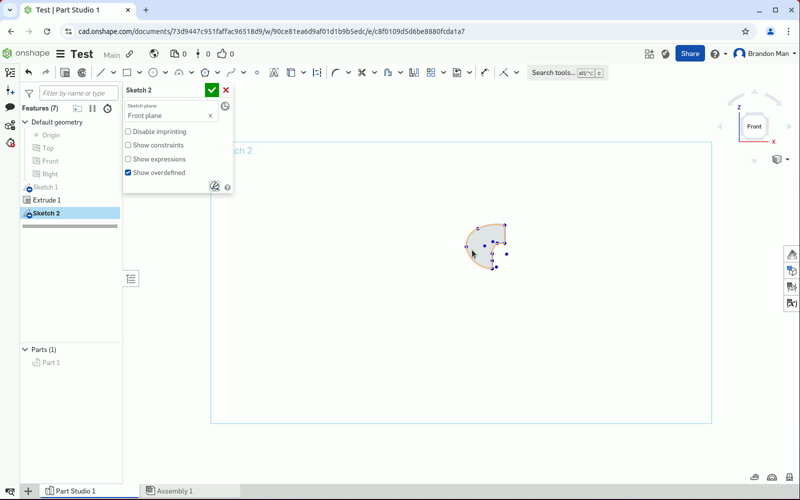
scroll(6)
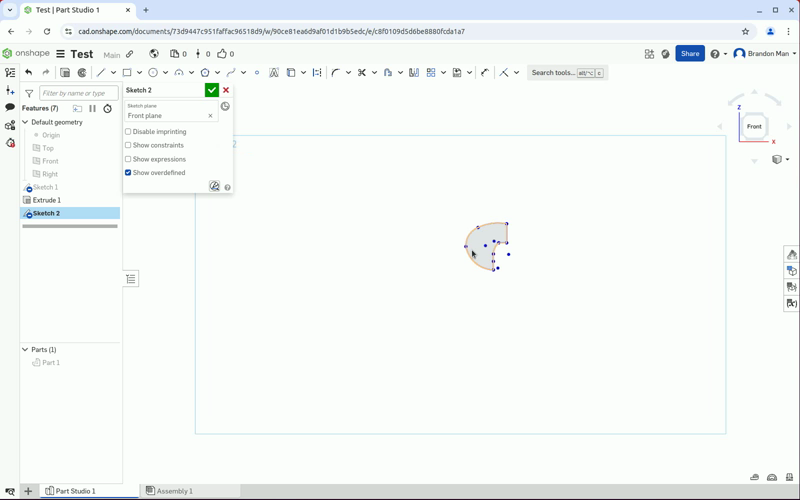
scroll(6)
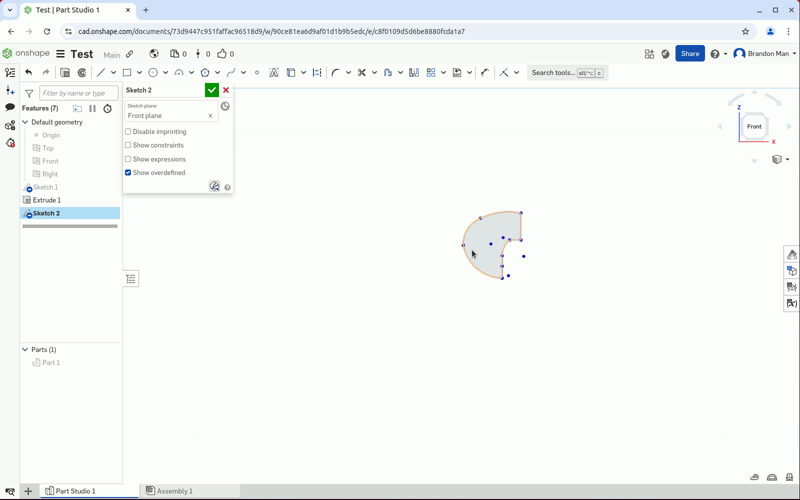
scroll(6)
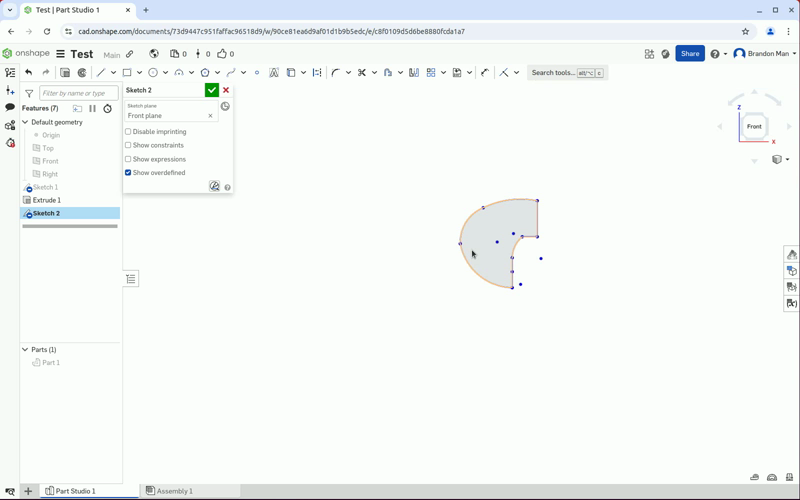
scroll(6)
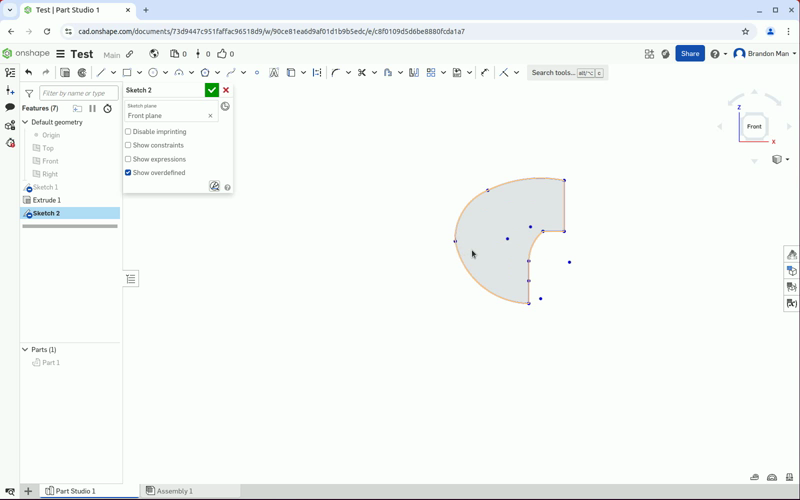
scroll(6)
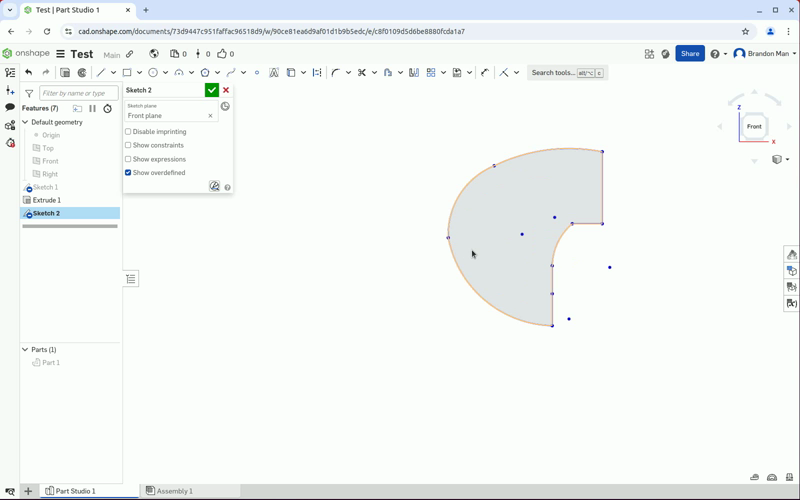
scroll(6)
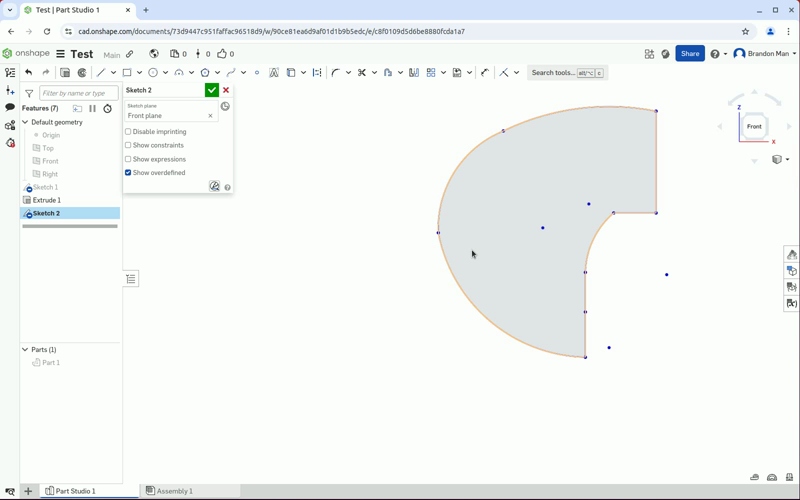
scroll(6)
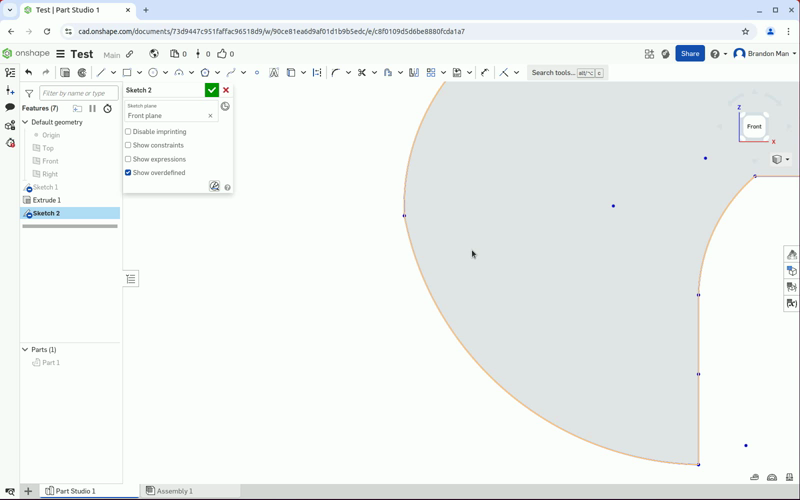
click(472, 249)
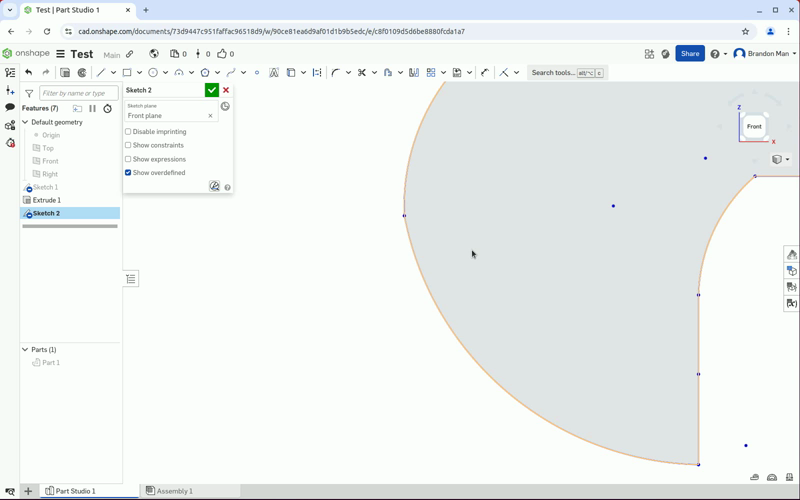
scroll(-6)
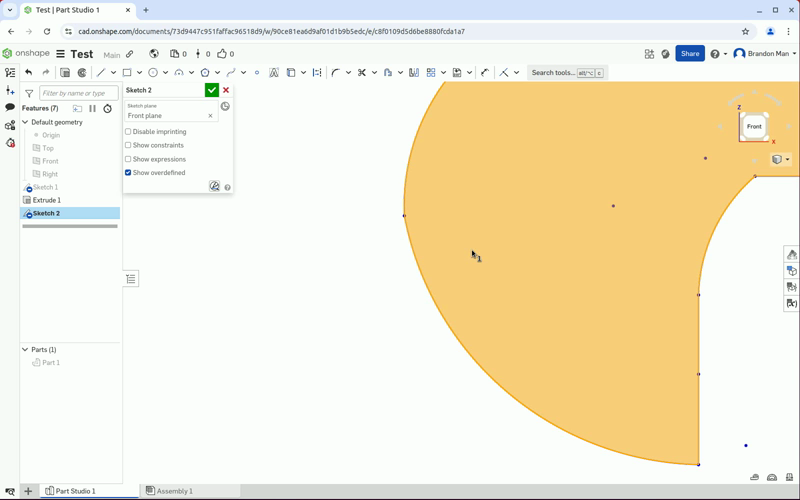
scroll(-6)
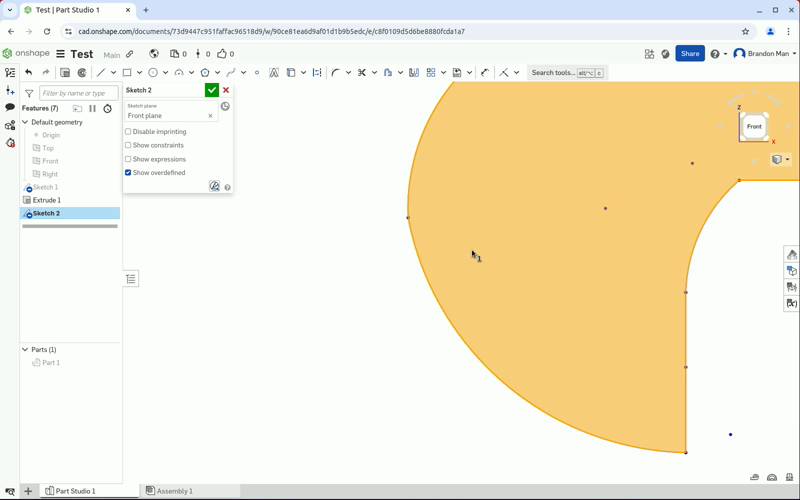
scroll(-6)
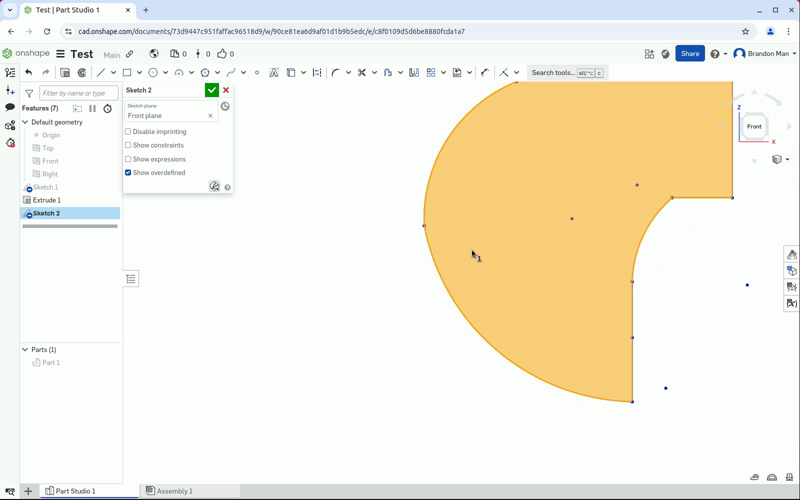
scroll(-6)
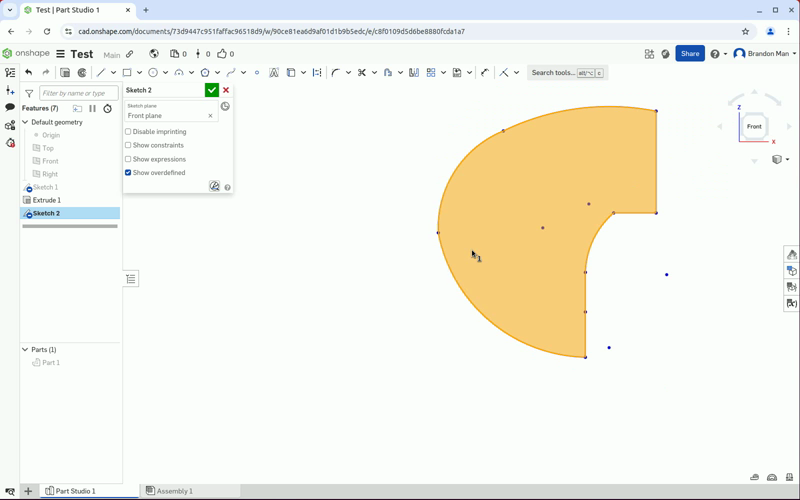
scroll(-6)
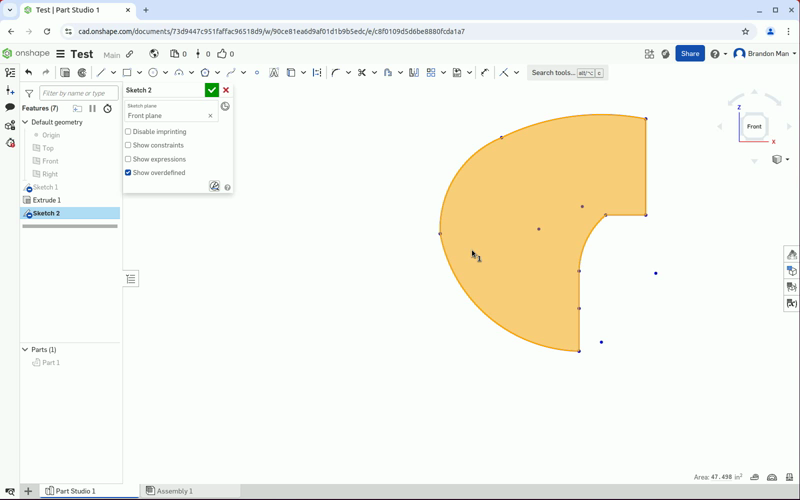
scroll(-6)
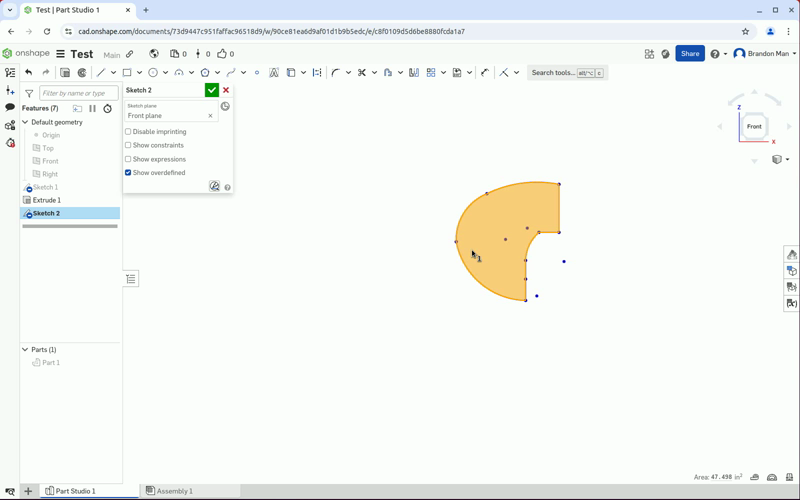
scroll(-6)
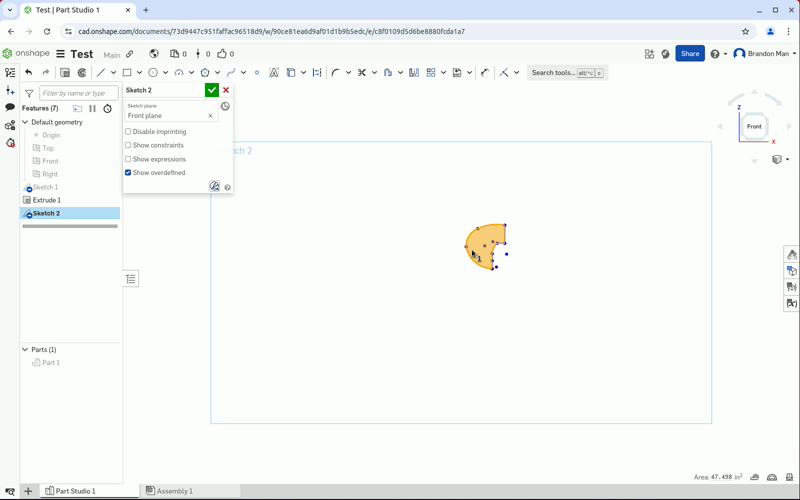
mouse_move(73, 352)
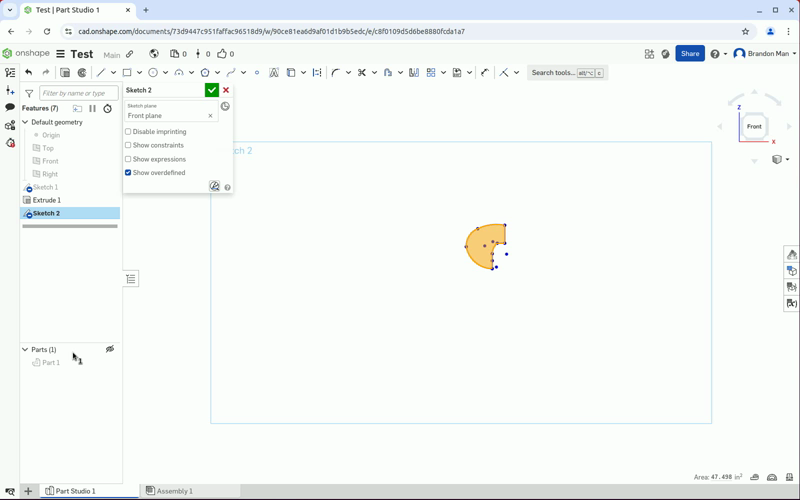
key(shift+y)
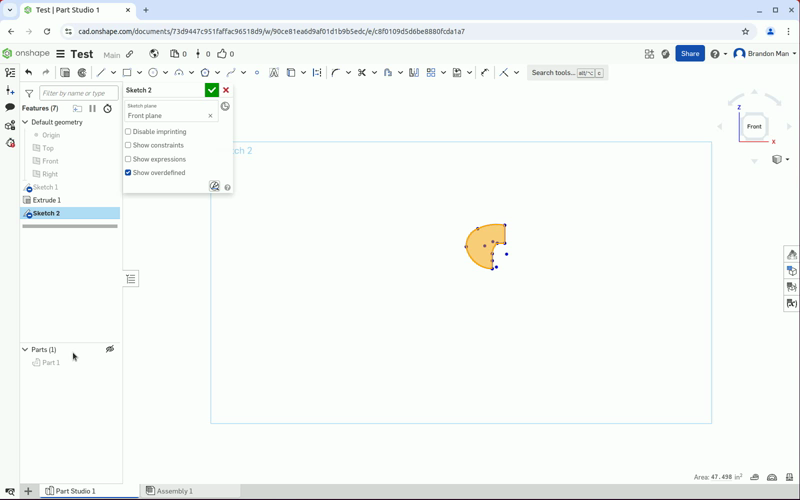
key(shift+e)
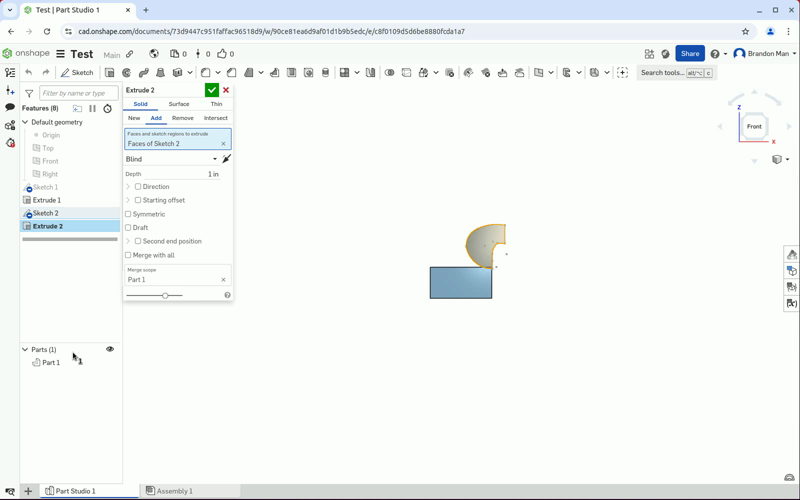
mouse_move(143, 106)
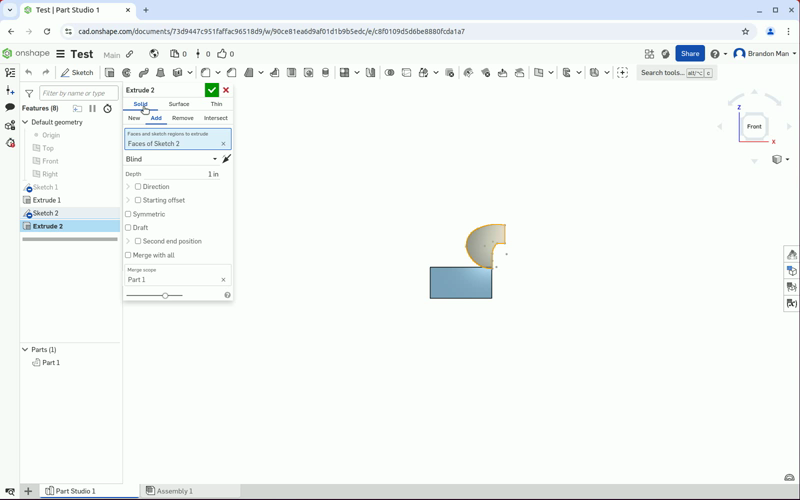
click(143, 106)
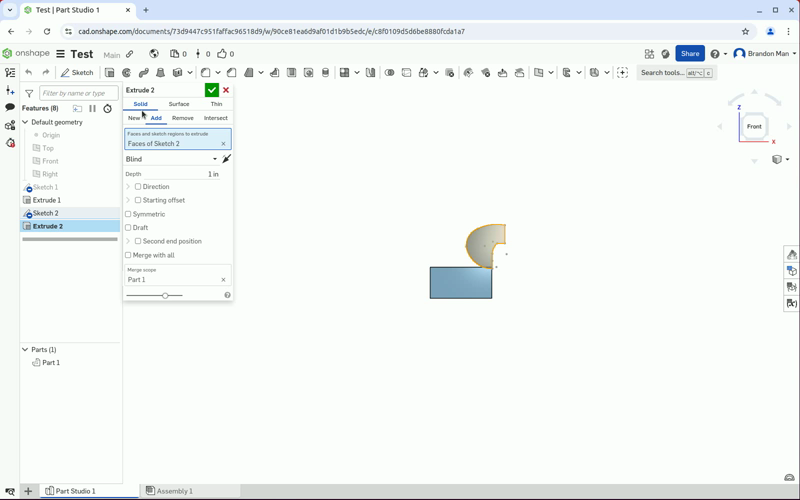
mouse_move(137, 120)
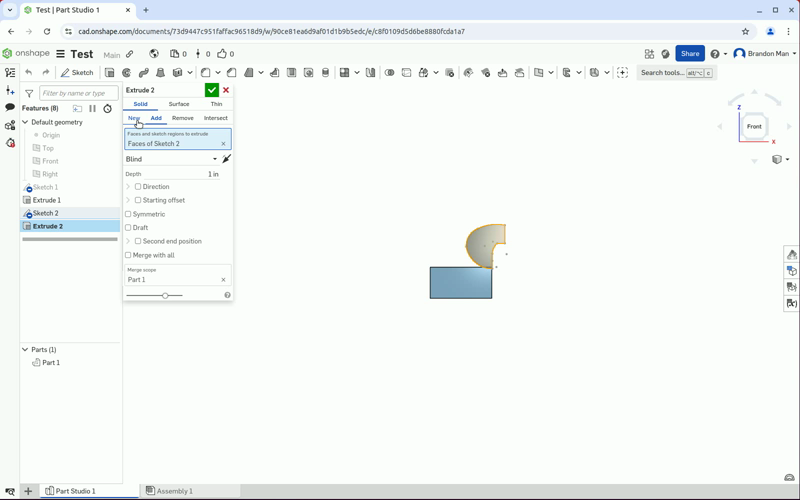
click(137, 120)
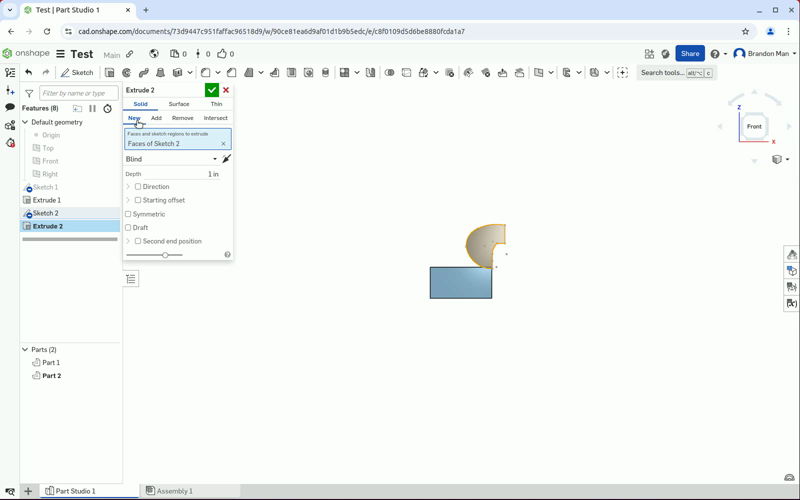
key(tab, 4)
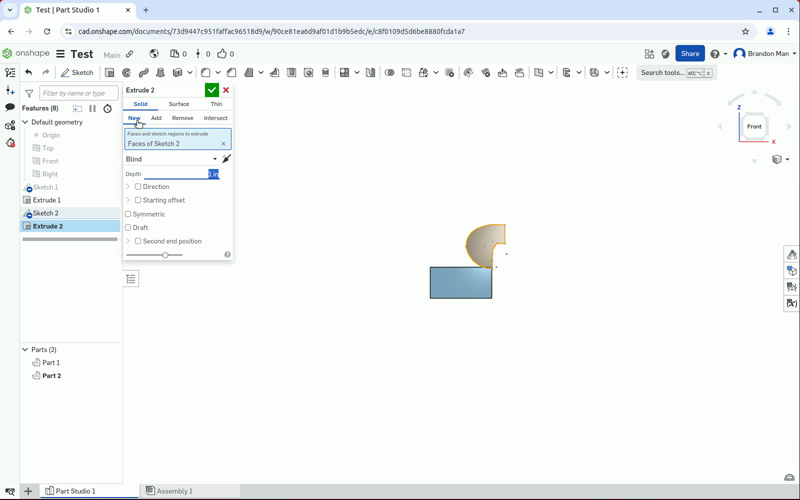
text(3.129)
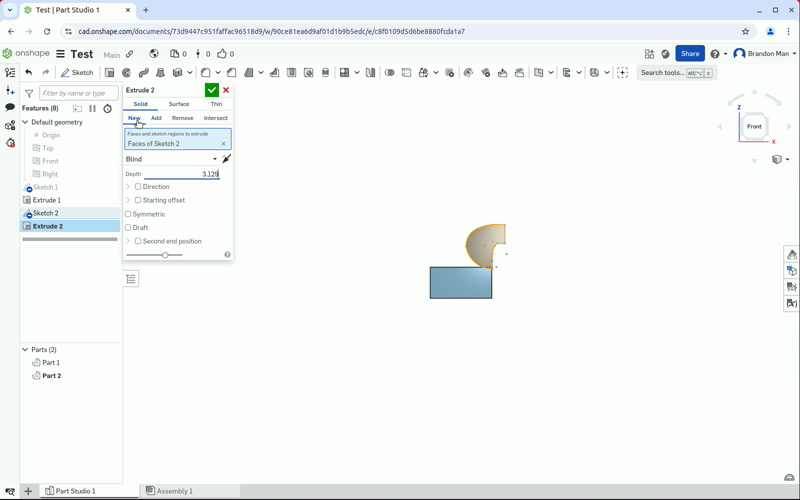
key(enter)
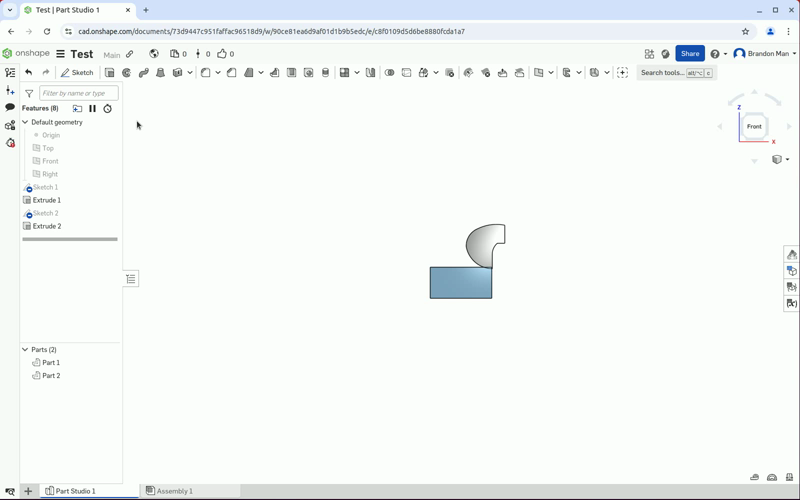
key(shift+h)
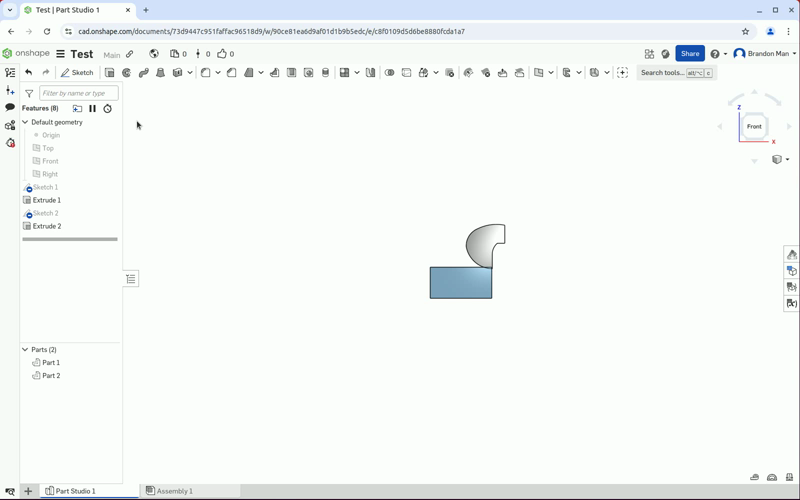
key(shift+h)
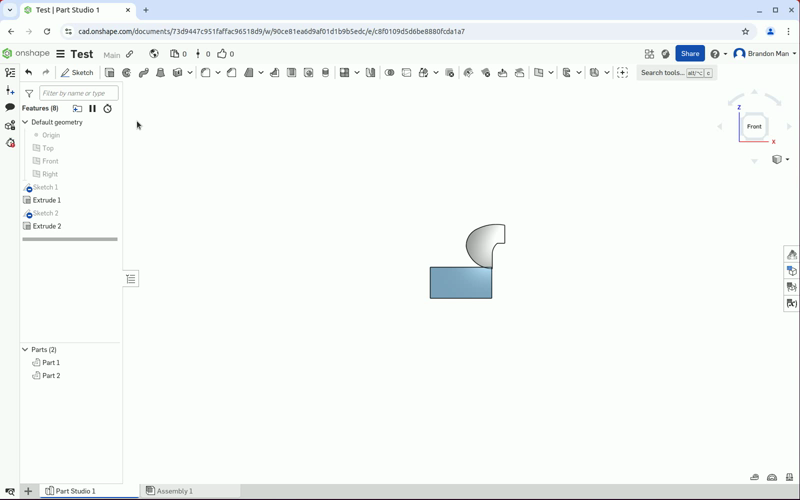
mouse_move(73, 189)
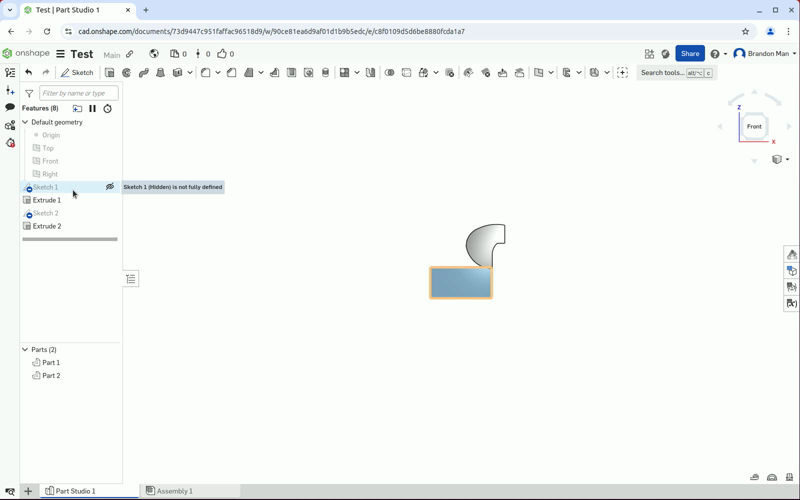
click(73, 189)
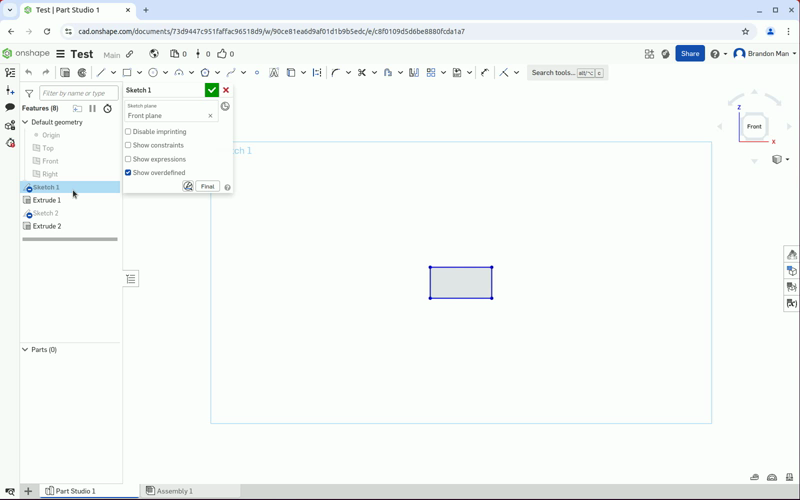
mouse_move(229, 92)
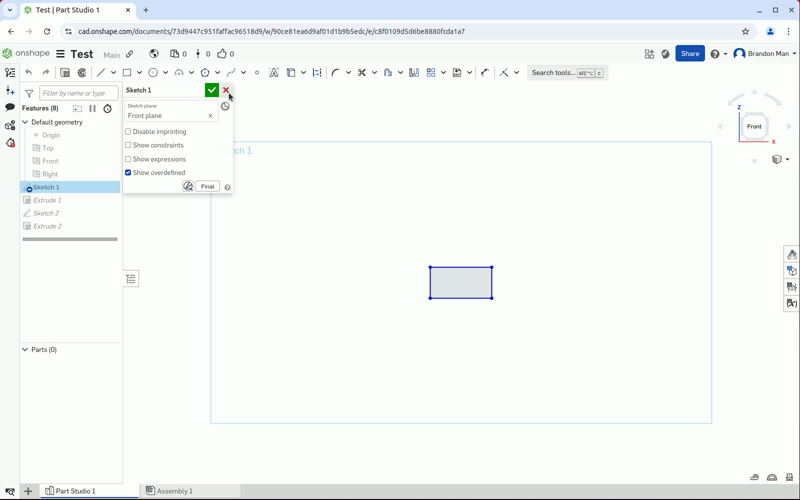
click(229, 92)
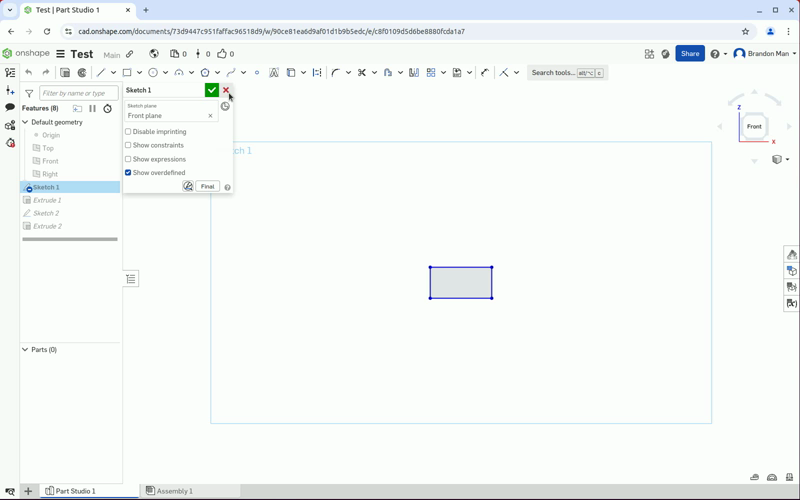
key(shift+s)
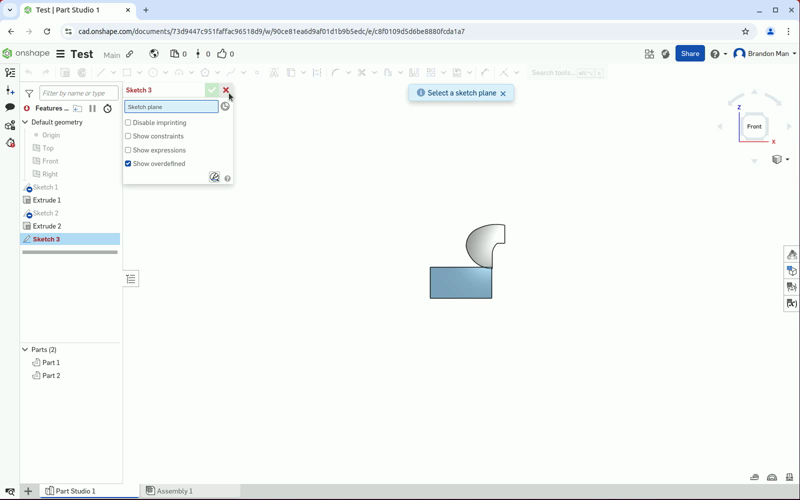
mouse_move(73, 163)
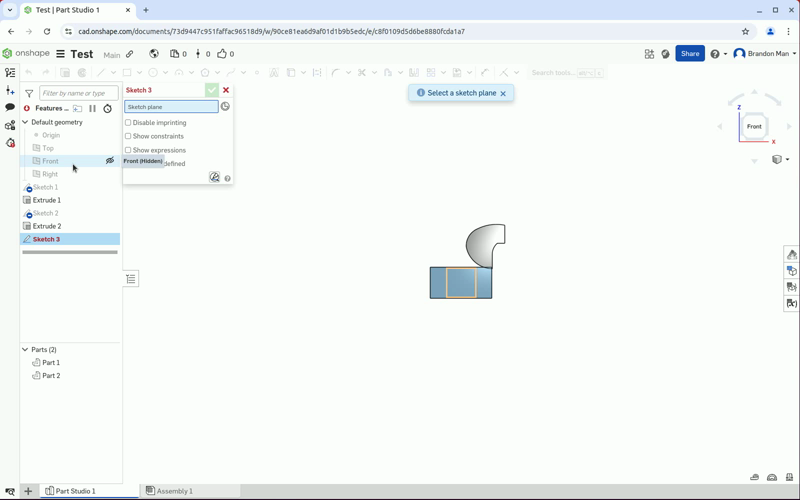
click(73, 163)
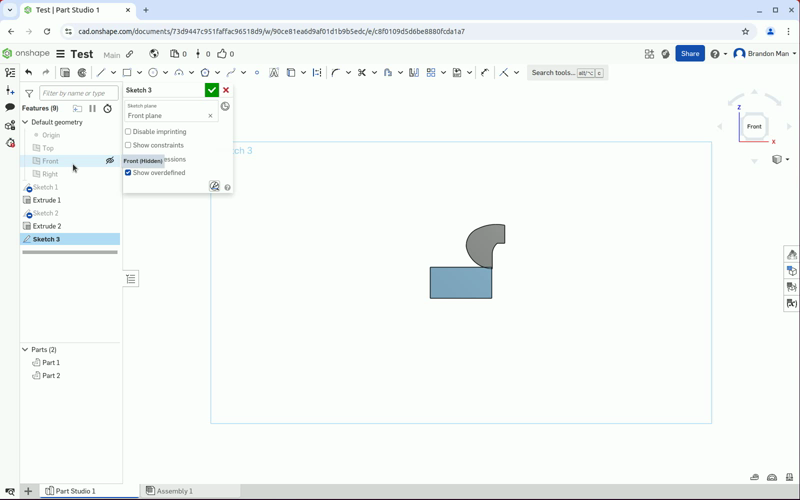
mouse_move(73, 352)
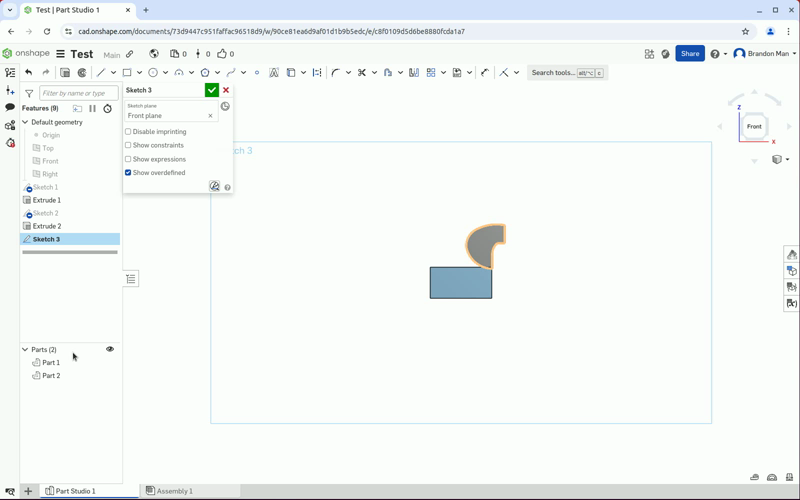
key(y)
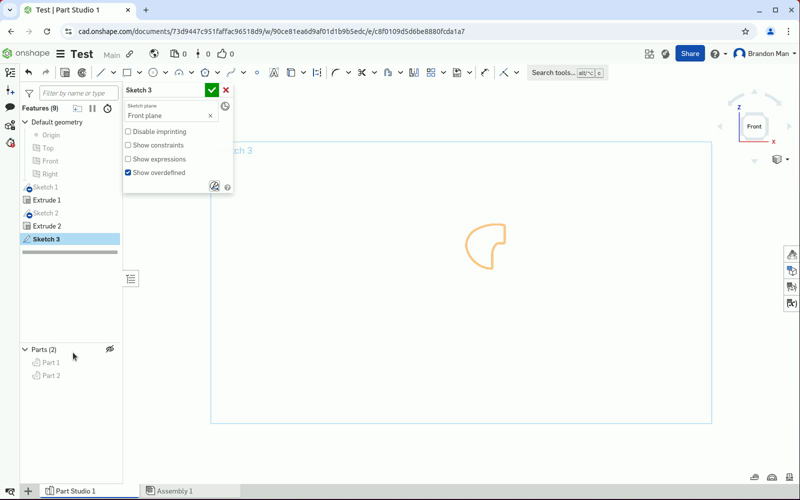
key(l)
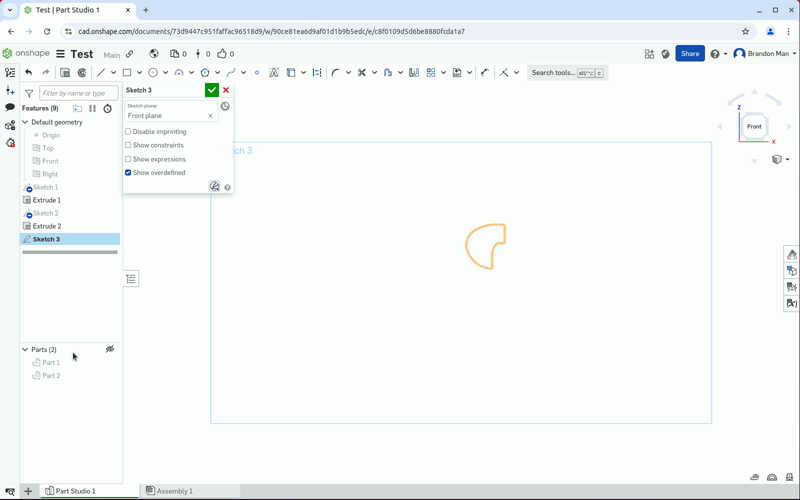
key_down(shift)
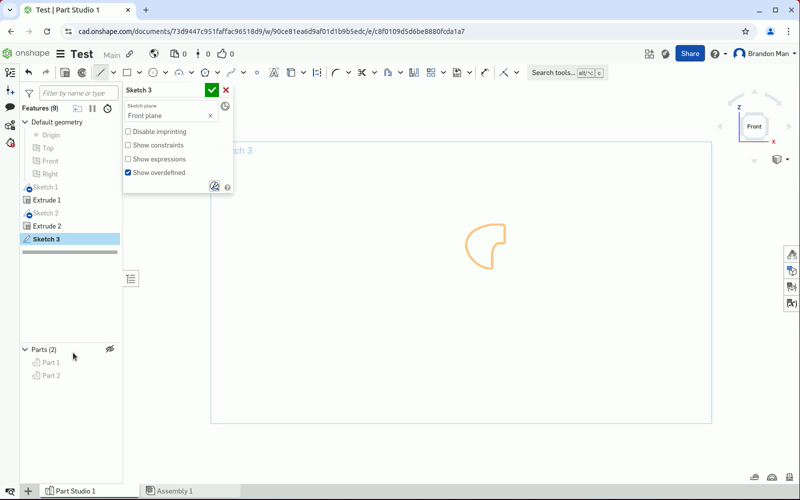
mouse_move(504, 252)
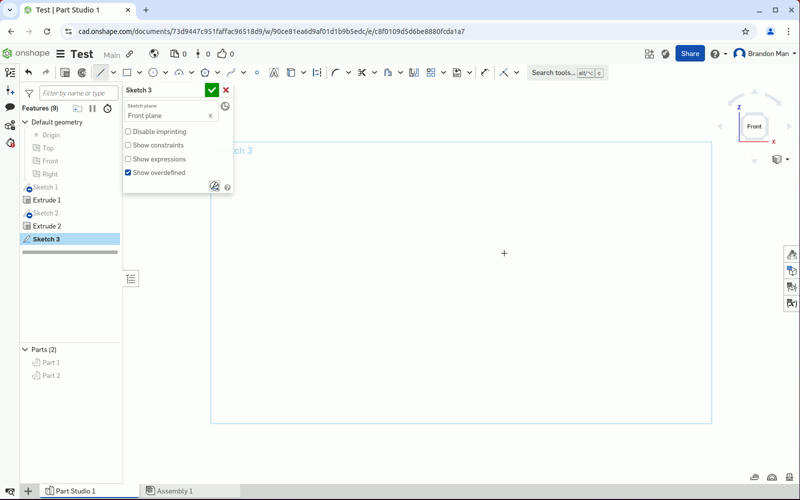
click(504, 252)
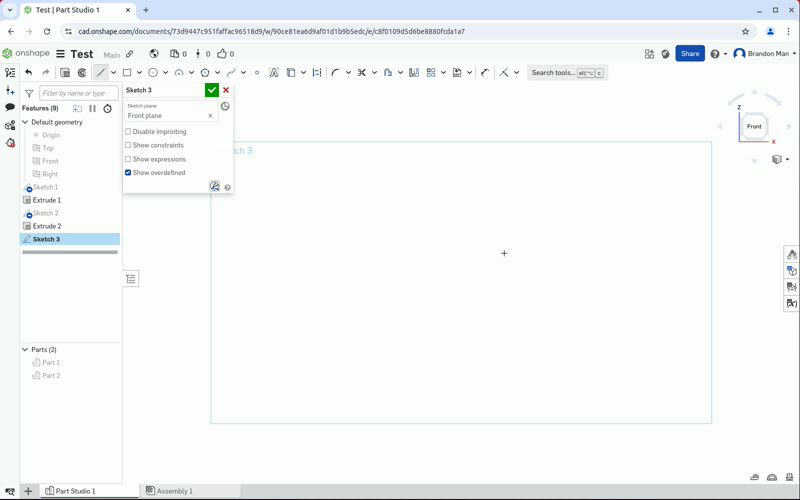
key_up(shift)
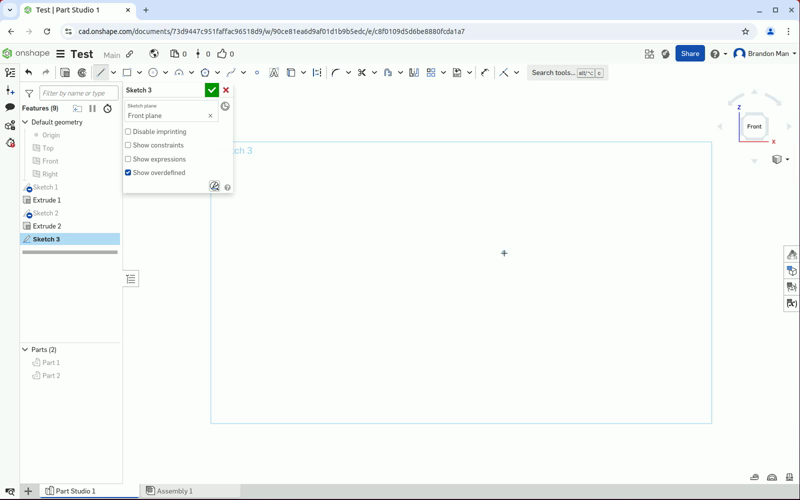
key_down(shift)
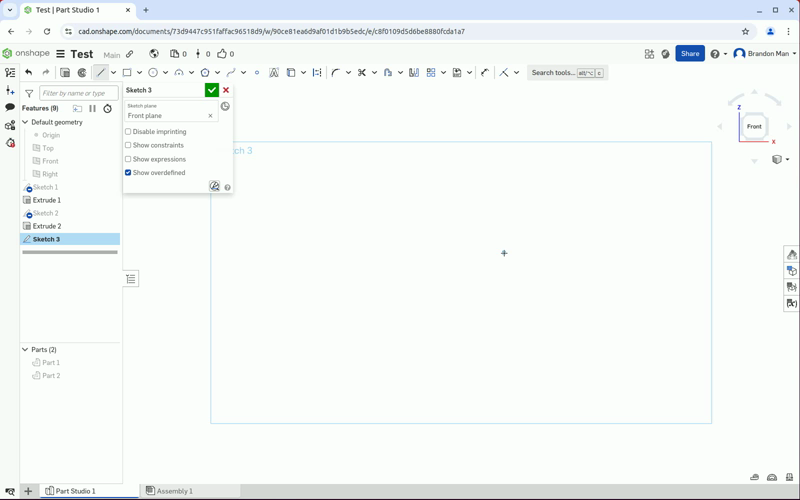
mouse_move(573, 252)
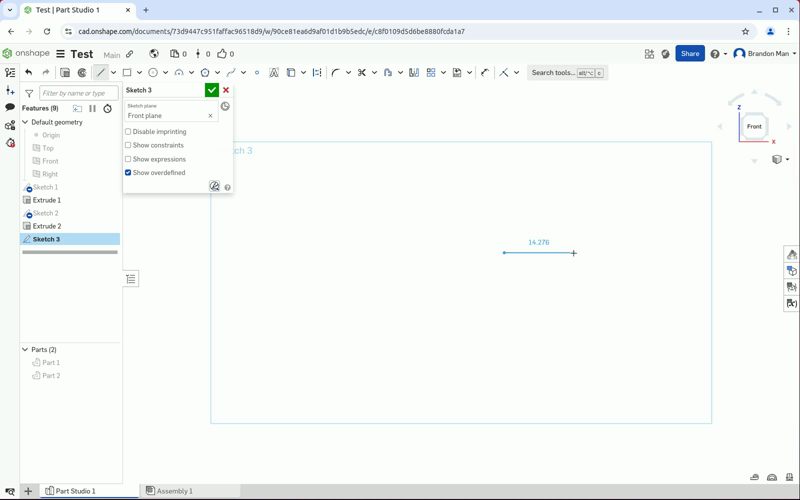
click(573, 252)
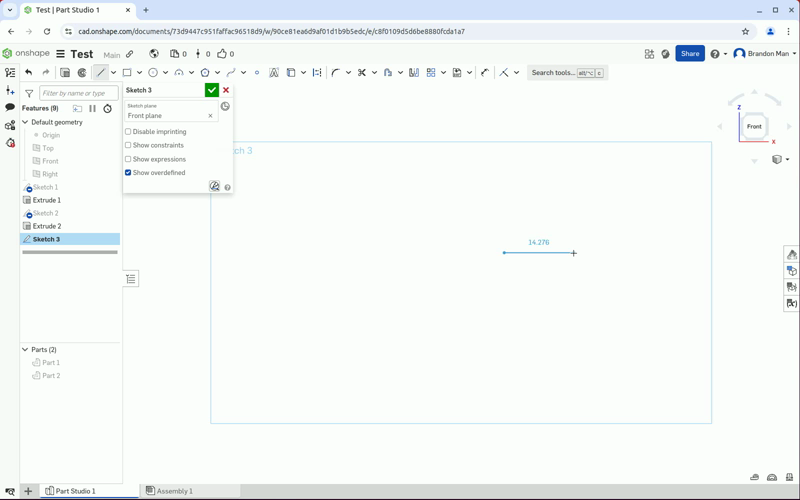
key_up(shift)
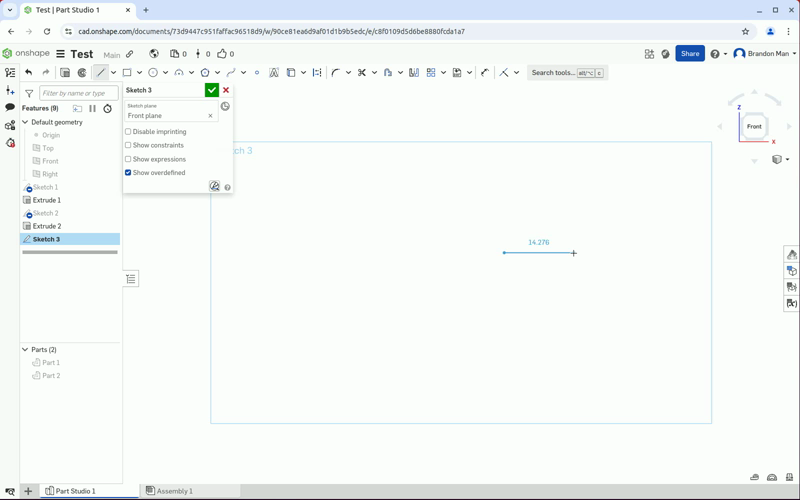
key_down(shift)
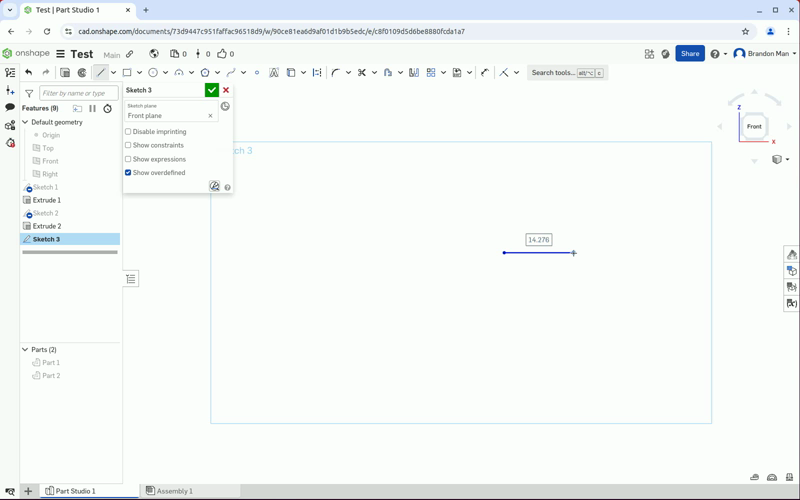
mouse_move(589, 252)
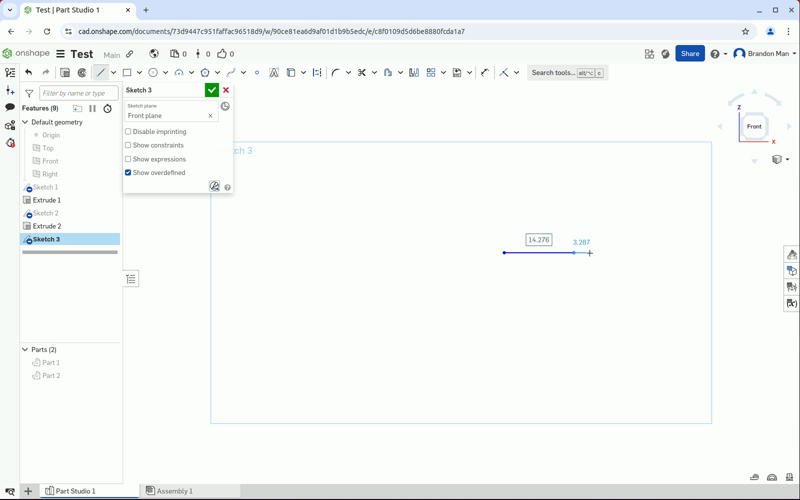
mouse_move(573, 221)
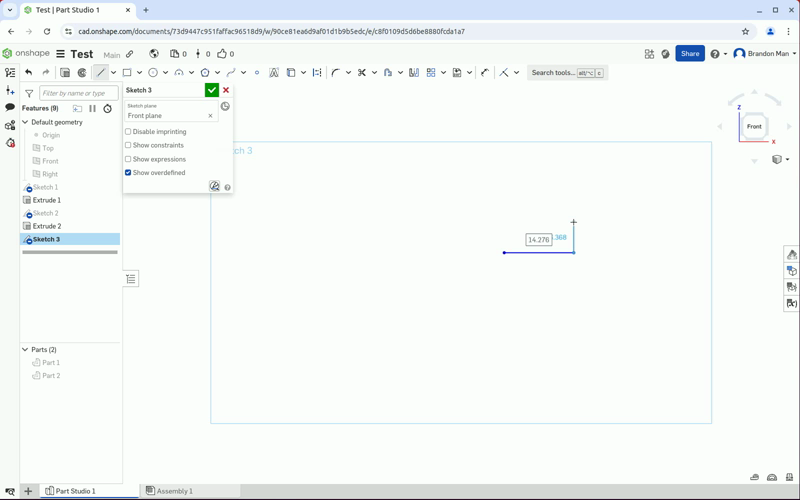
click(573, 221)
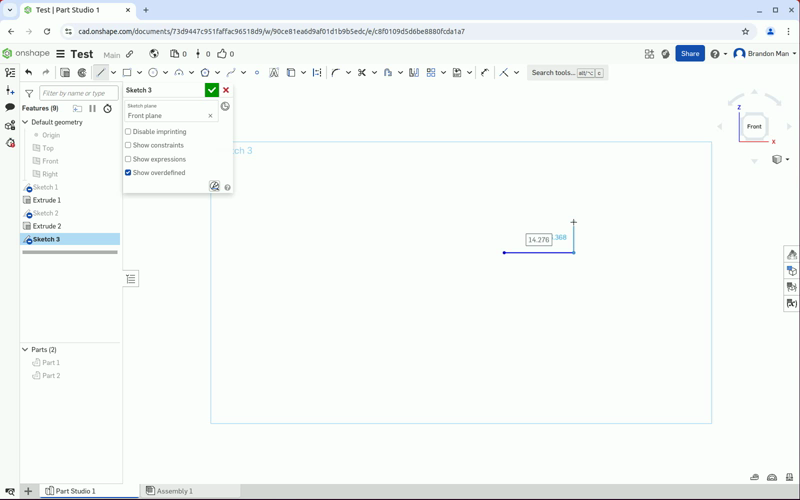
key_up(shift)
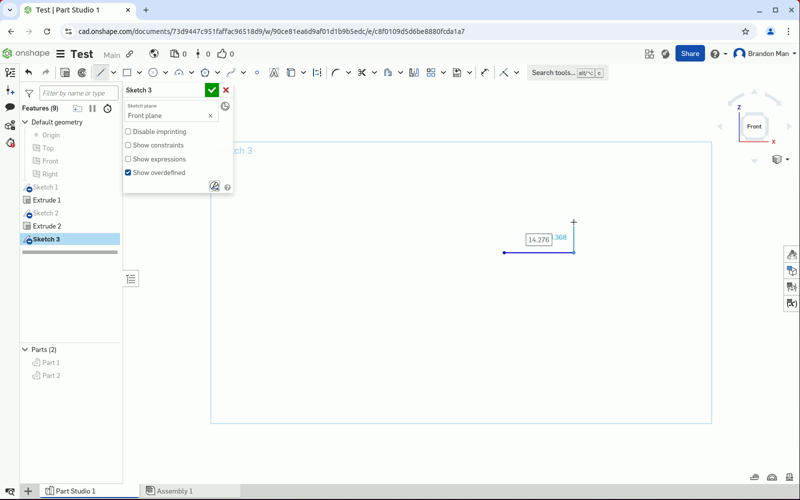
key_down(shift)
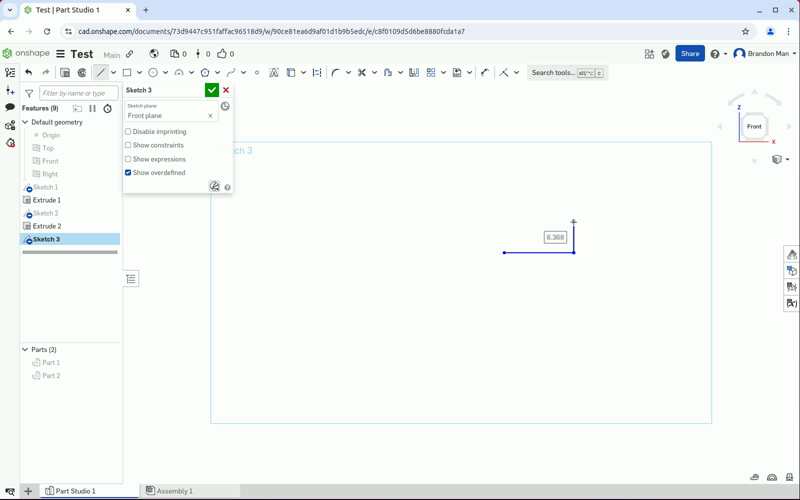
mouse_move(504, 221)
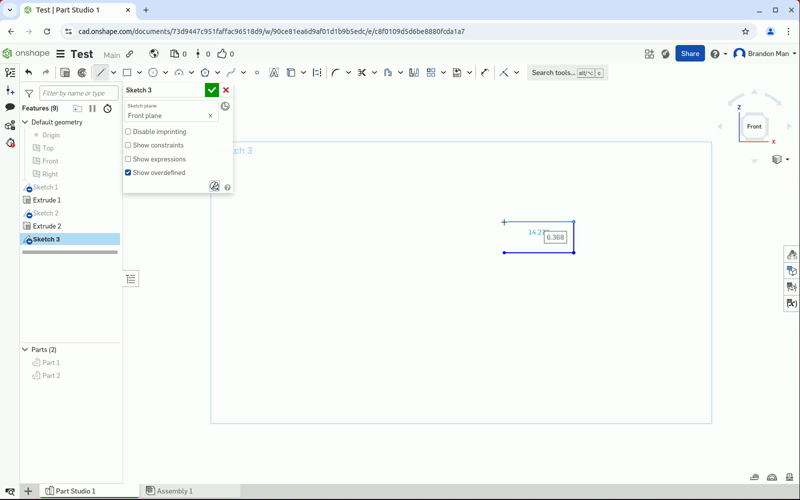
click(504, 221)
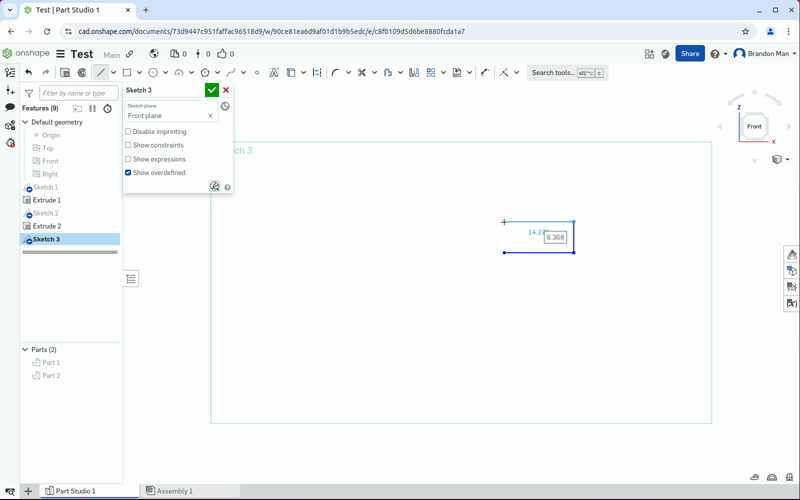
key_up(shift)
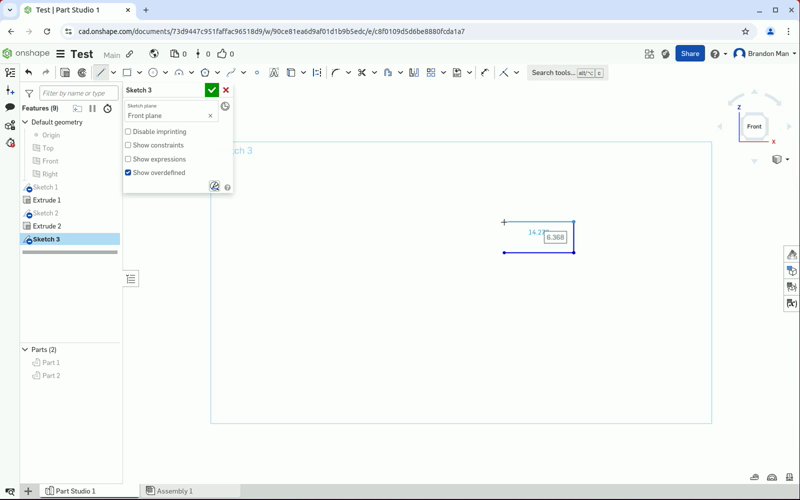
key_down(shift)
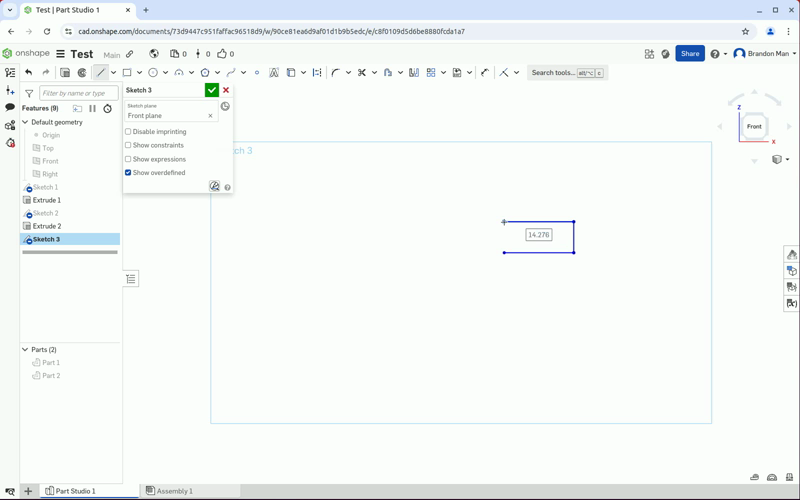
mouse_move(534, 221)
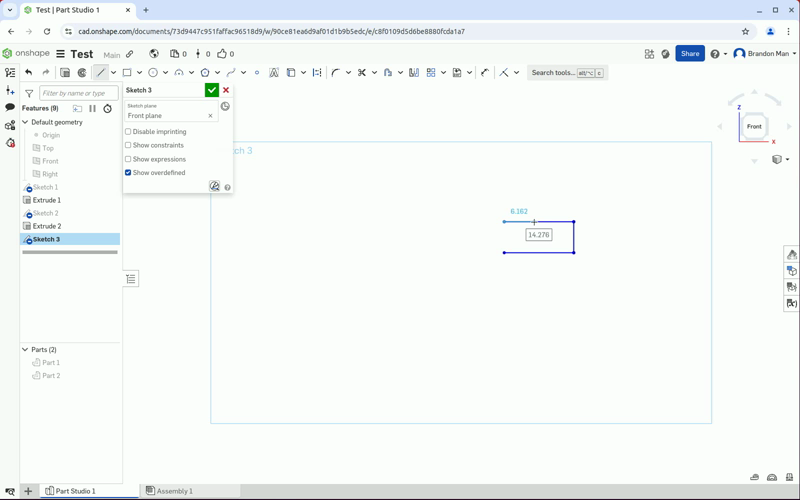
mouse_move(504, 226)
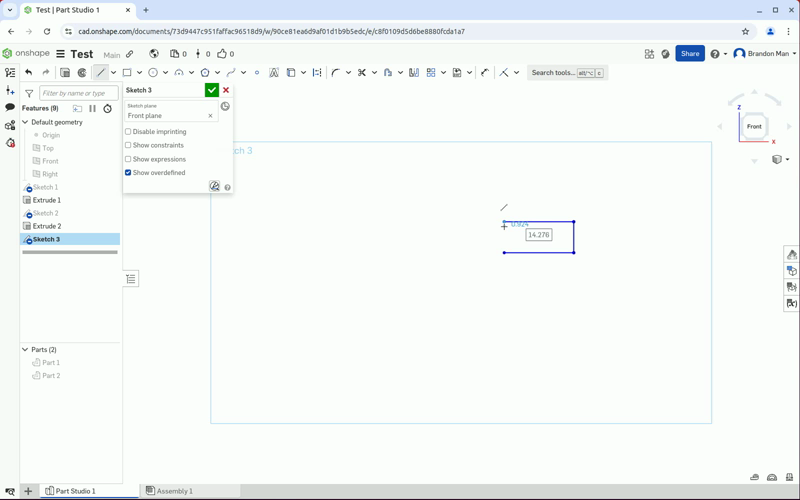
scroll(6)
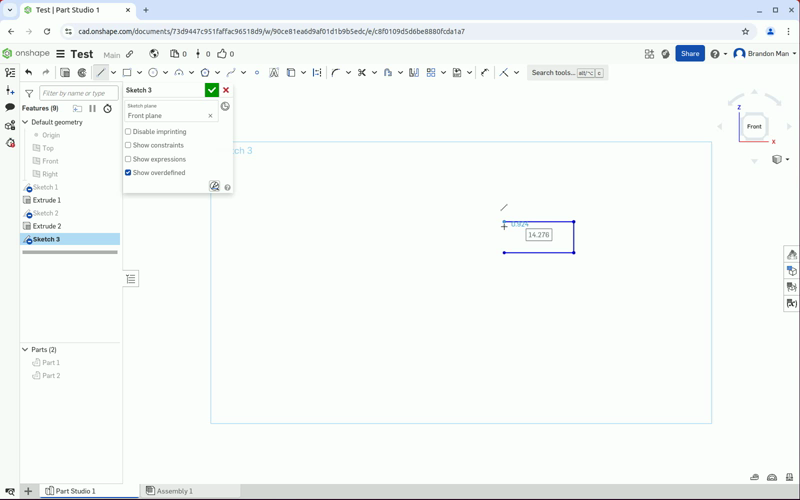
scroll(6)
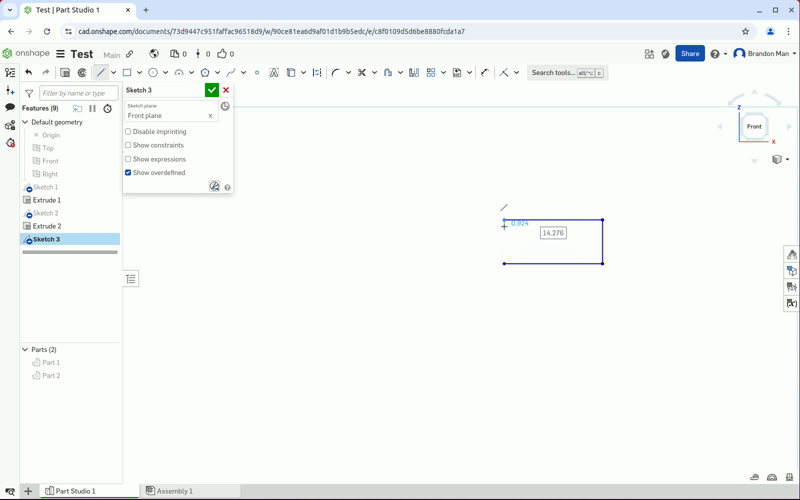
scroll(6)
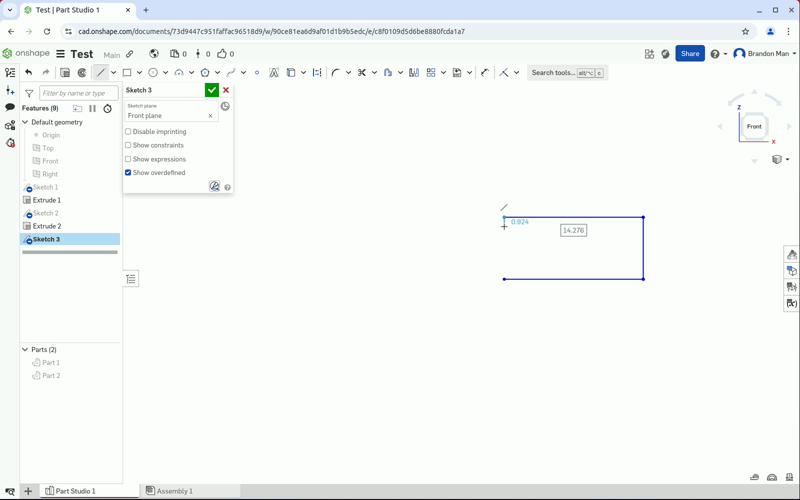
scroll(6)
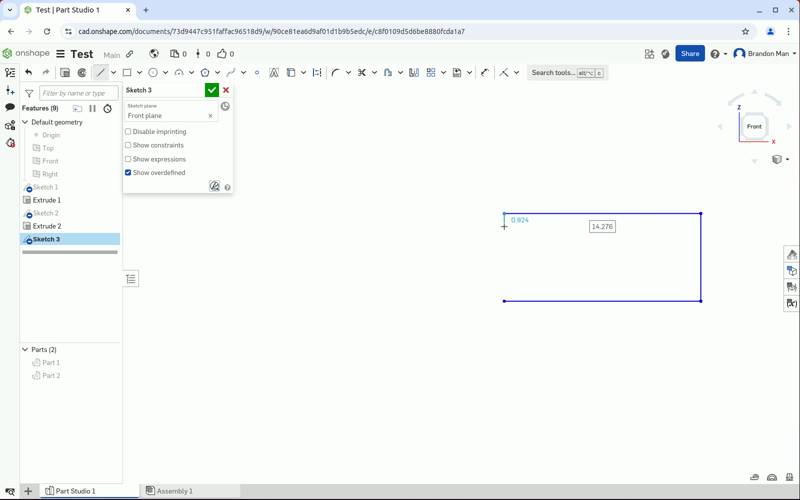
scroll(6)
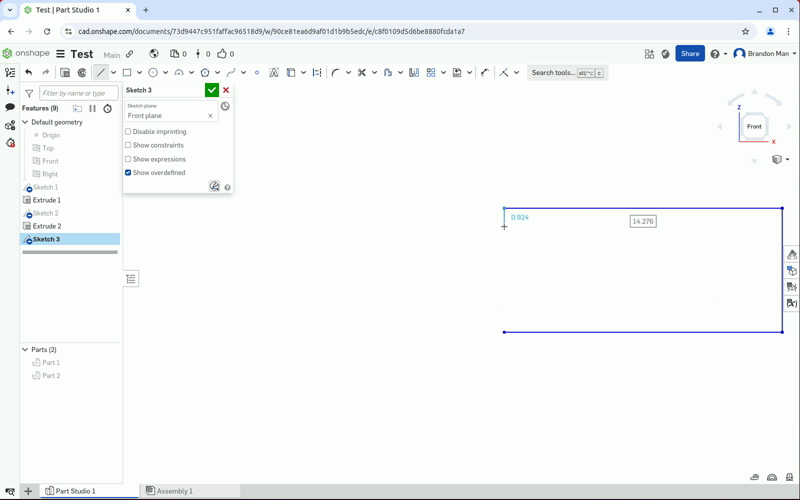
scroll(6)
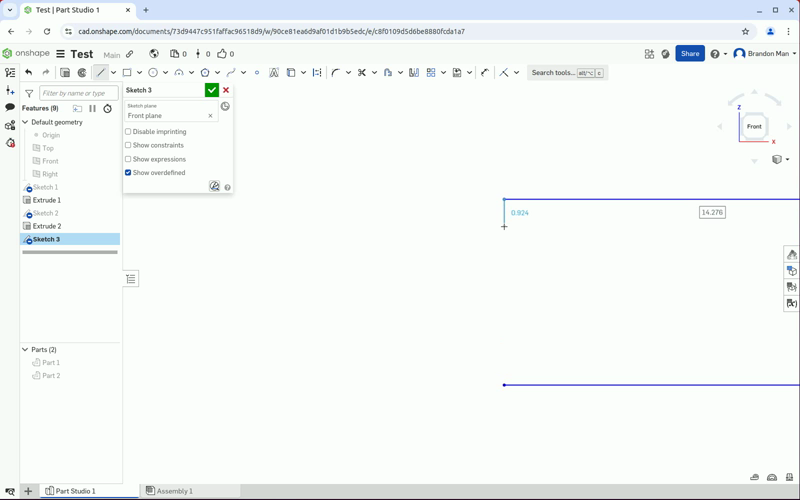
scroll(6)
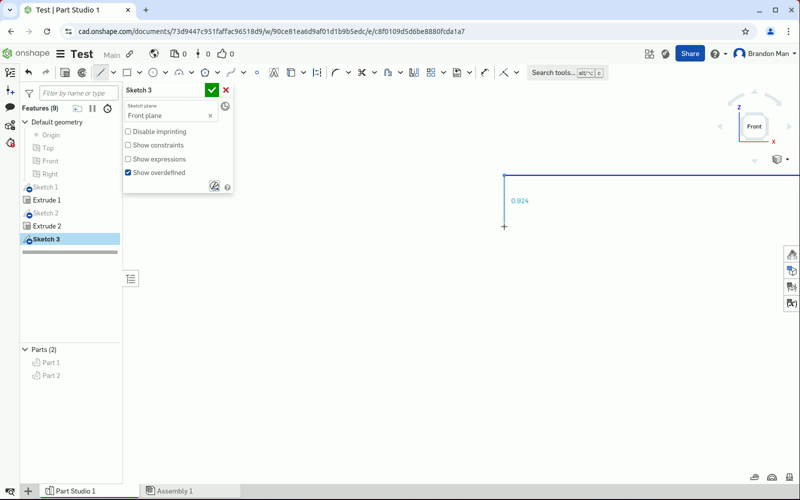
click(504, 226)
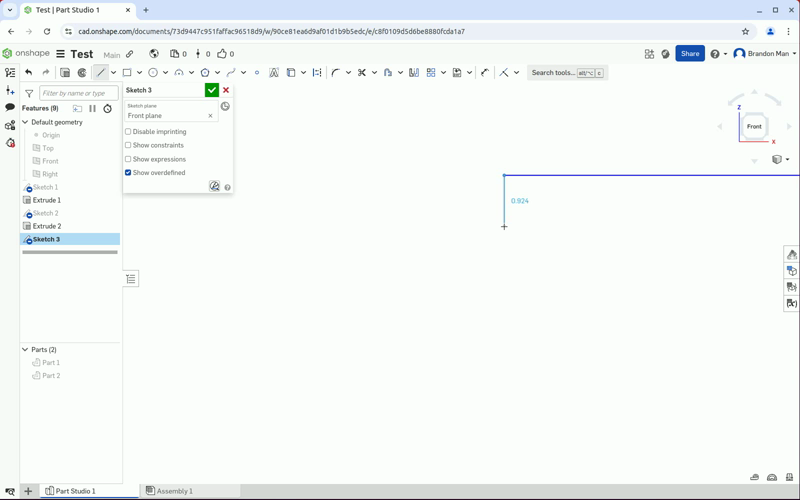
scroll(-6)
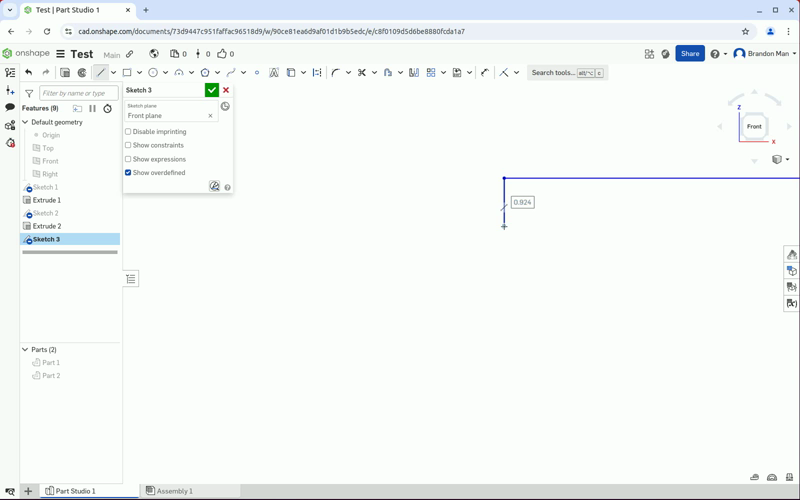
scroll(-6)
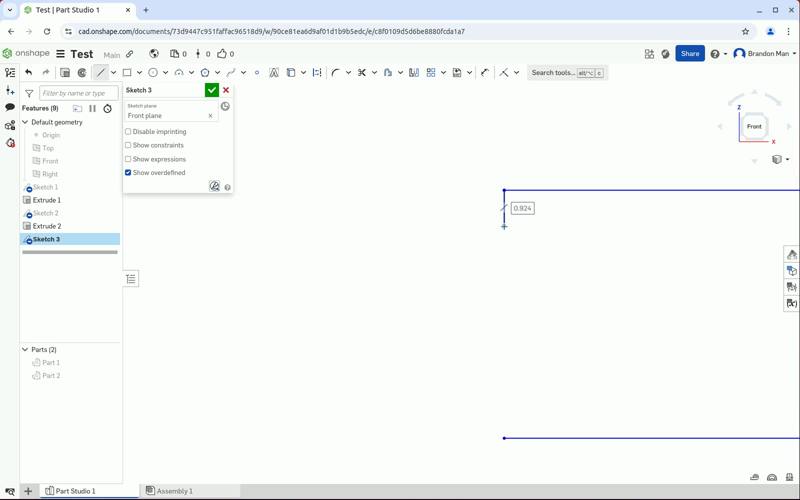
scroll(-6)
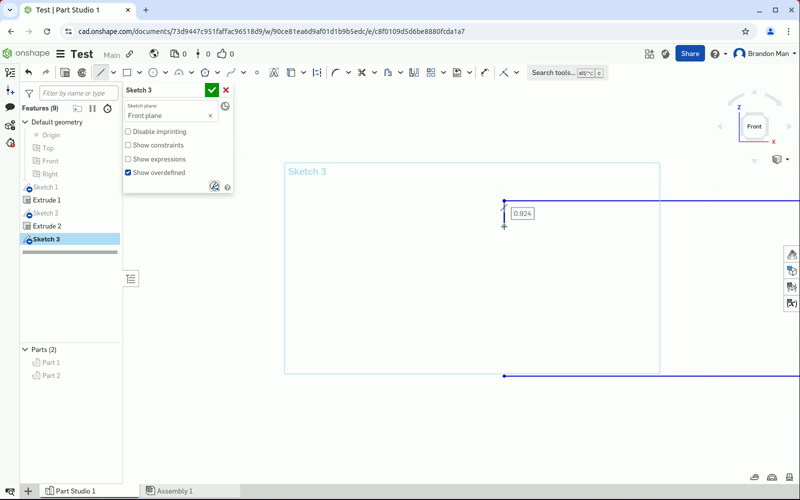
scroll(-6)
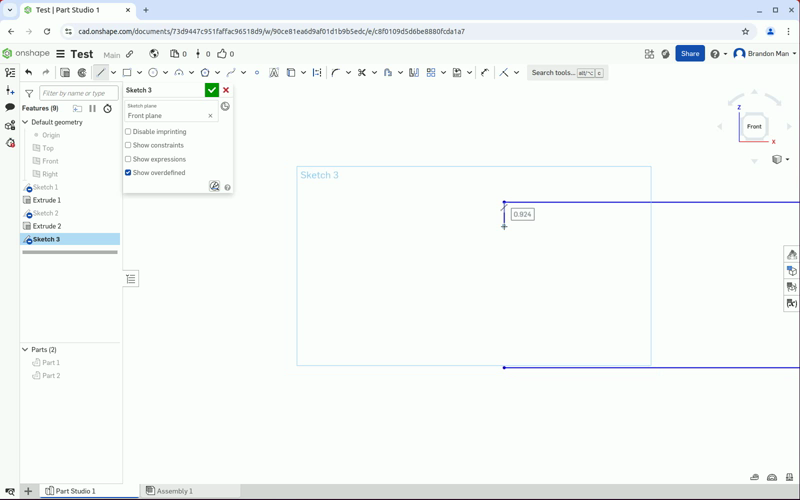
scroll(-6)
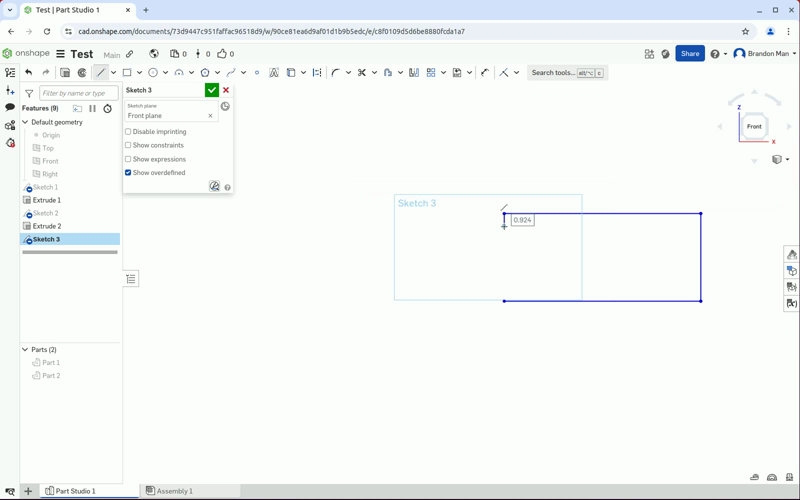
scroll(-6)
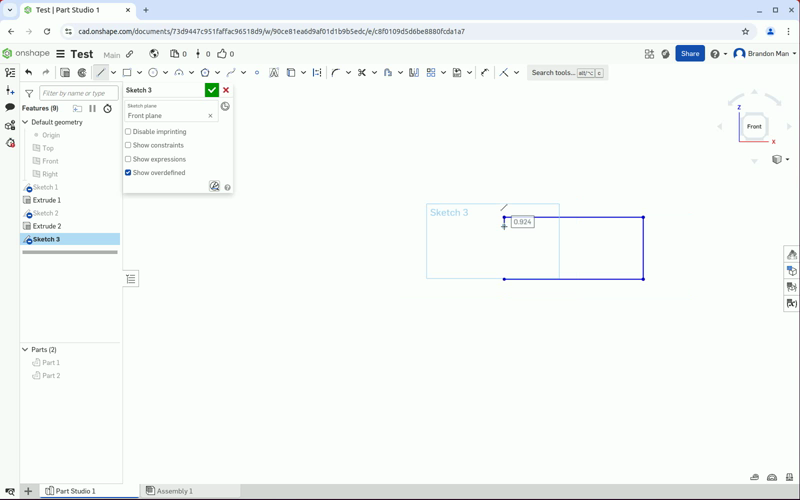
scroll(-6)
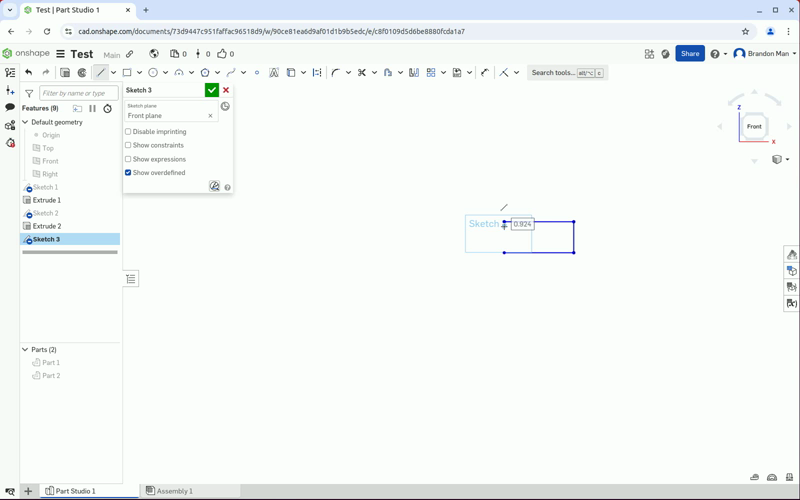
key_up(shift)
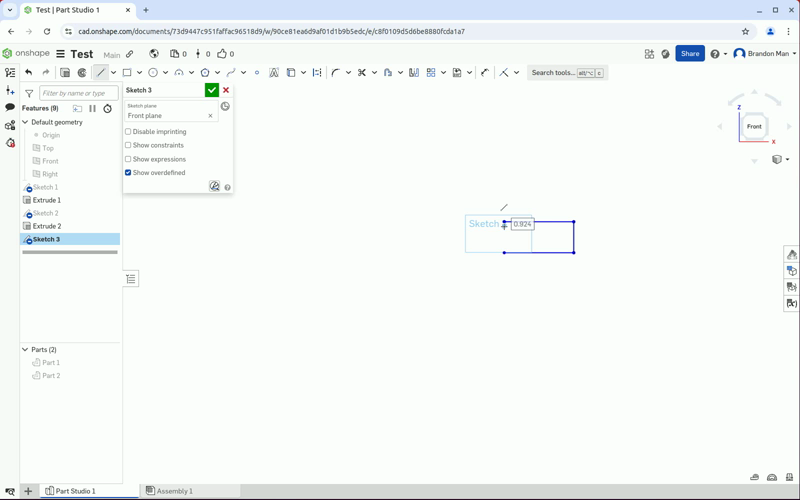
key(esc)
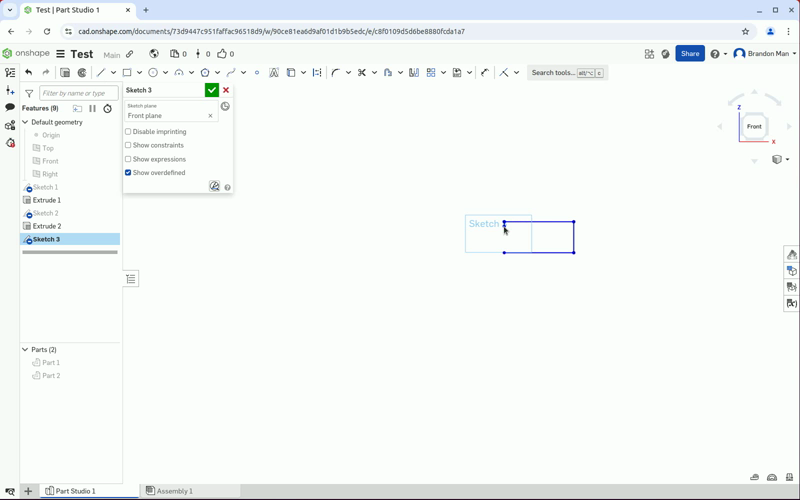
key(a)
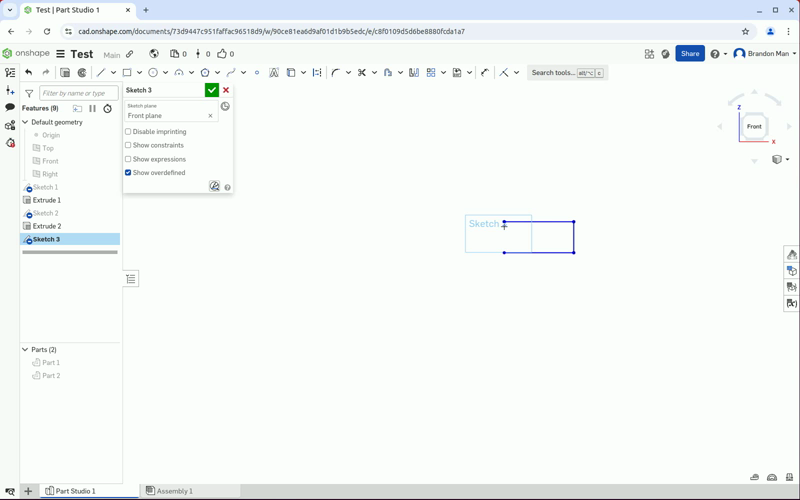
mouse_move(504, 226)
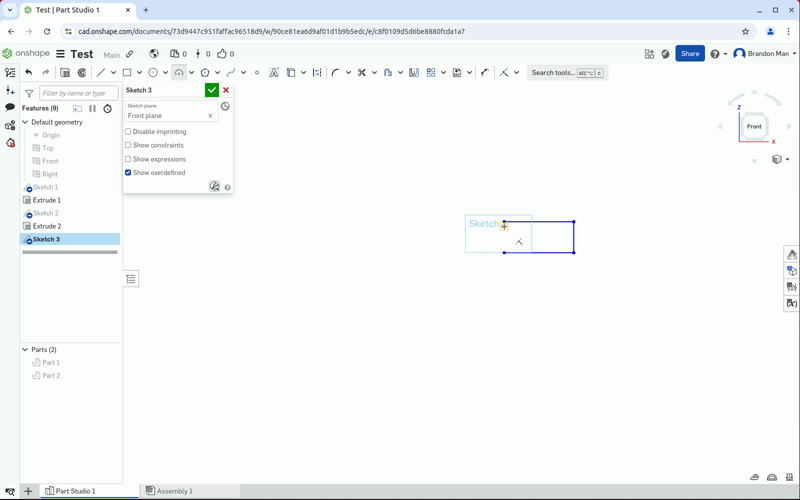
click(504, 226)
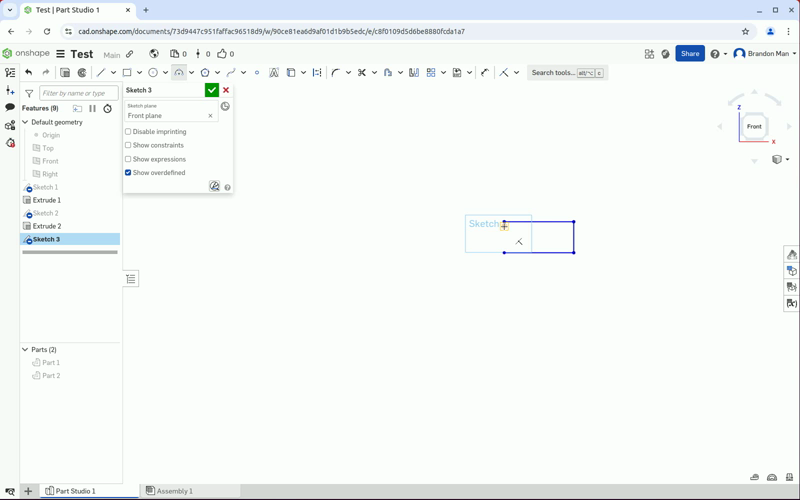
key_down(shift)
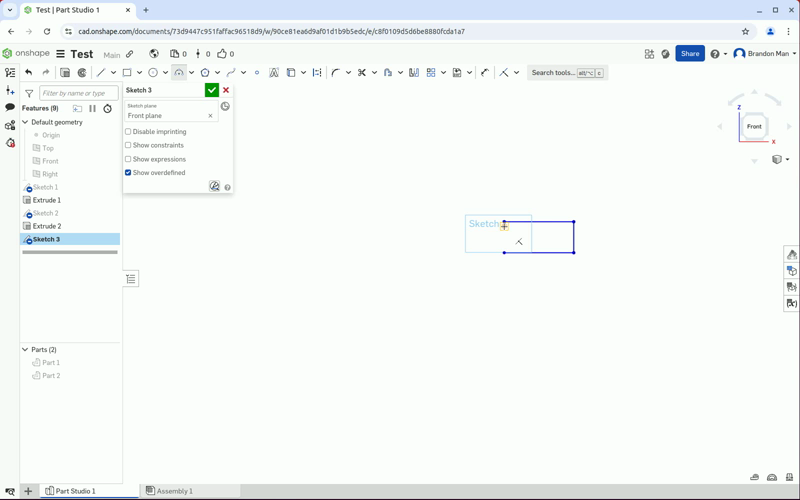
mouse_move(532, 243)
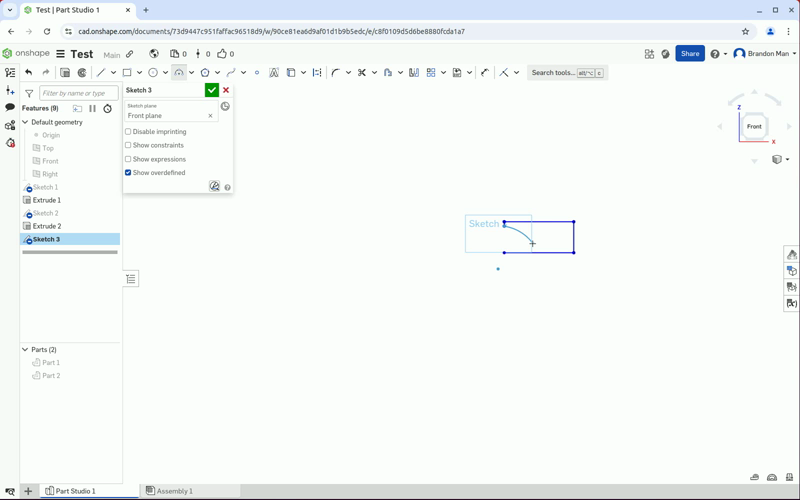
click(532, 243)
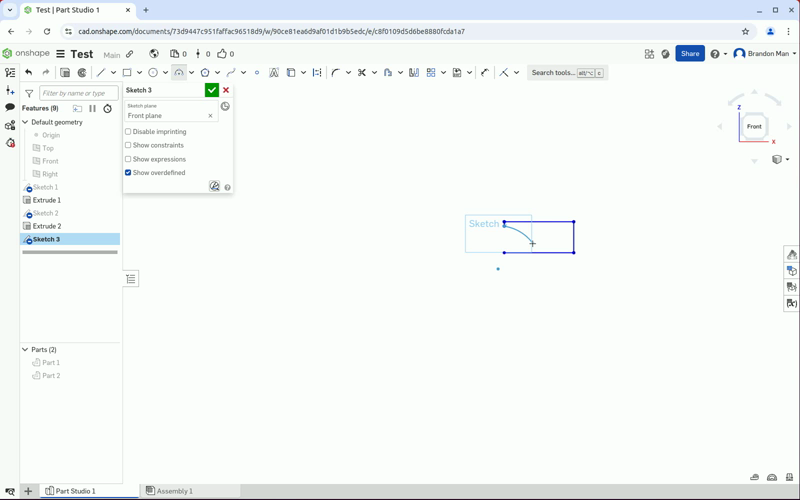
mouse_move(519, 231)
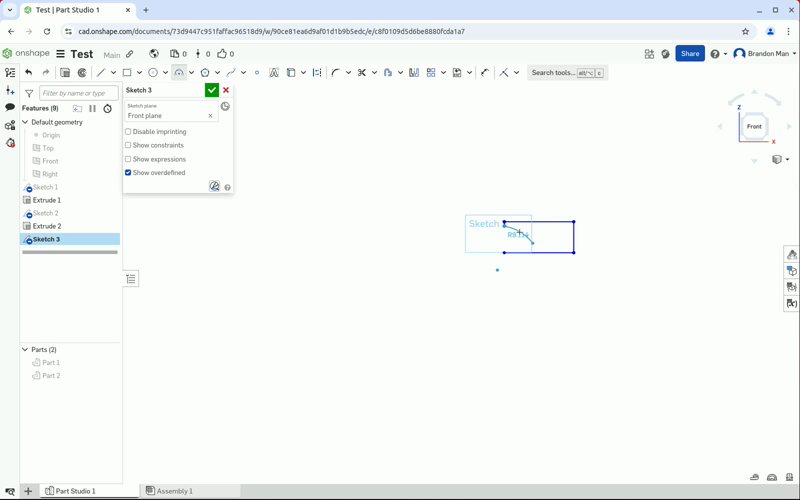
click(519, 231)
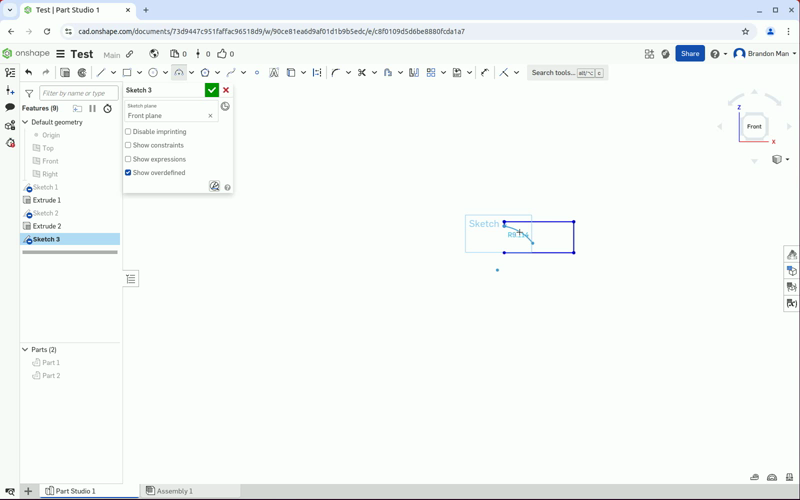
key_up(shift)
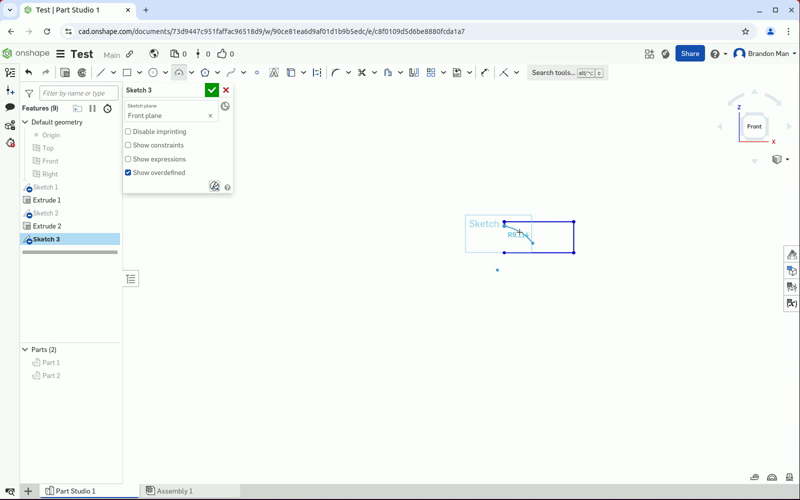
key(esc)
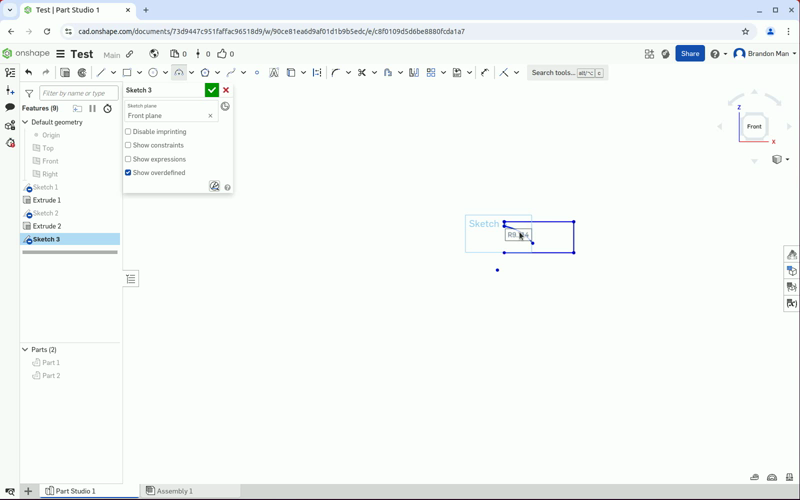
key(l)
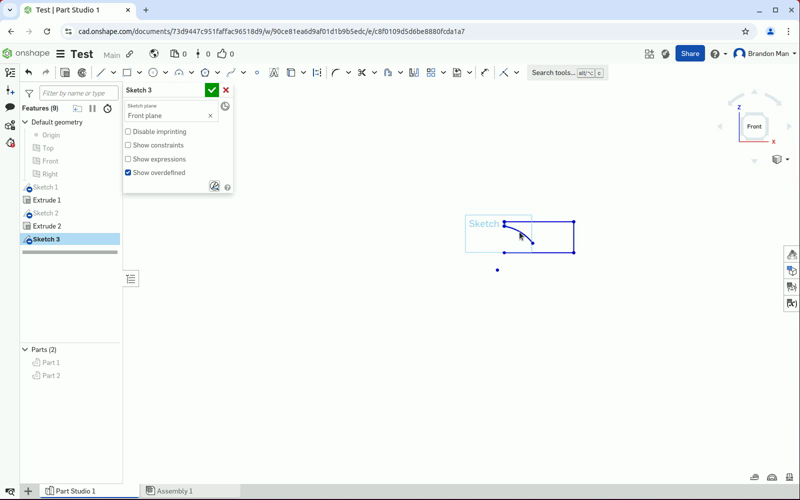
mouse_move(532, 243)
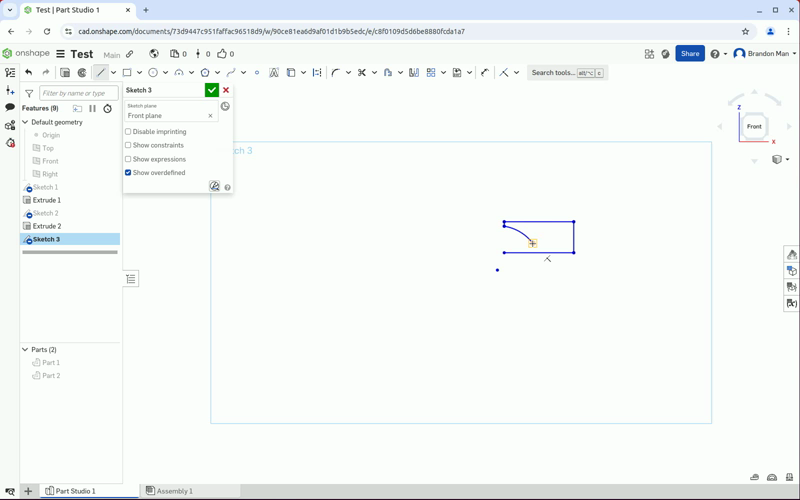
click(532, 243)
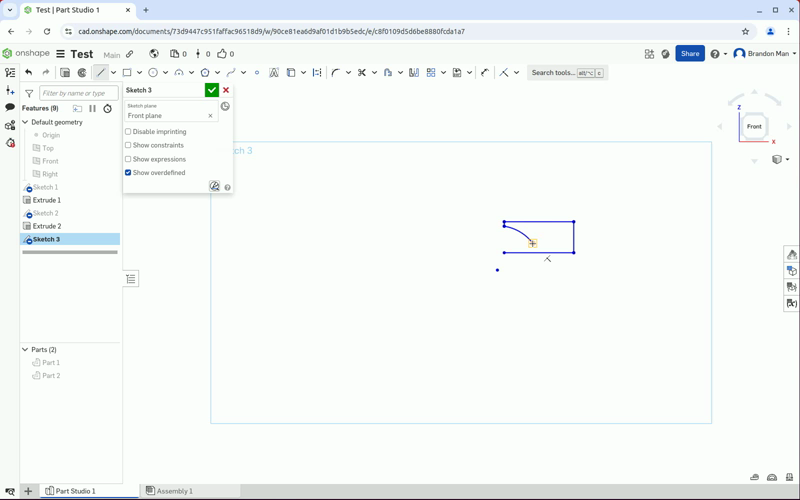
key_down(shift)
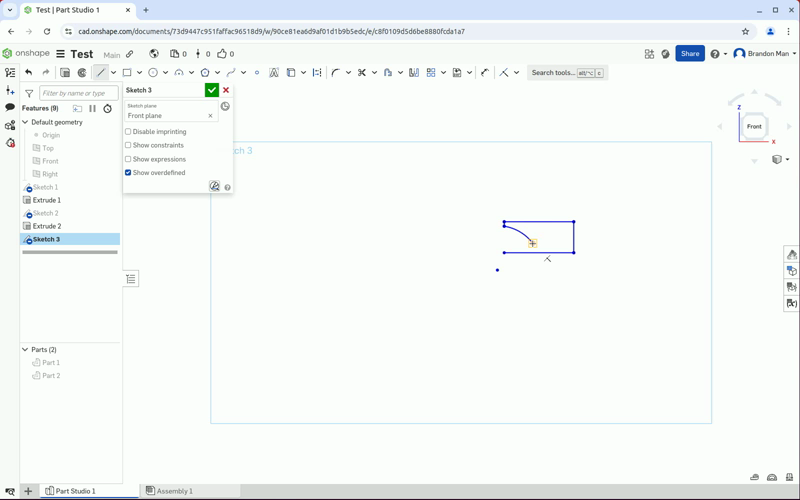
mouse_move(562, 243)
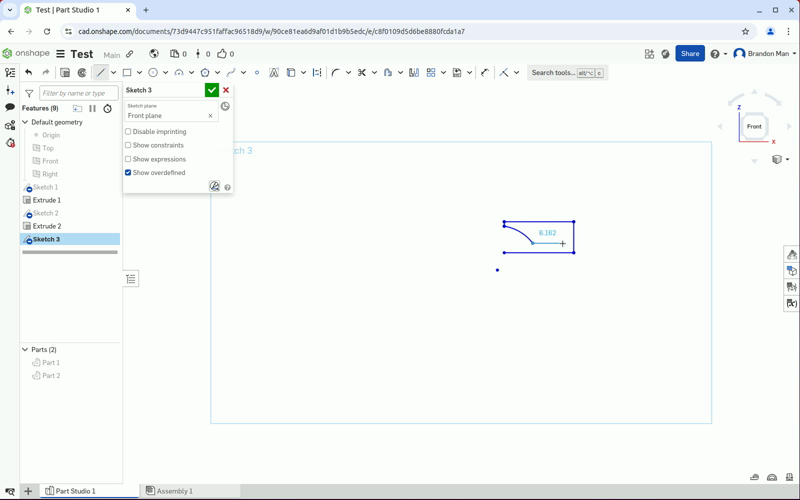
mouse_move(504, 243)
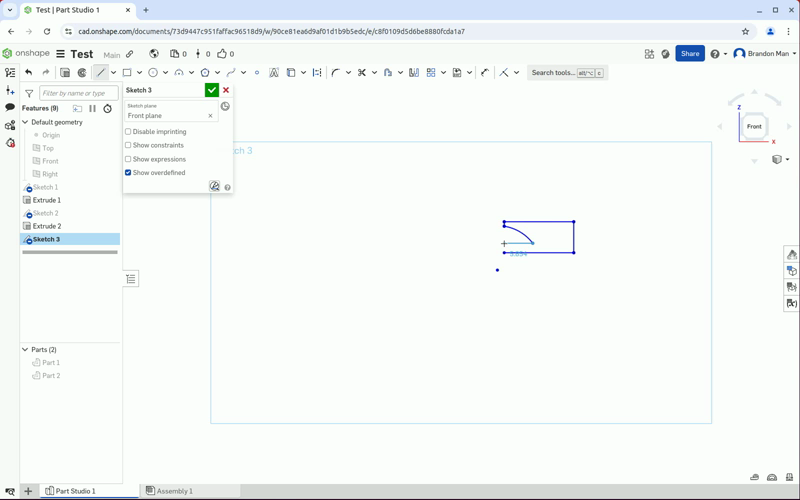
click(504, 243)
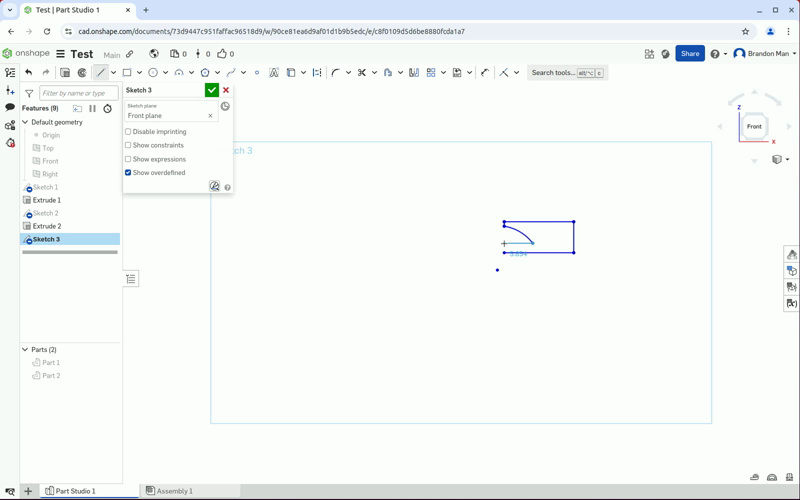
key_up(shift)
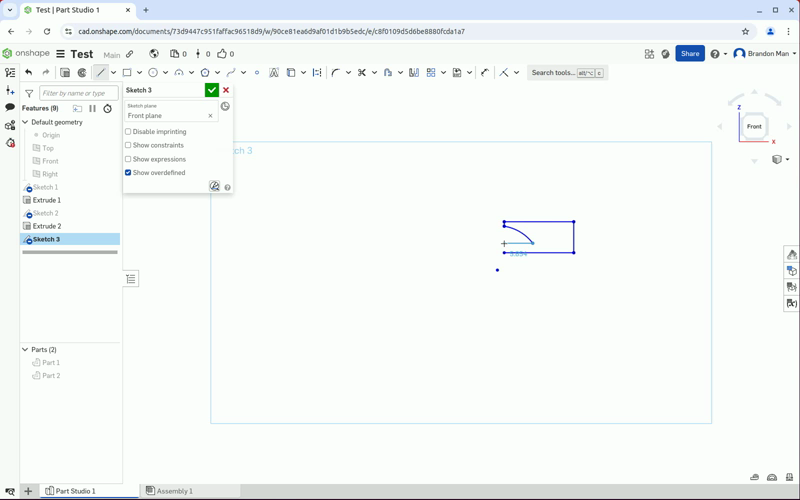
mouse_move(534, 243)
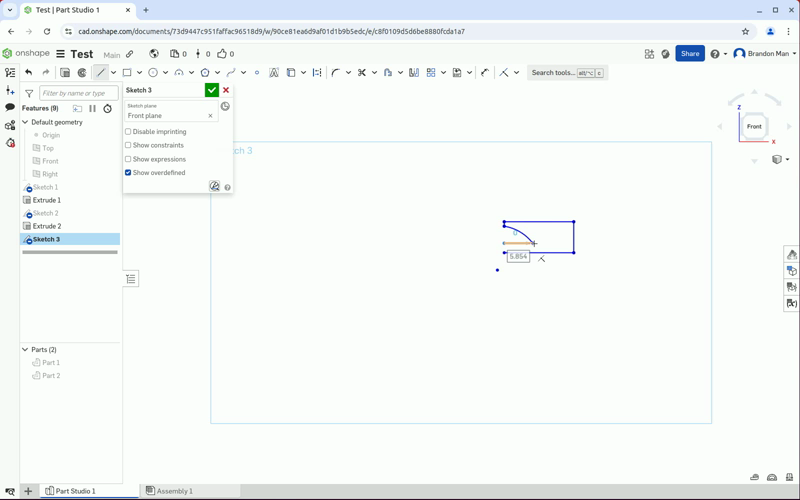
key_down(shift)
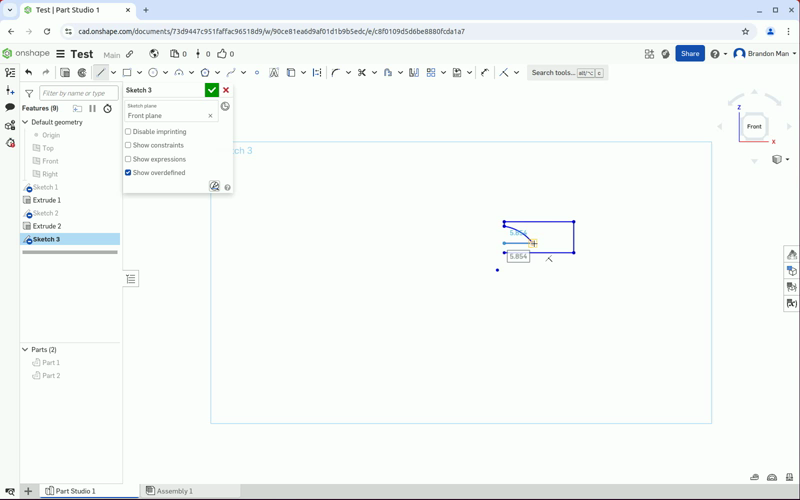
mouse_move(504, 252)
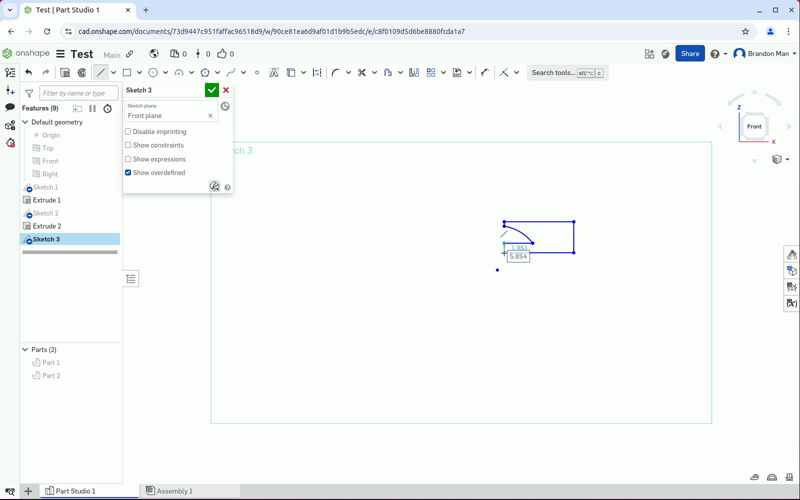
key_up(shift)
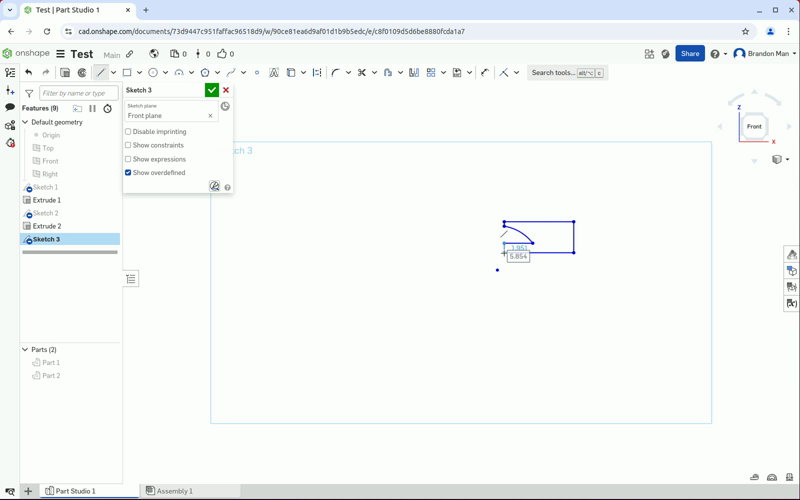
click(504, 252)
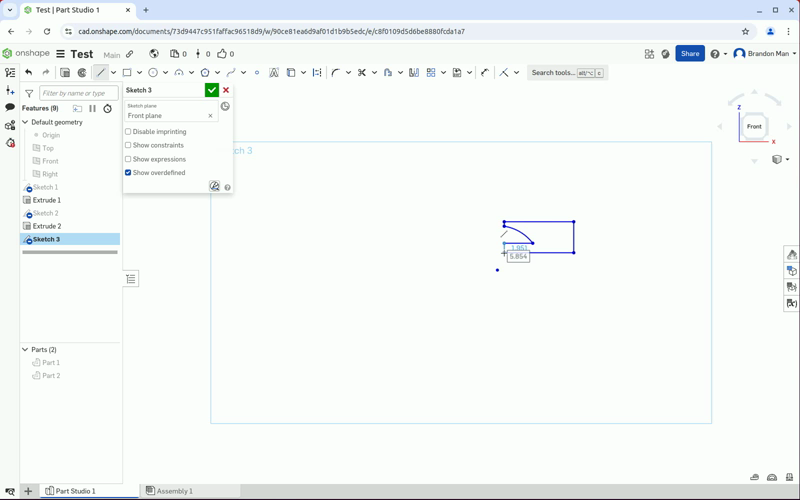
key(esc)
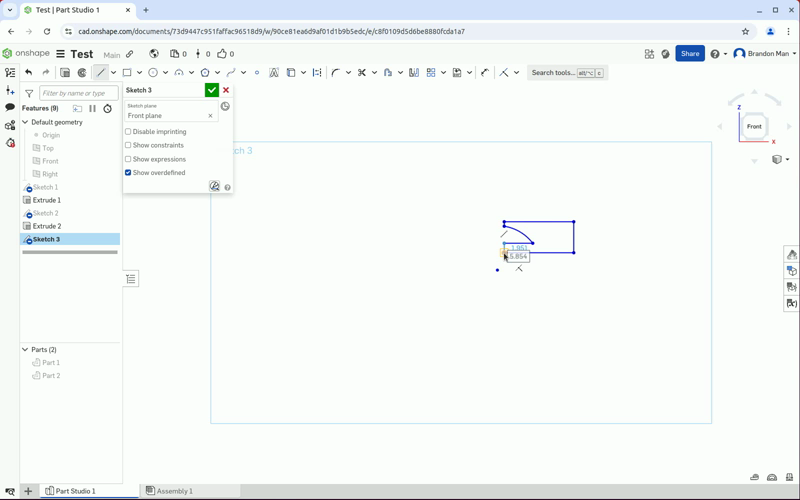
mouse_move(537, 229)
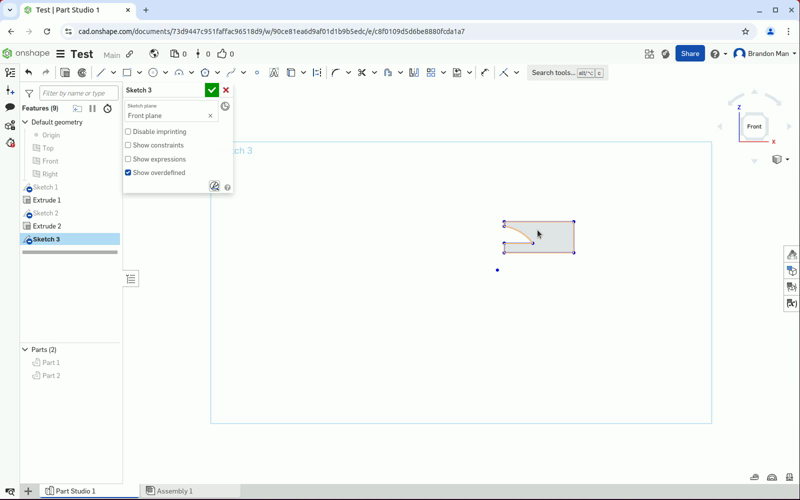
click(537, 229)
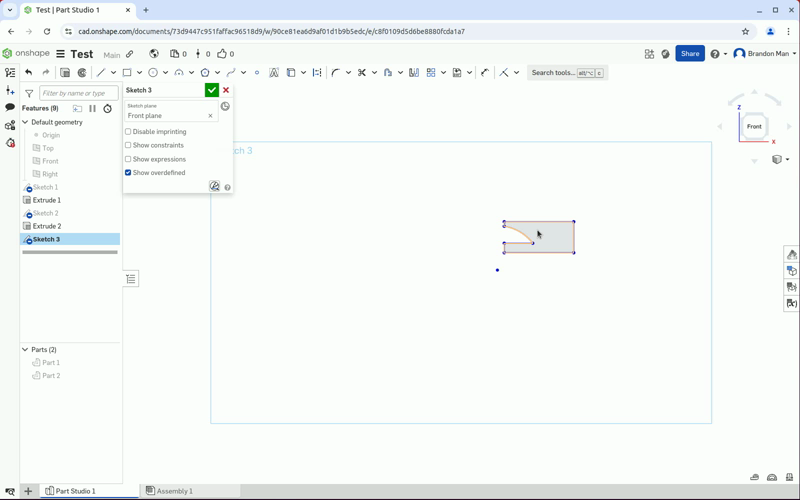
mouse_move(73, 352)
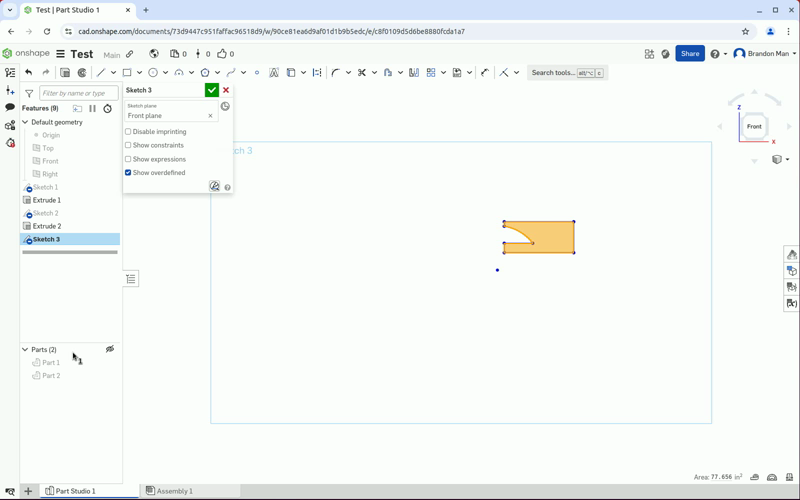
key(shift+y)
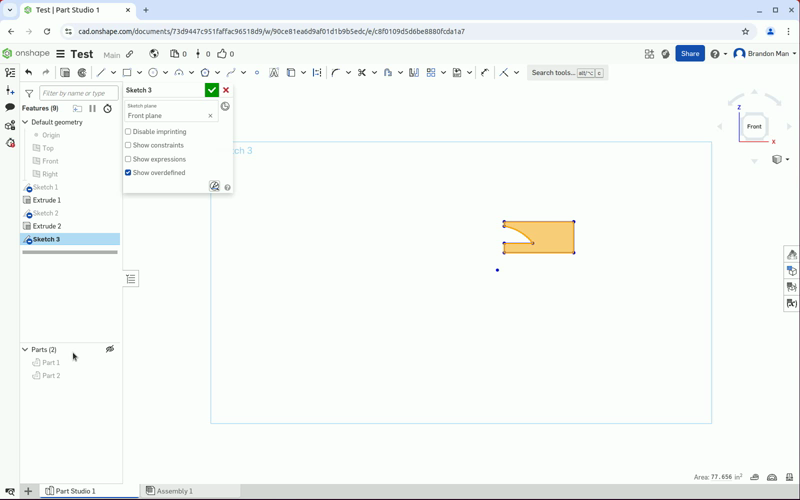
key(shift+e)
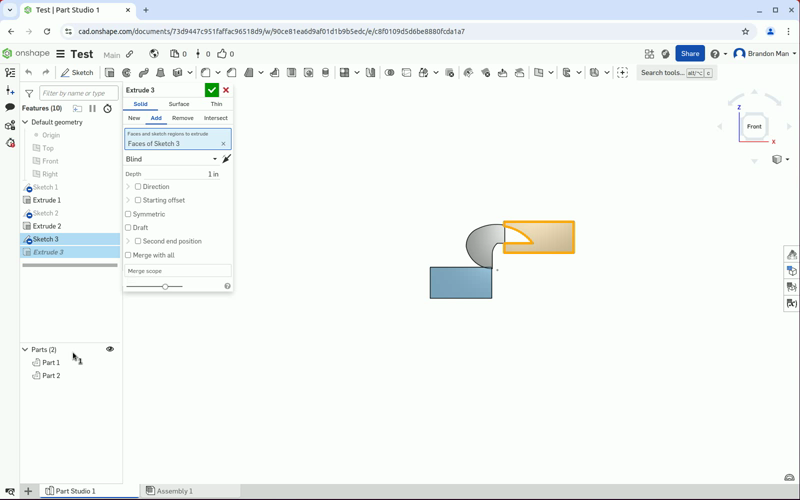
mouse_move(143, 106)
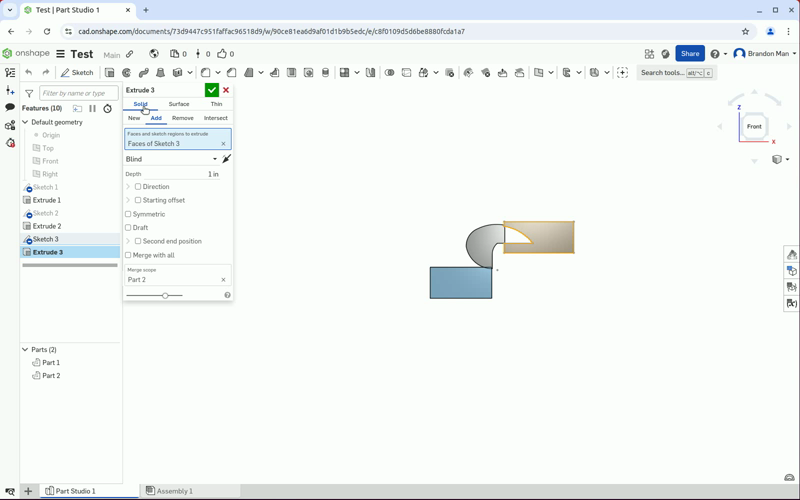
click(143, 106)
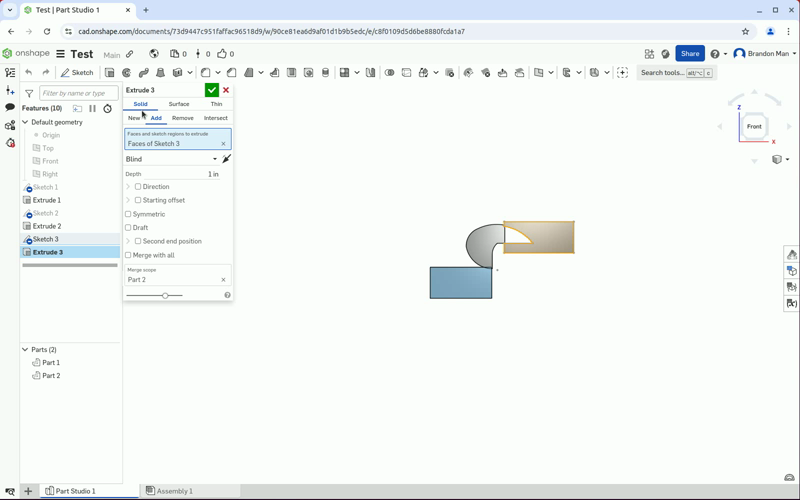
mouse_move(137, 120)
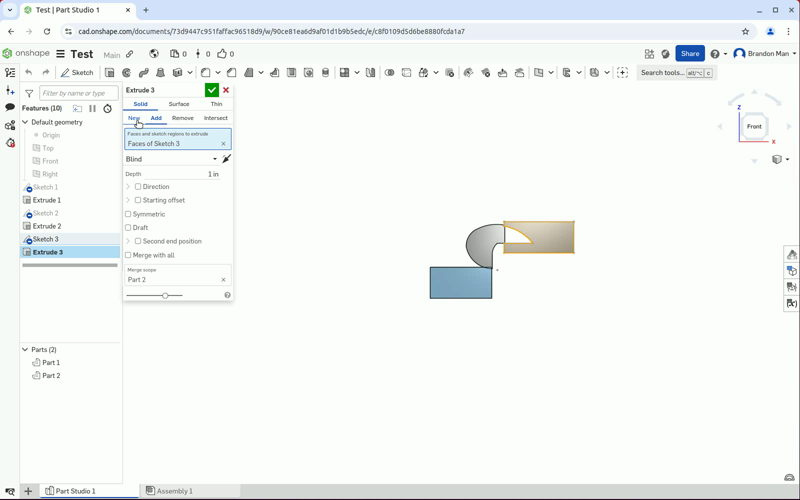
click(137, 120)
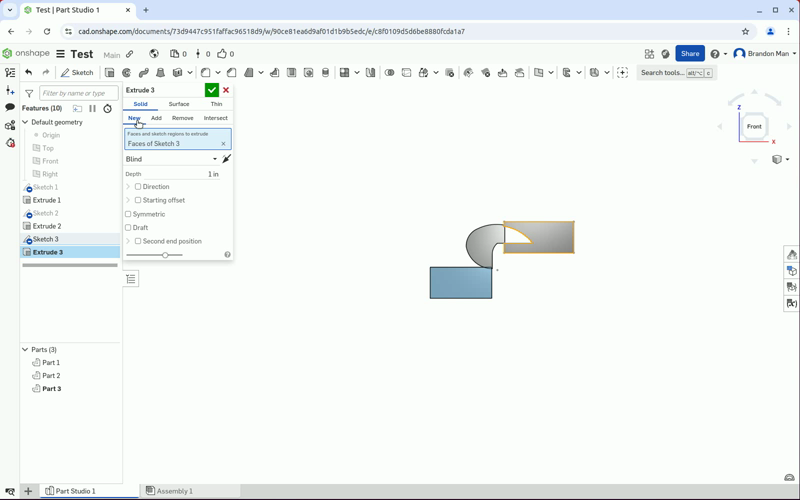
key(tab, 4)
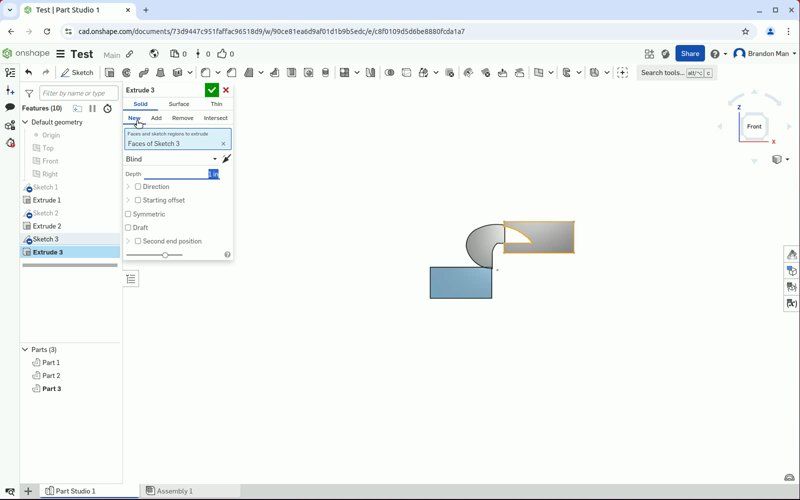
text(3.129)
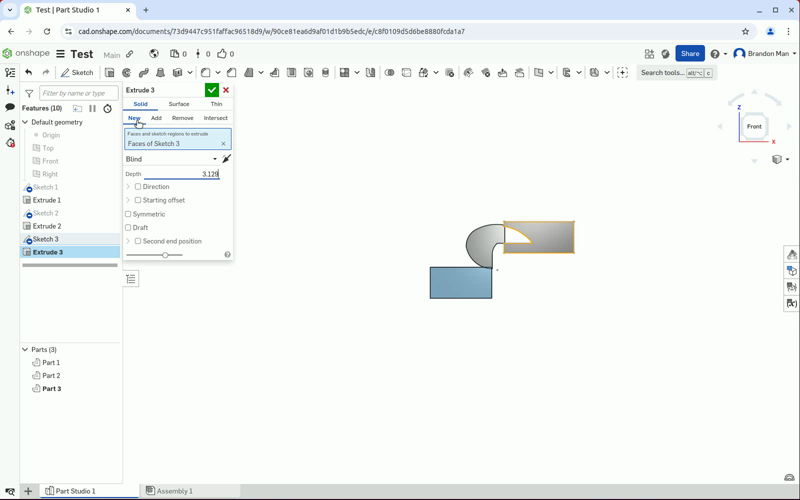
key(enter)
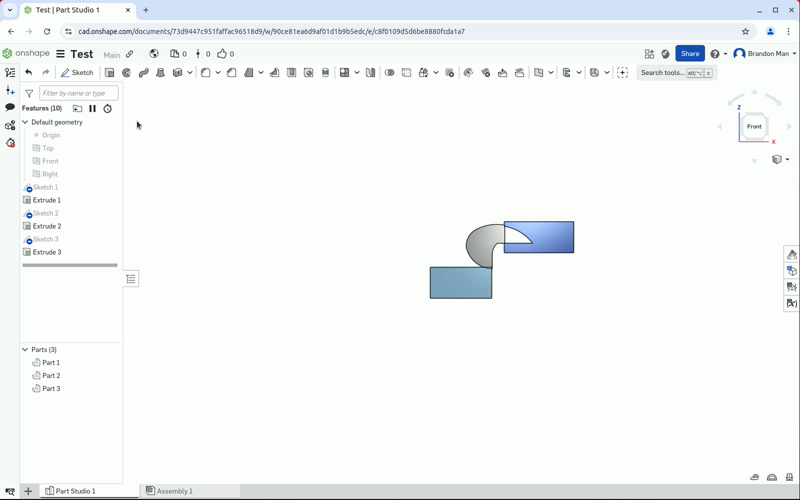
key(shift+h)
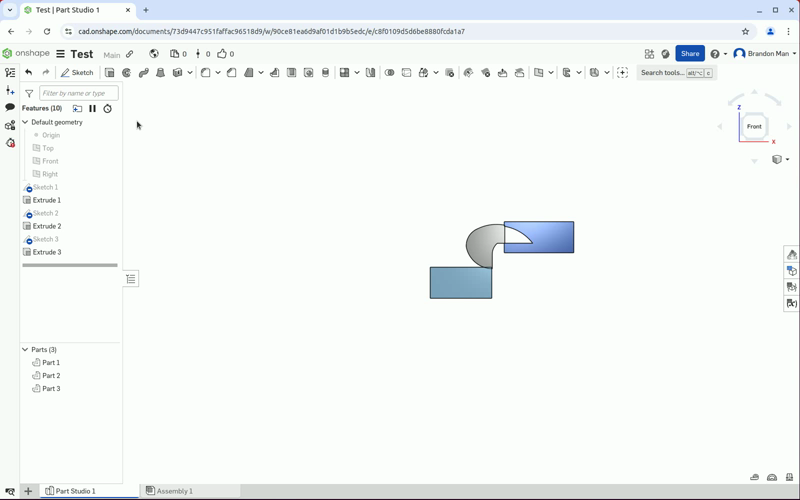
key(shift+h)
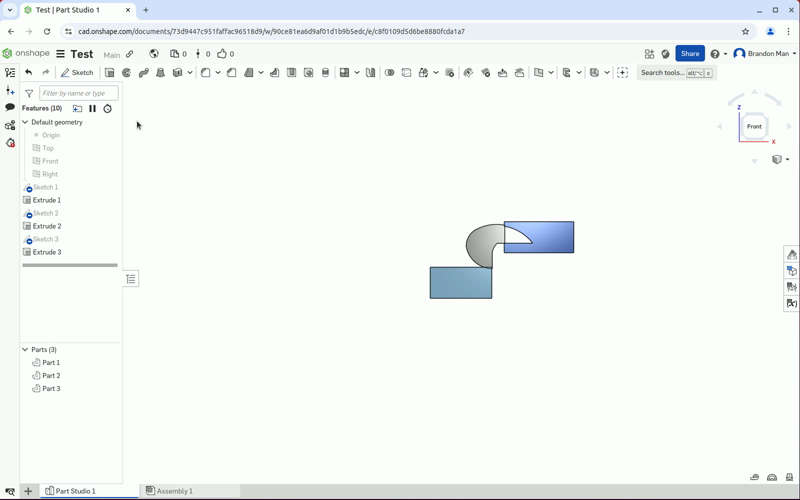
mouse_move(73, 189)
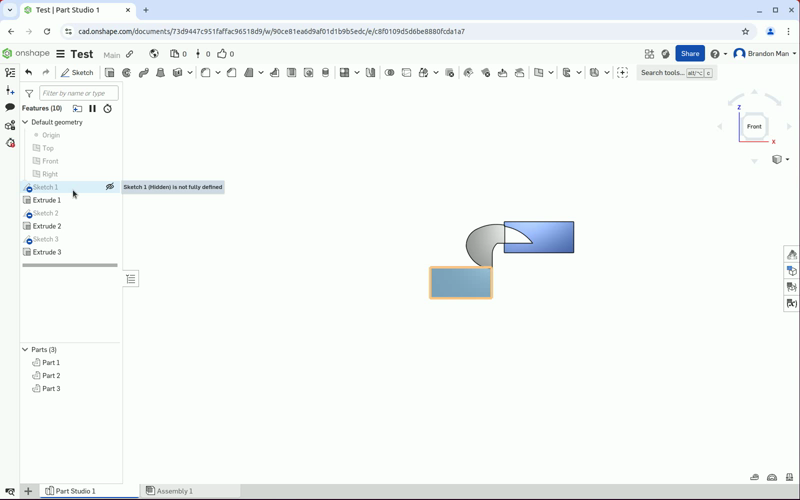
click(73, 189)
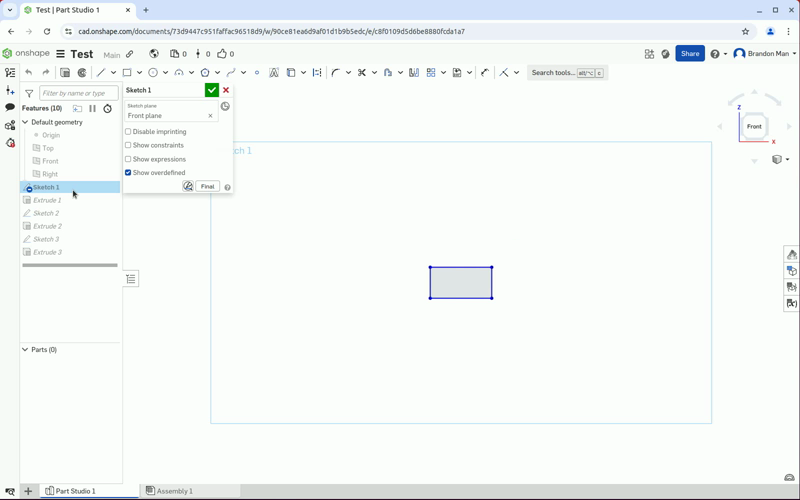
mouse_move(229, 92)
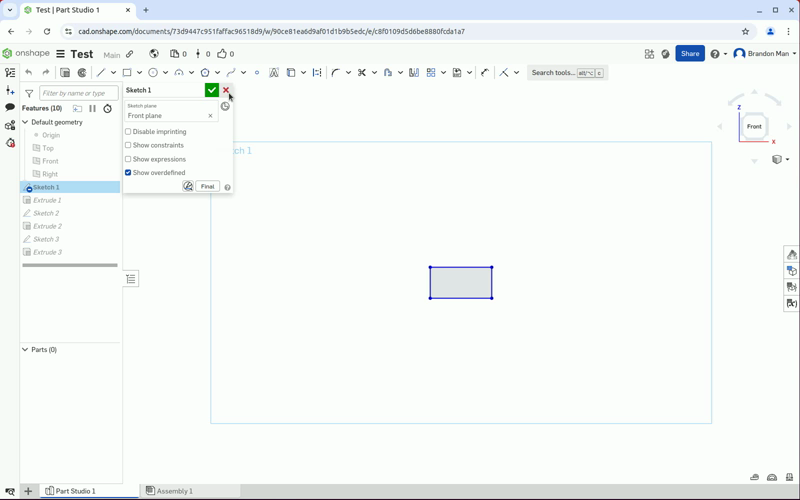
click(229, 92)
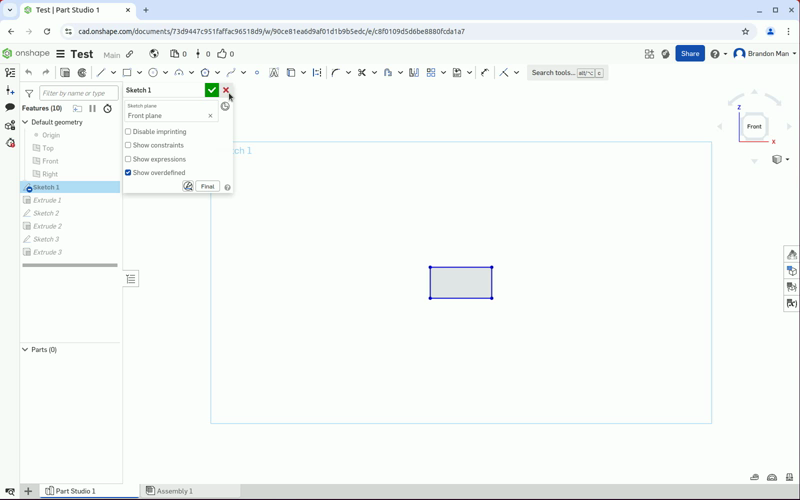
key(shift+s)
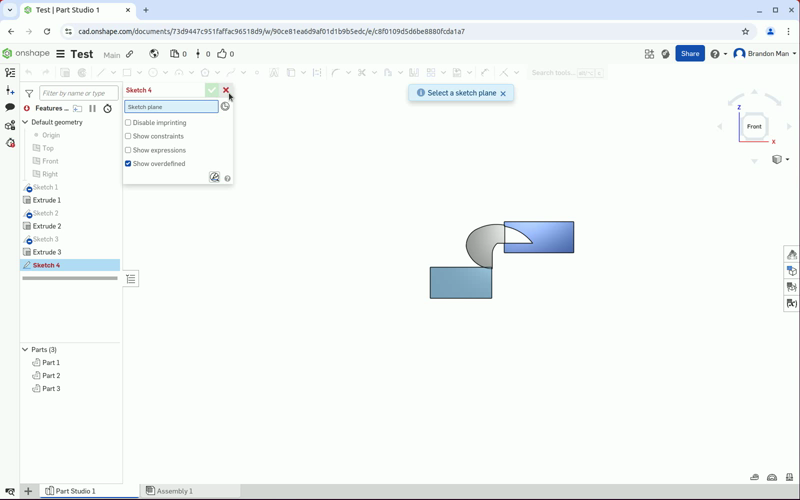
mouse_move(73, 163)
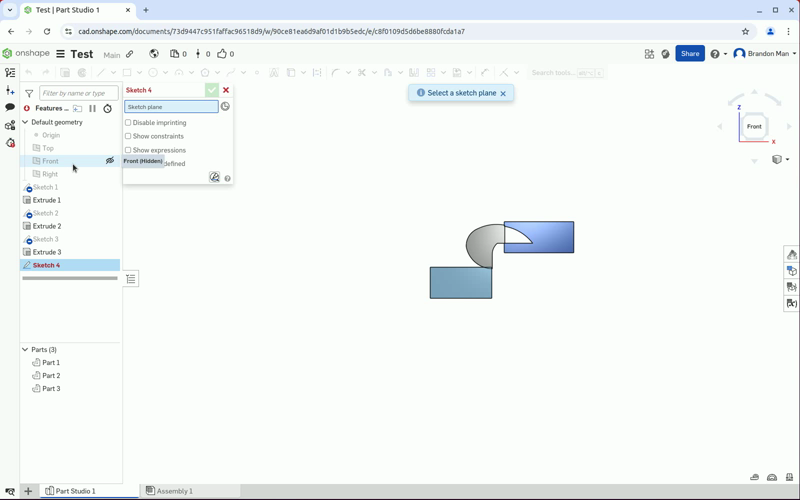
click(73, 163)
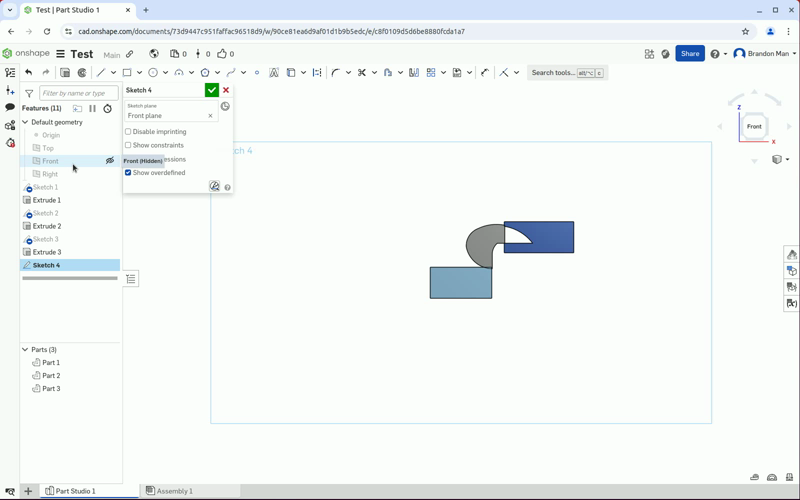
mouse_move(73, 352)
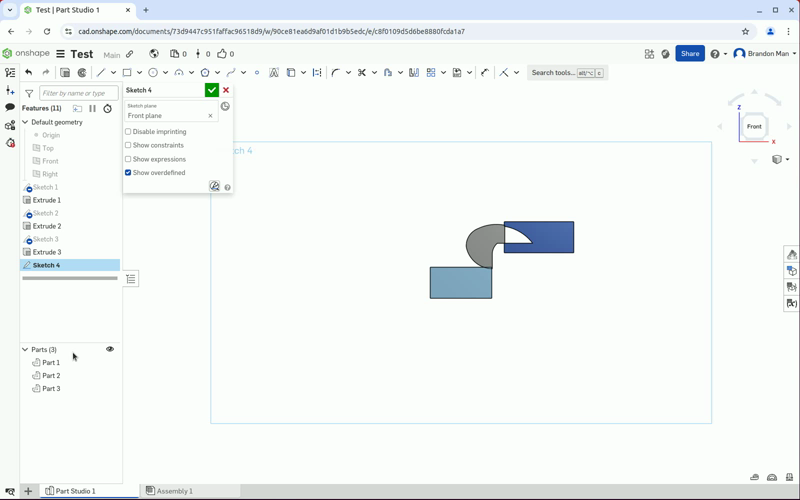
key(y)
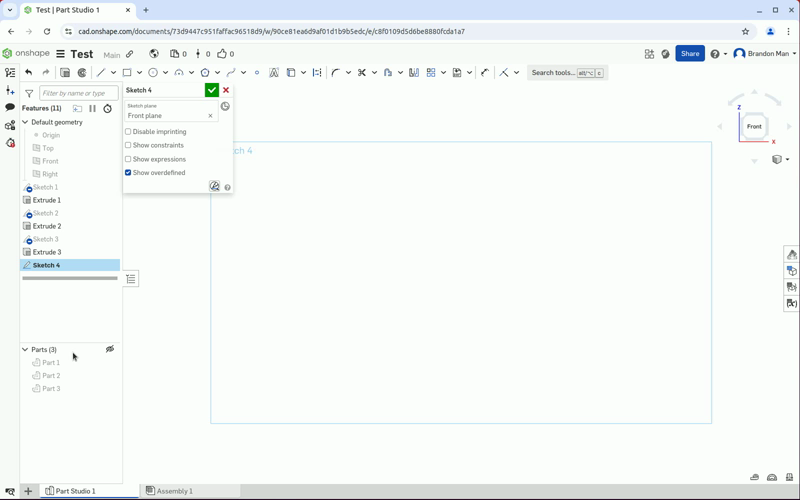
key(l)
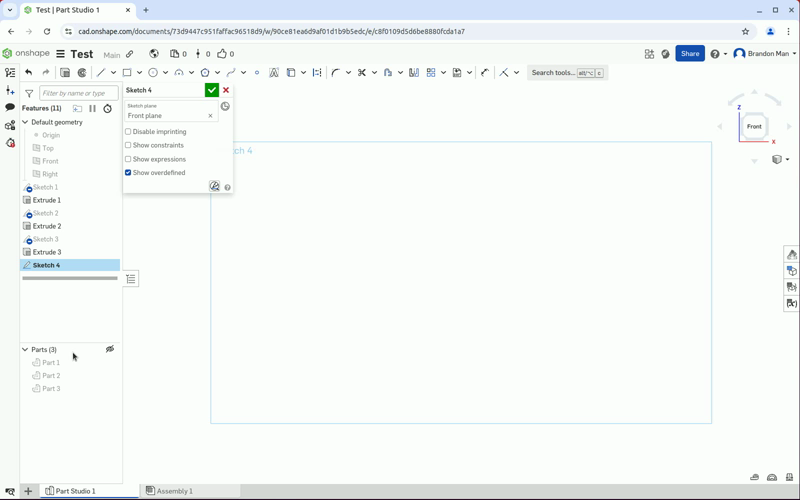
key_down(shift)
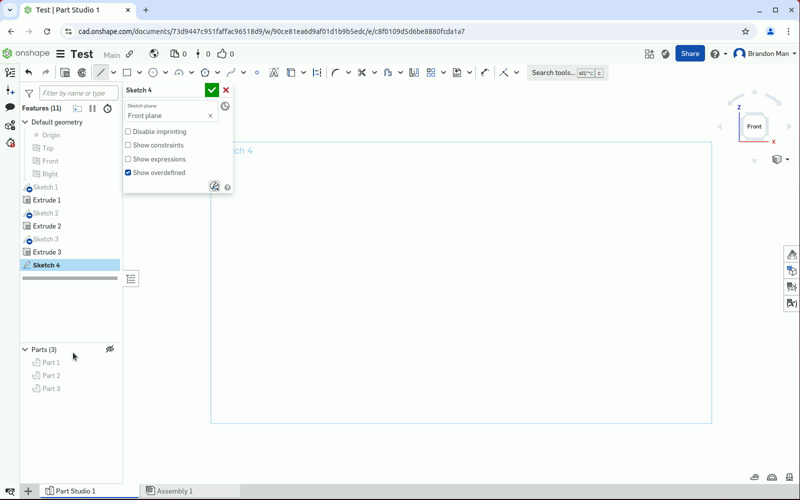
mouse_move(504, 243)
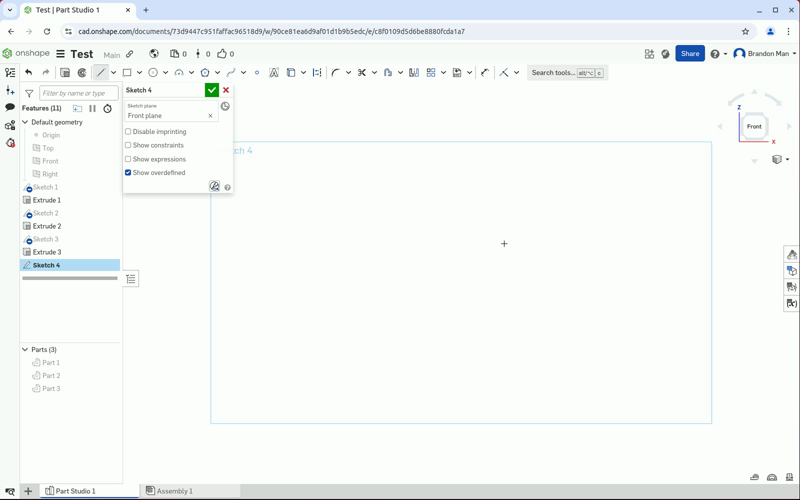
click(504, 243)
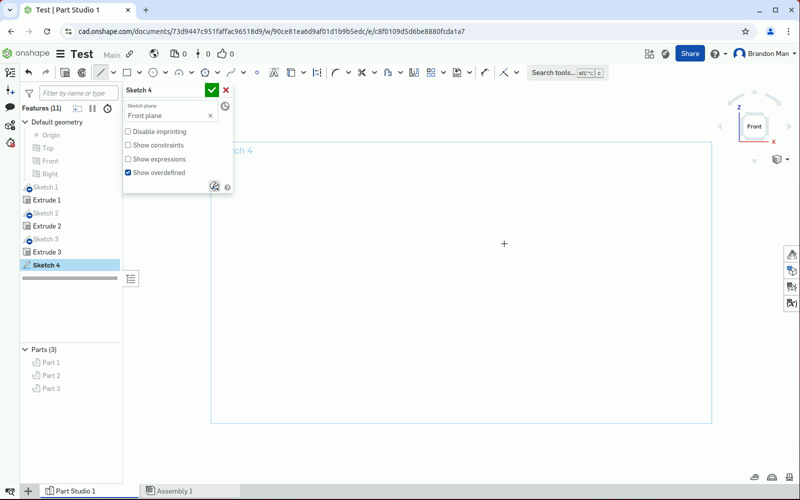
key_up(shift)
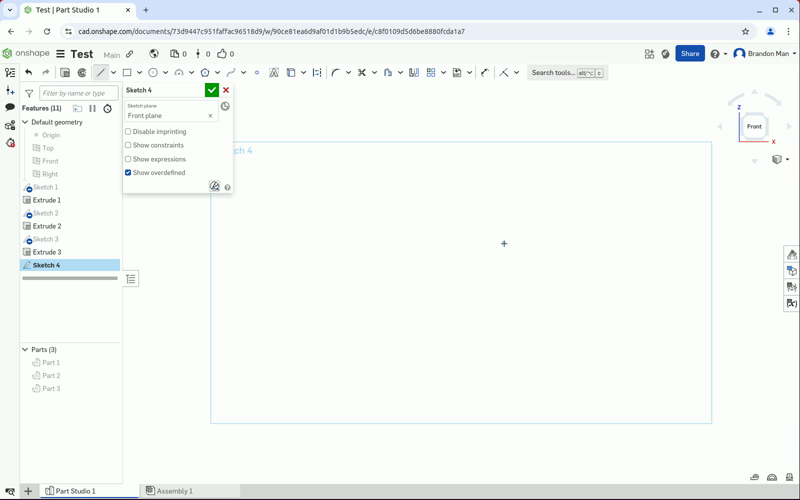
key_down(shift)
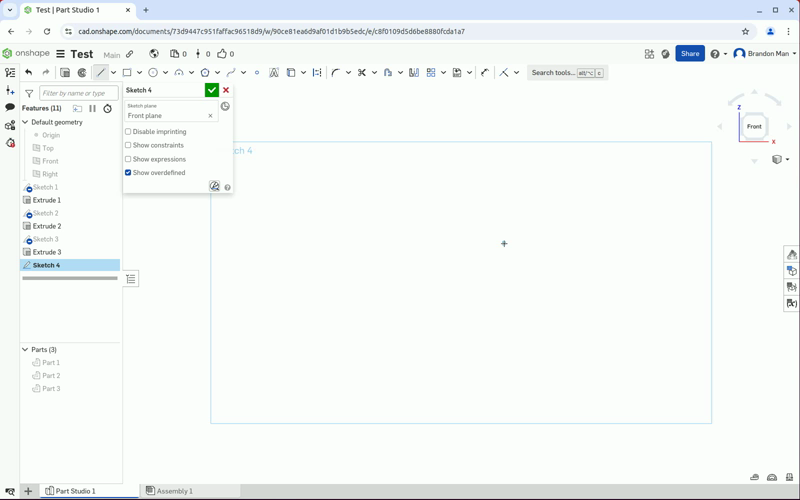
mouse_move(534, 243)
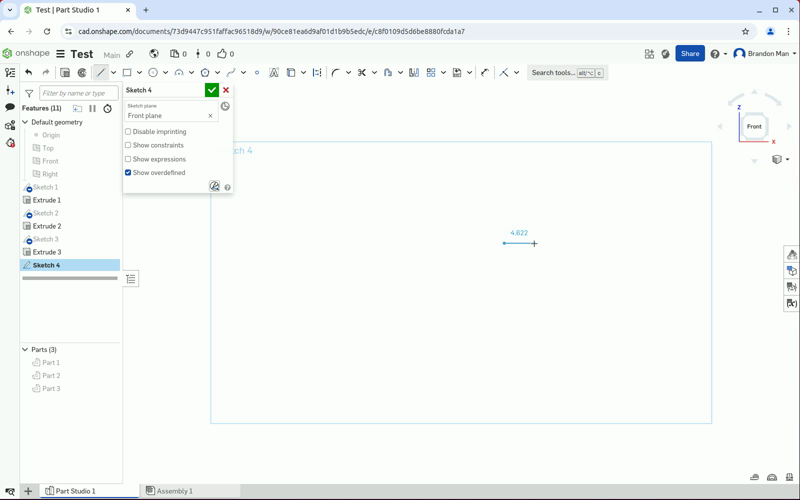
mouse_move(533, 243)
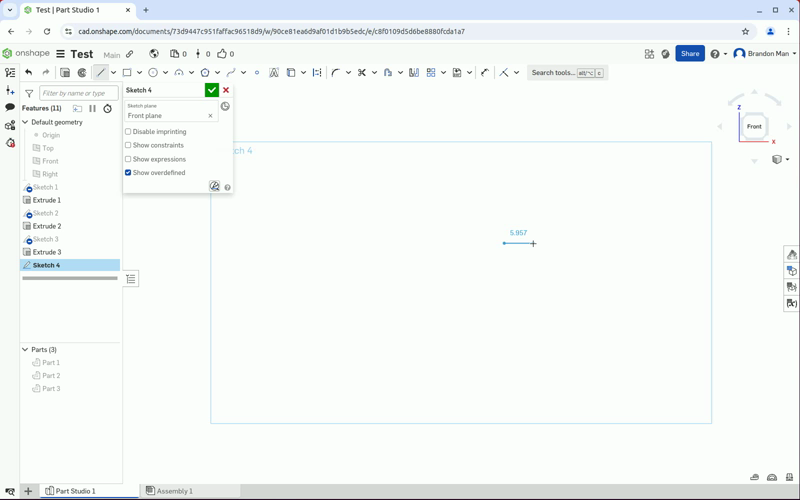
click(533, 243)
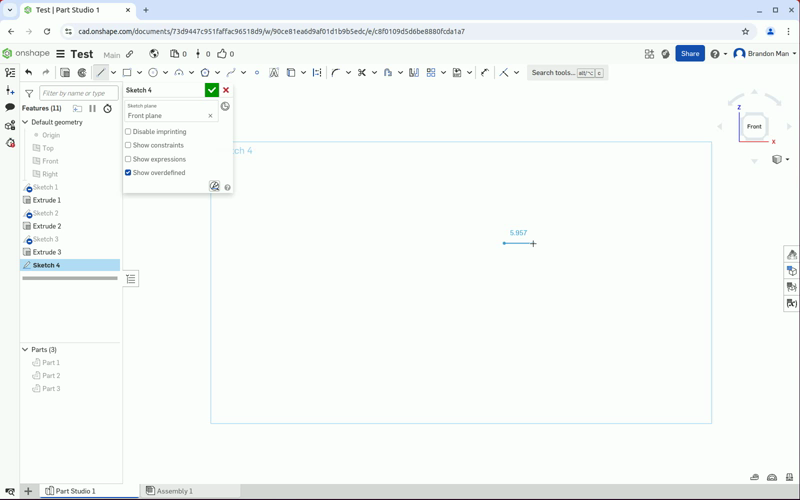
key_up(shift)
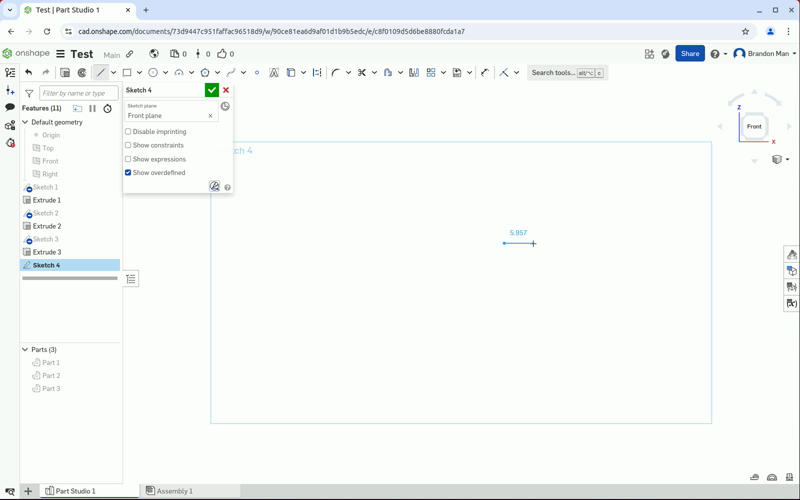
key(esc)
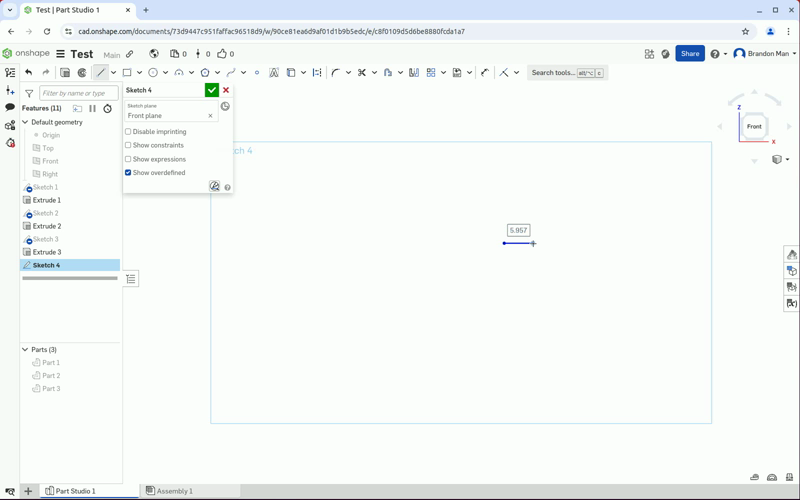
key(a)
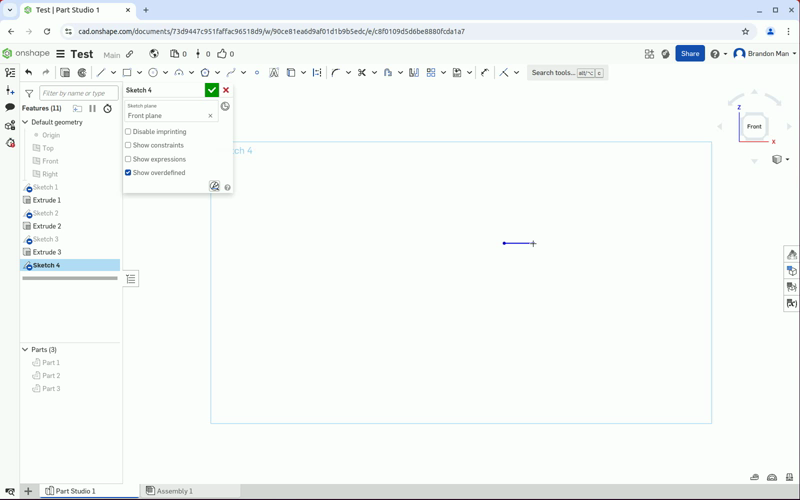
mouse_move(533, 243)
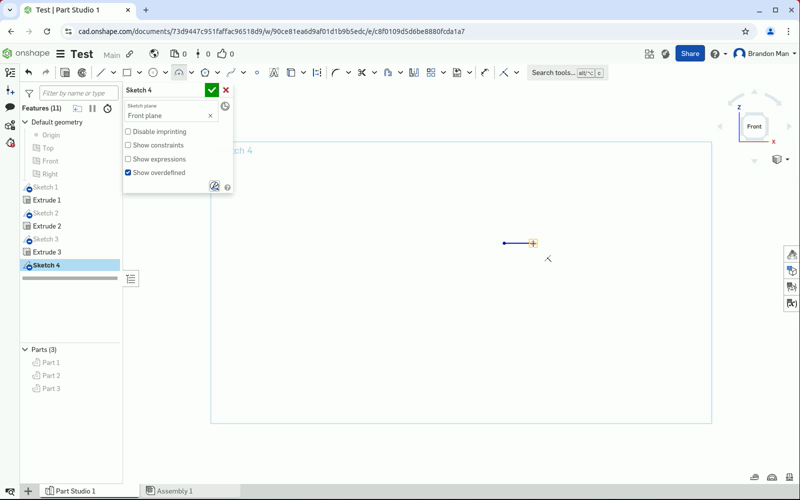
click(533, 243)
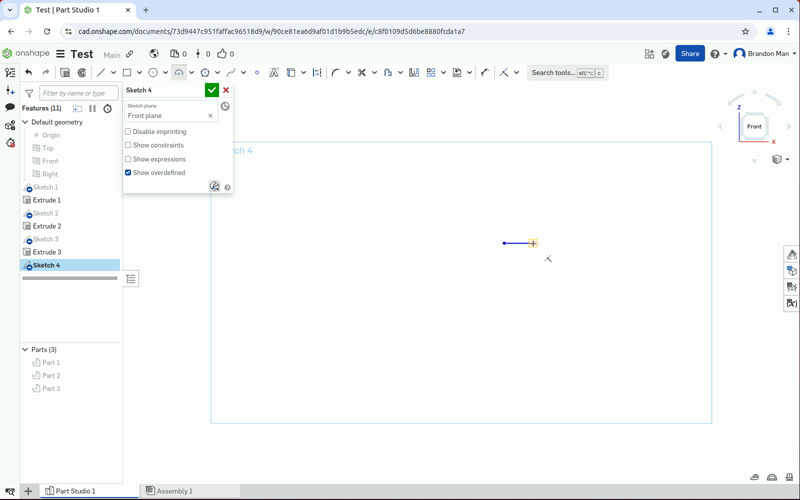
key_down(shift)
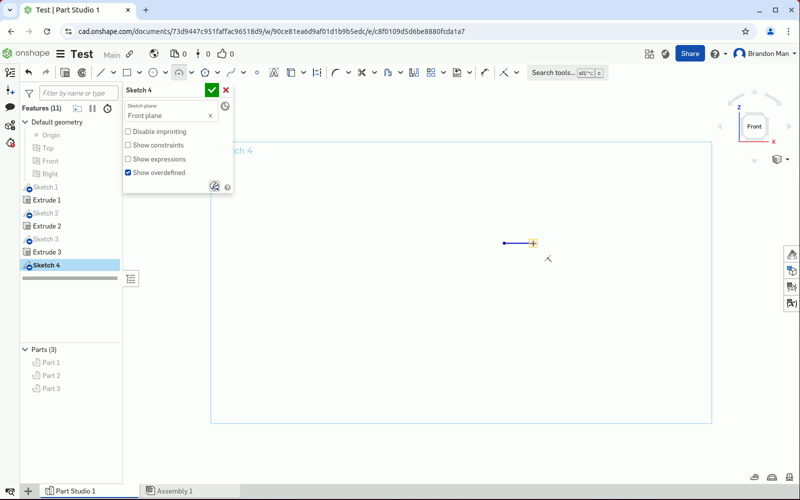
mouse_move(504, 225)
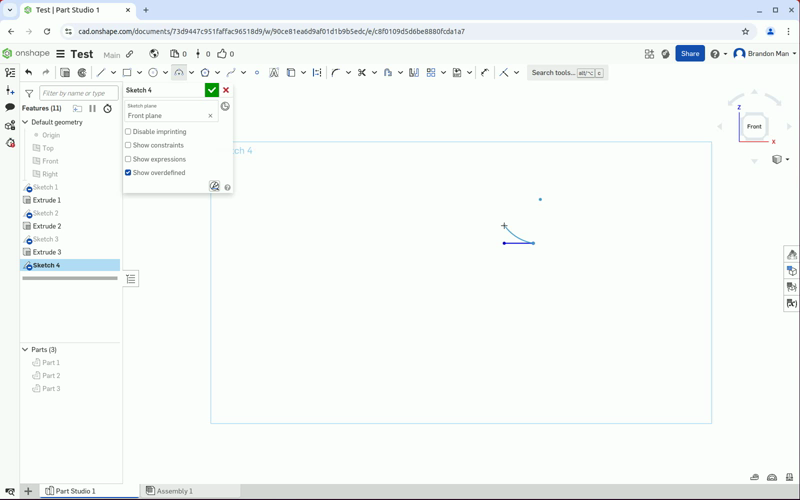
click(504, 225)
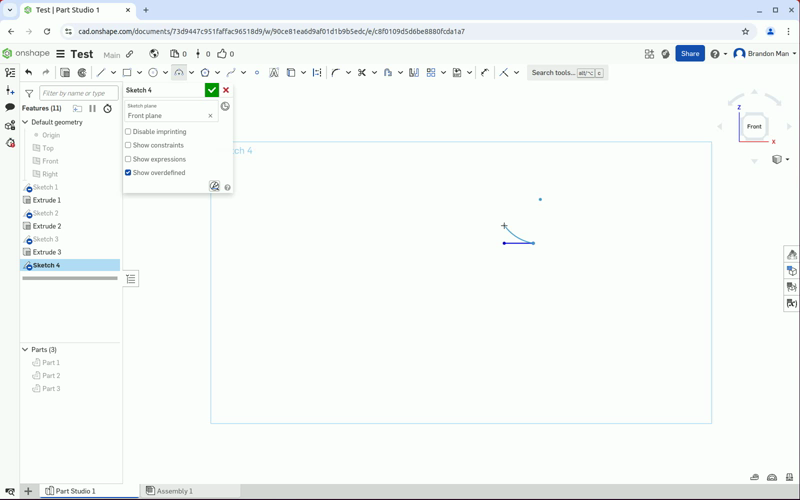
mouse_move(520, 231)
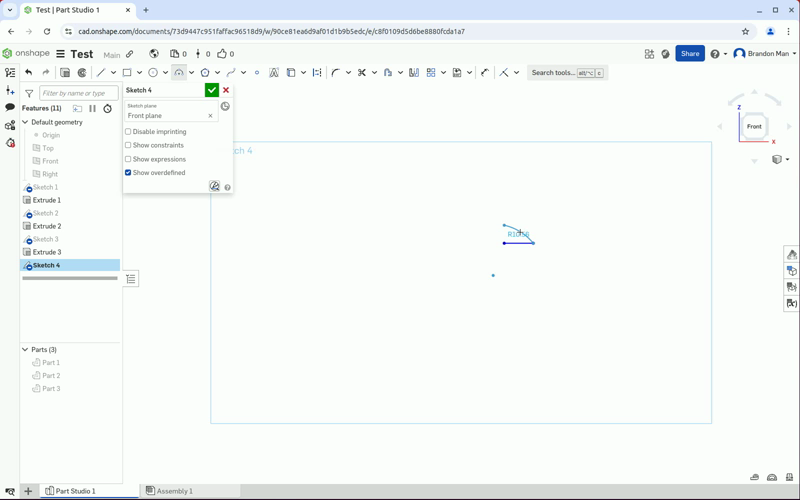
click(520, 231)
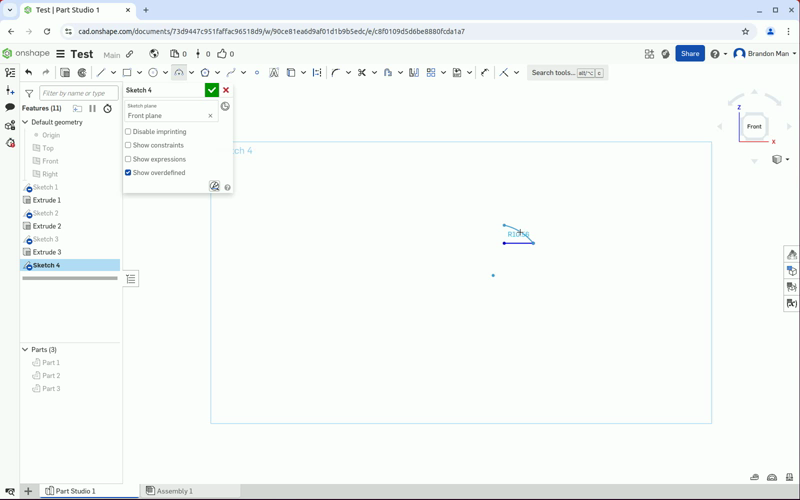
key_up(shift)
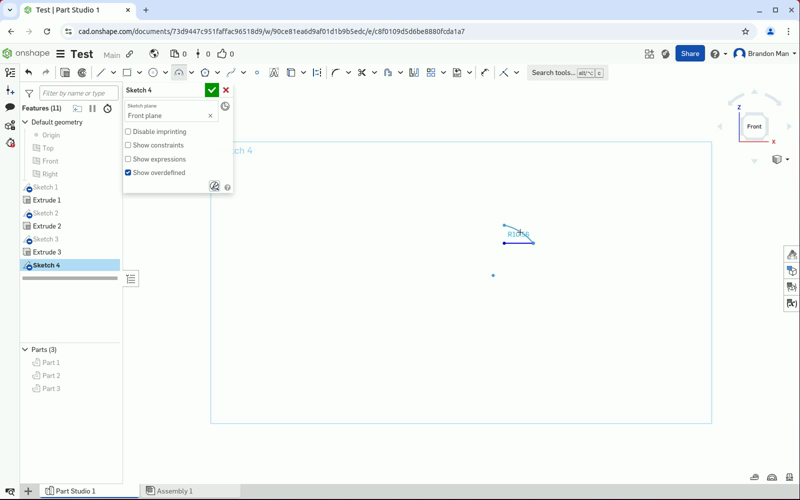
key(esc)
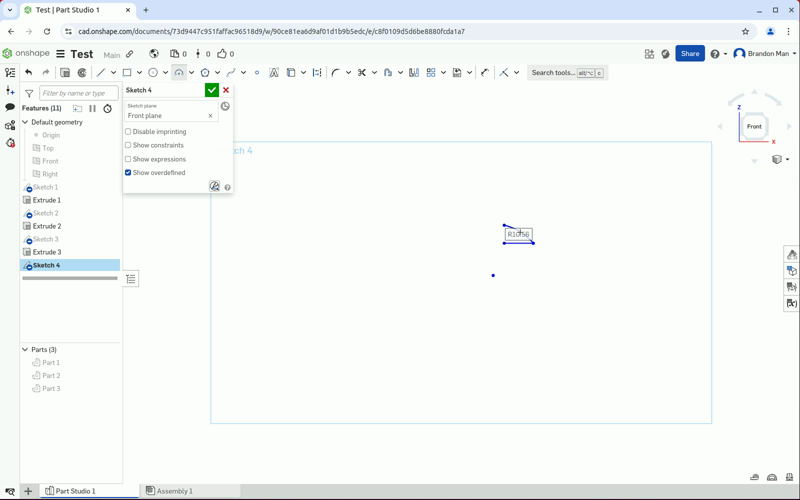
key(l)
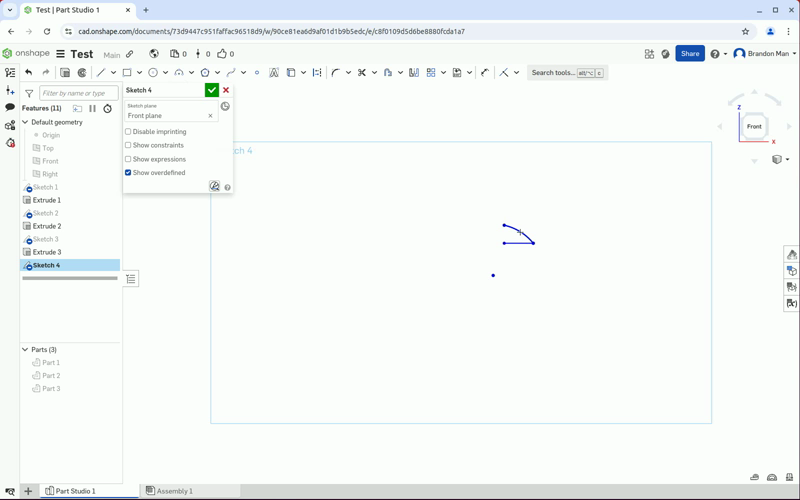
mouse_move(504, 225)
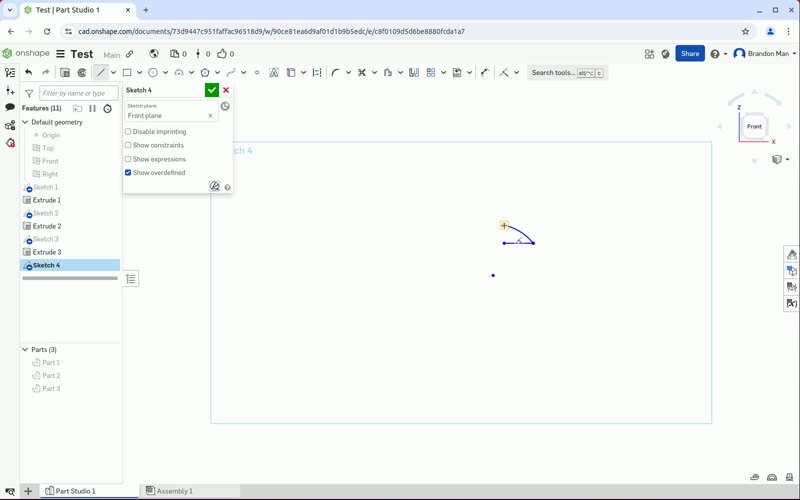
click(504, 225)
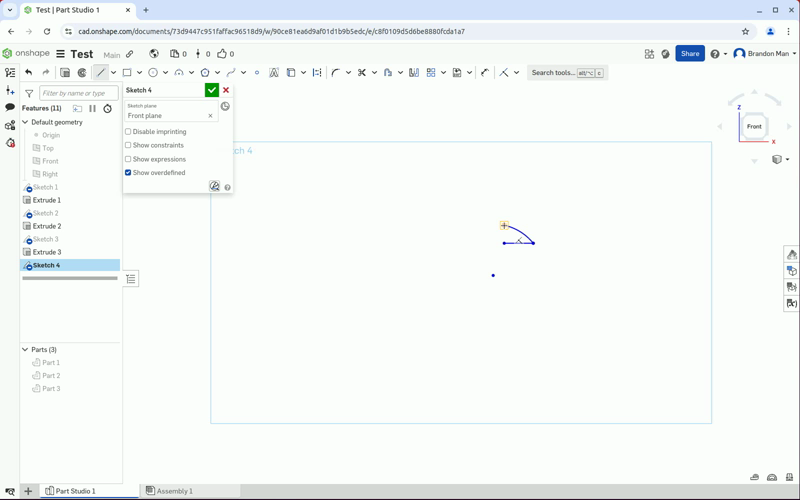
mouse_move(534, 225)
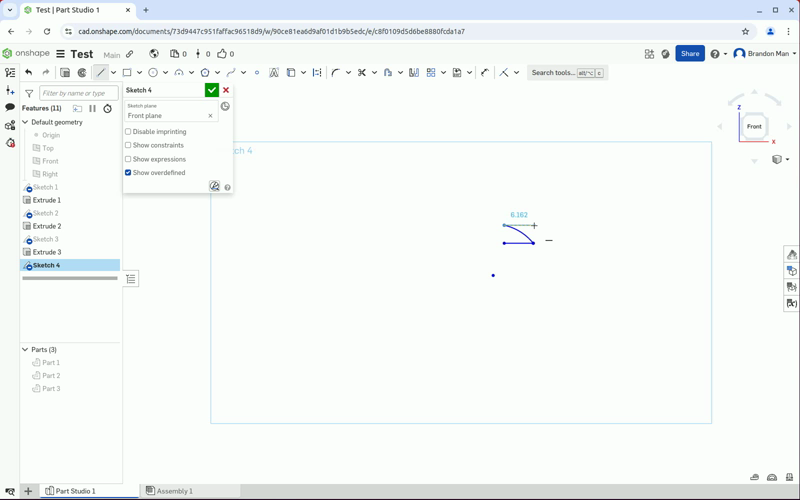
key_down(shift)
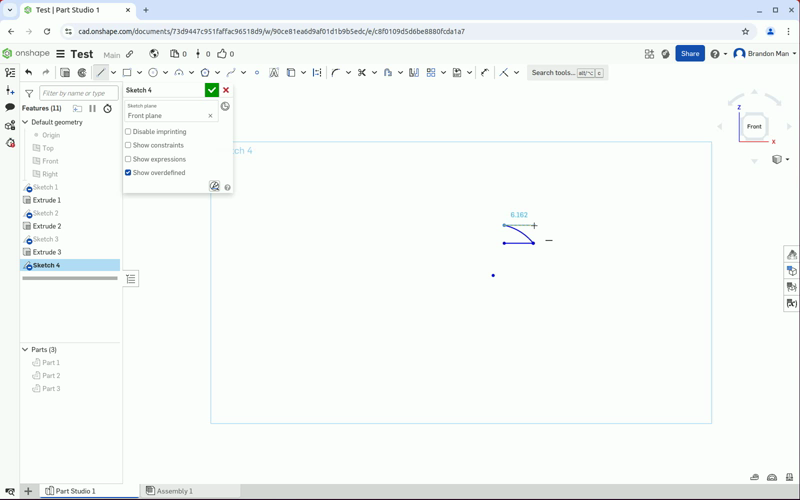
mouse_move(504, 243)
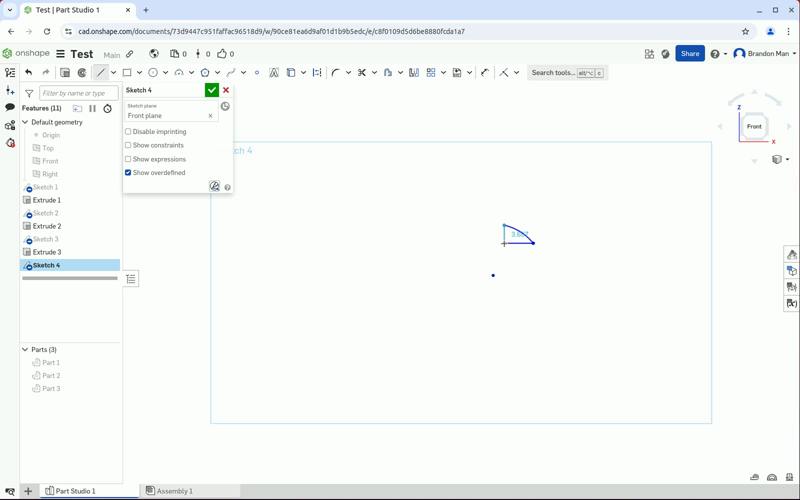
key_up(shift)
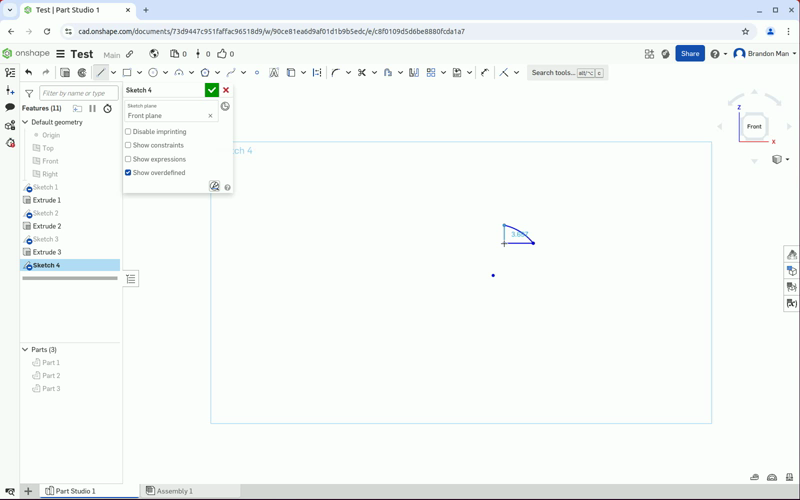
click(504, 243)
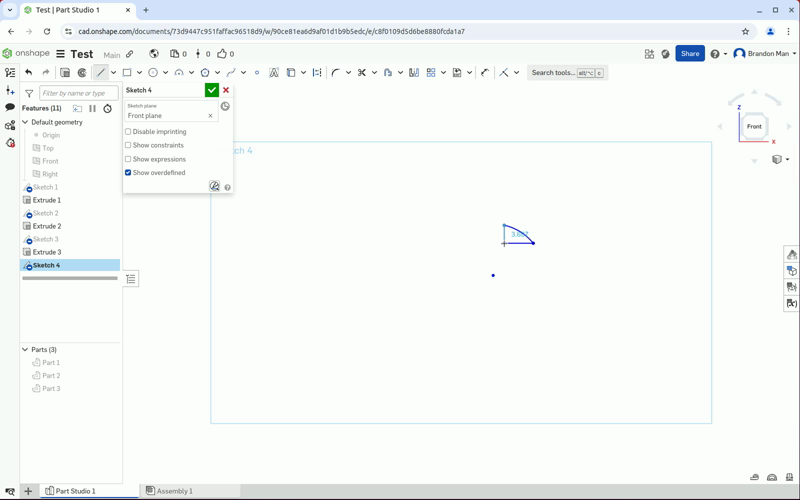
key(esc)
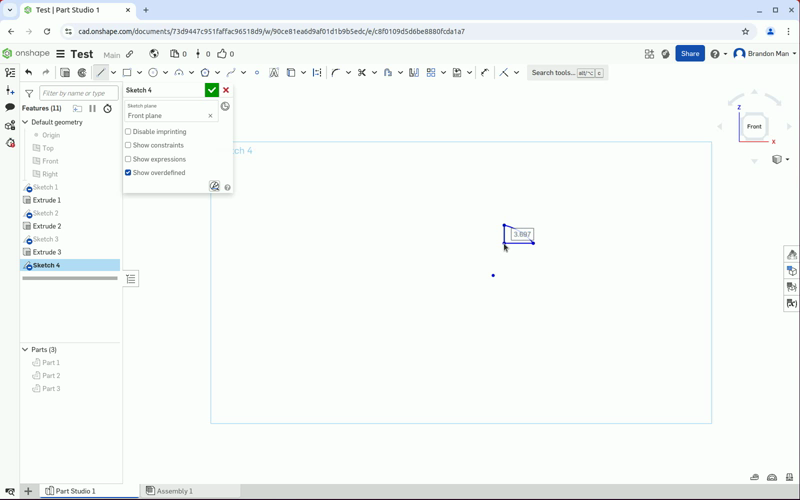
mouse_move(511, 238)
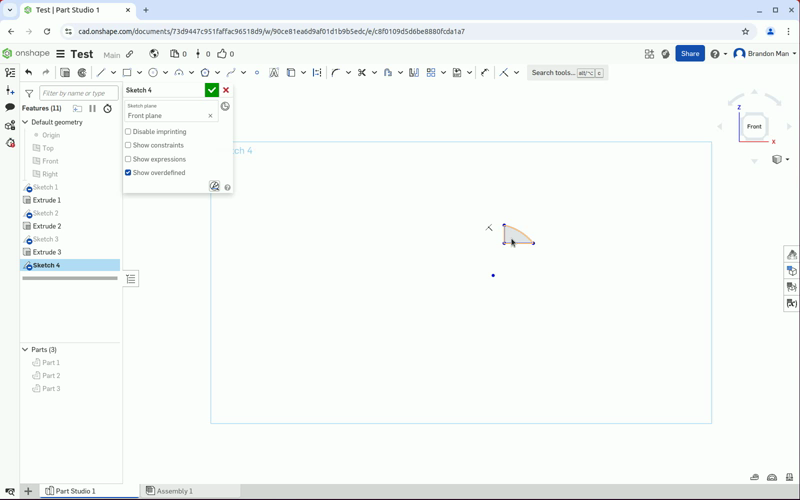
scroll(6)
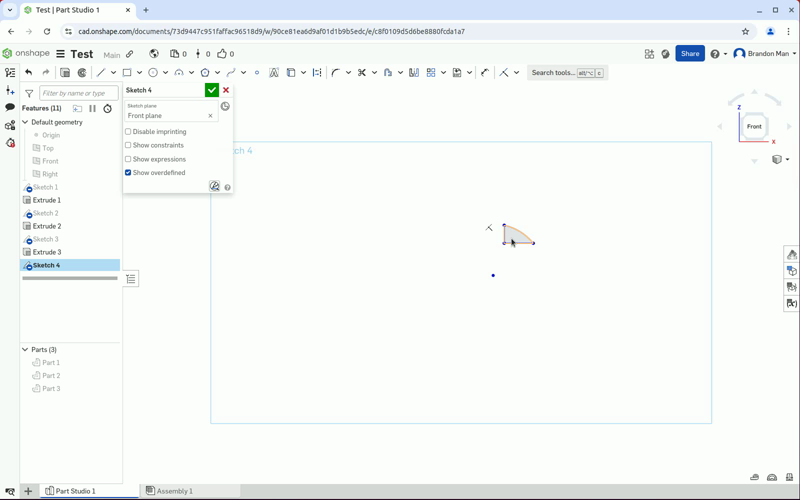
scroll(6)
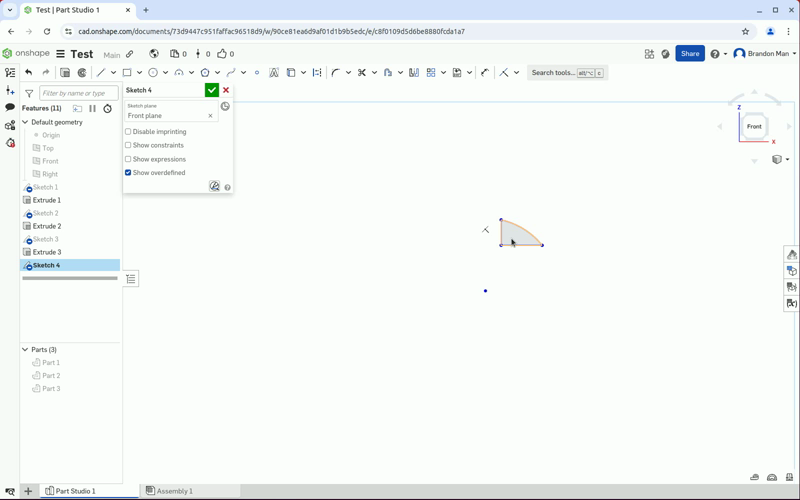
scroll(6)
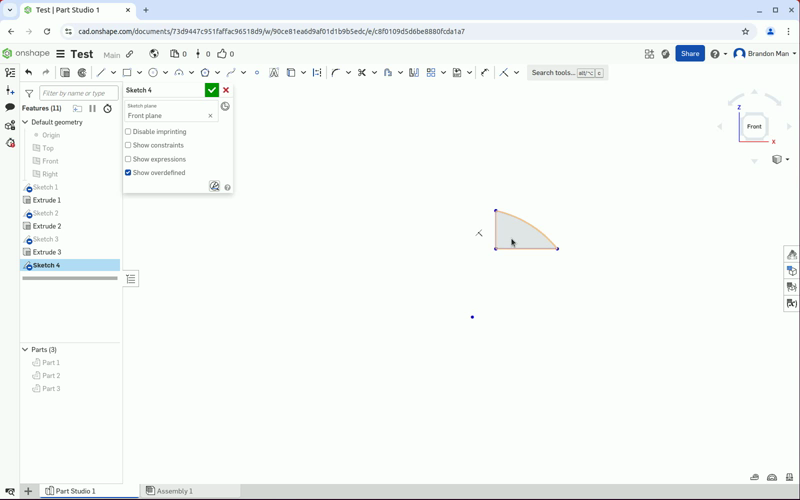
scroll(6)
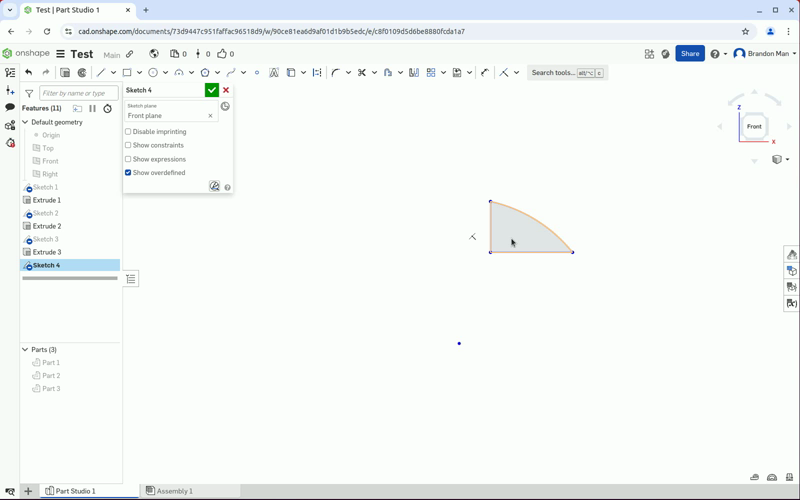
scroll(6)
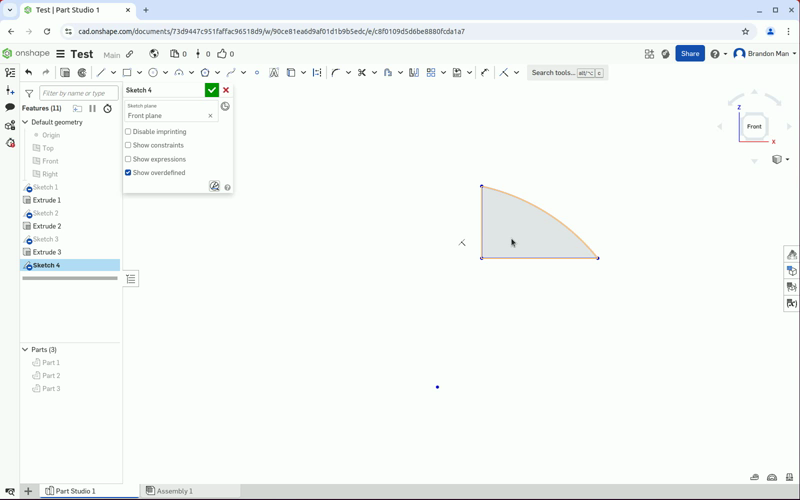
scroll(6)
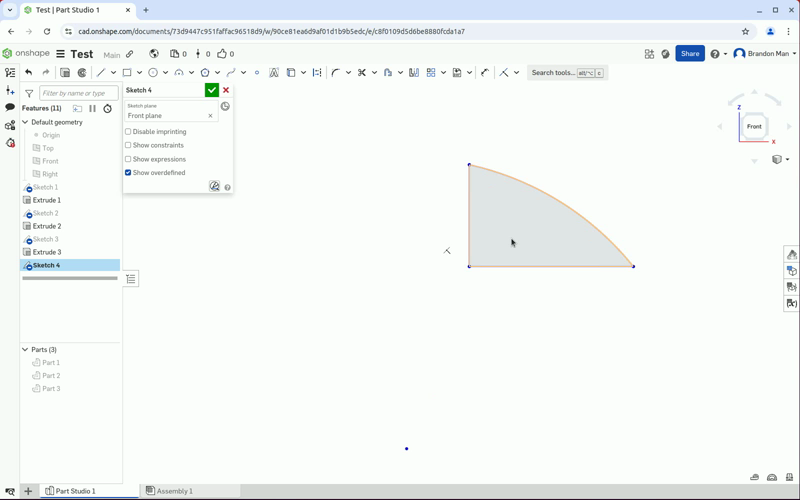
scroll(6)
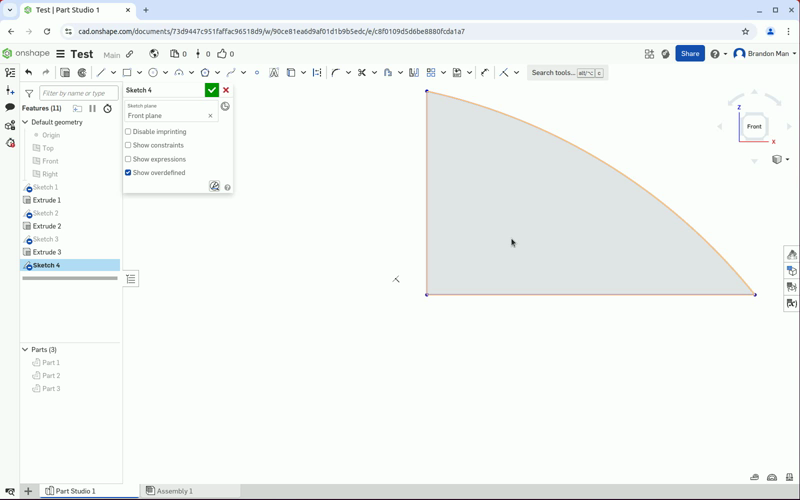
click(511, 238)
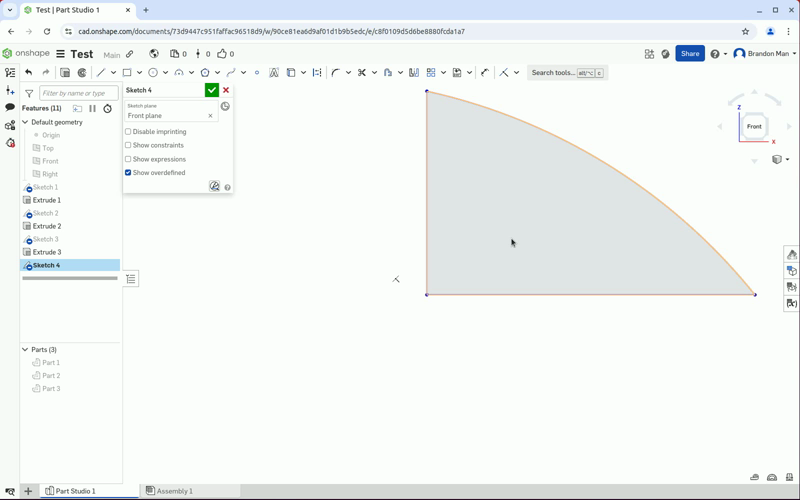
scroll(-6)
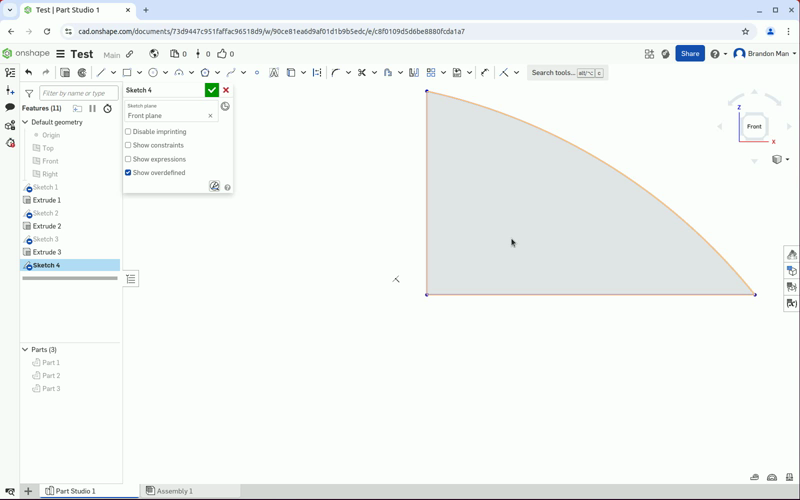
scroll(-6)
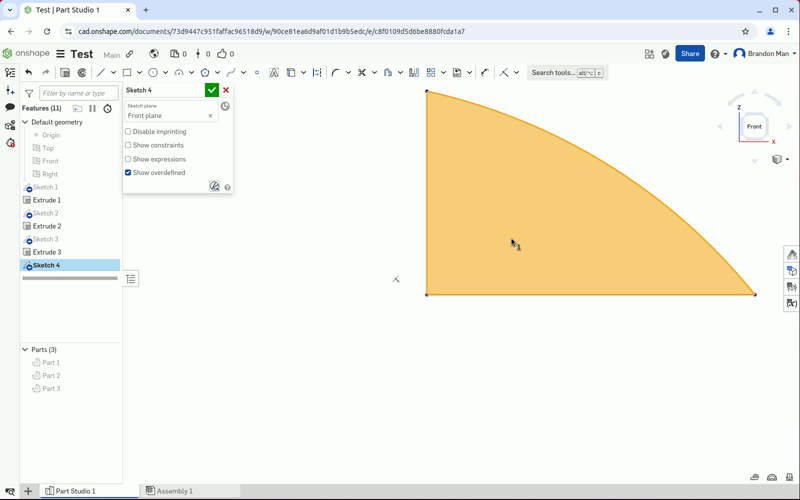
scroll(-6)
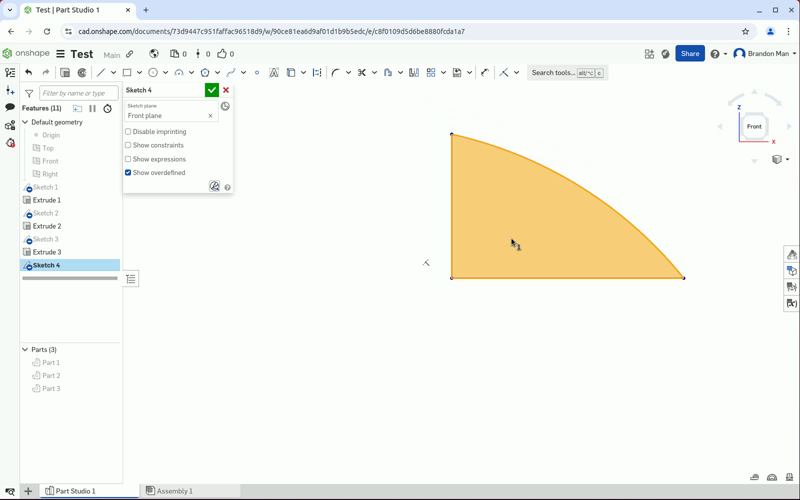
scroll(-6)
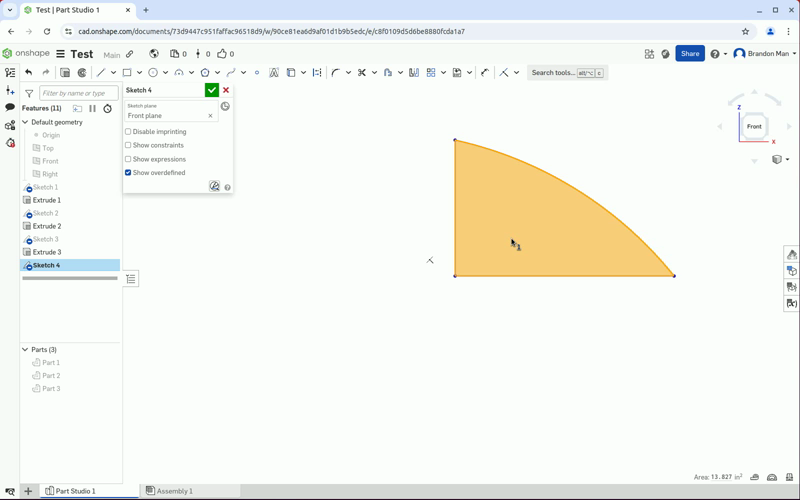
scroll(-6)
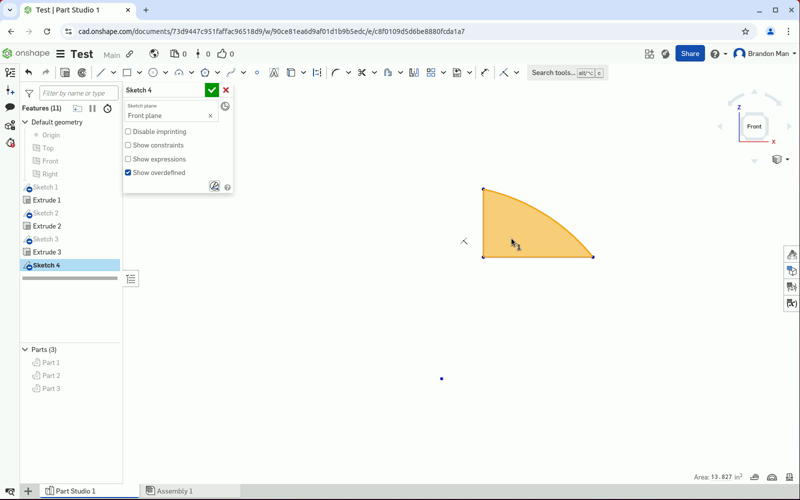
scroll(-6)
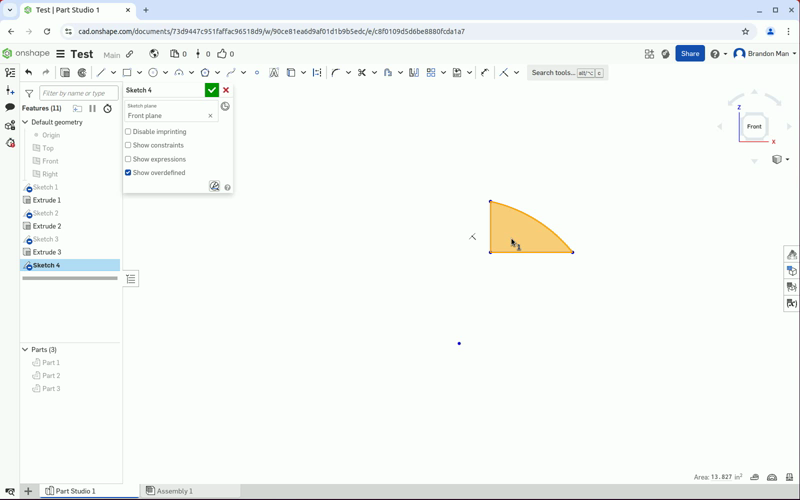
scroll(-6)
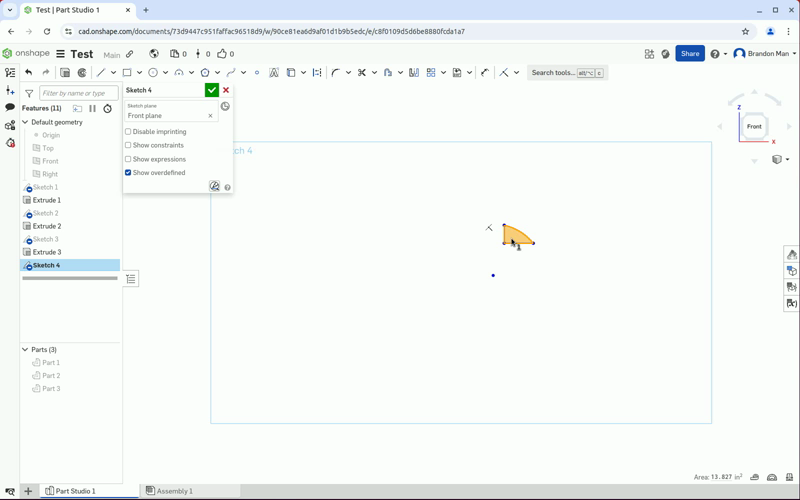
mouse_move(73, 352)
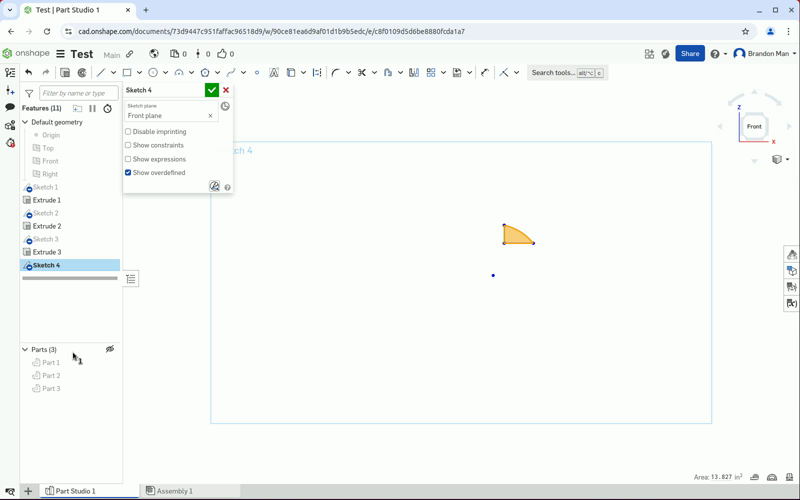
key(shift+y)
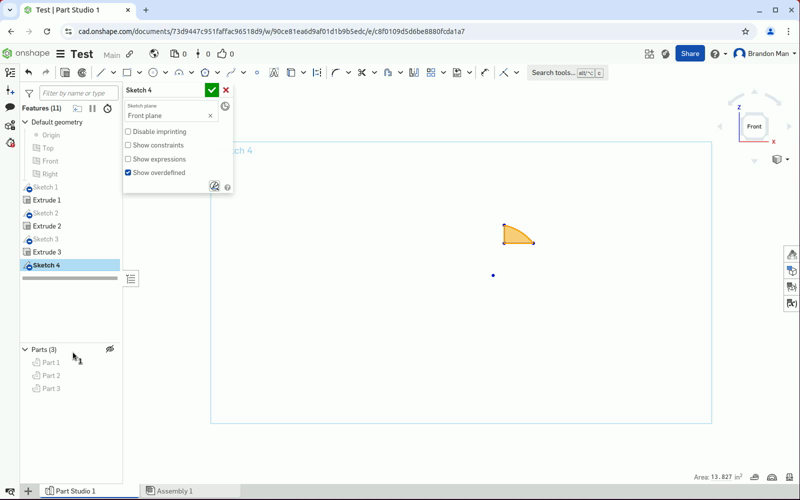
key(shift+e)
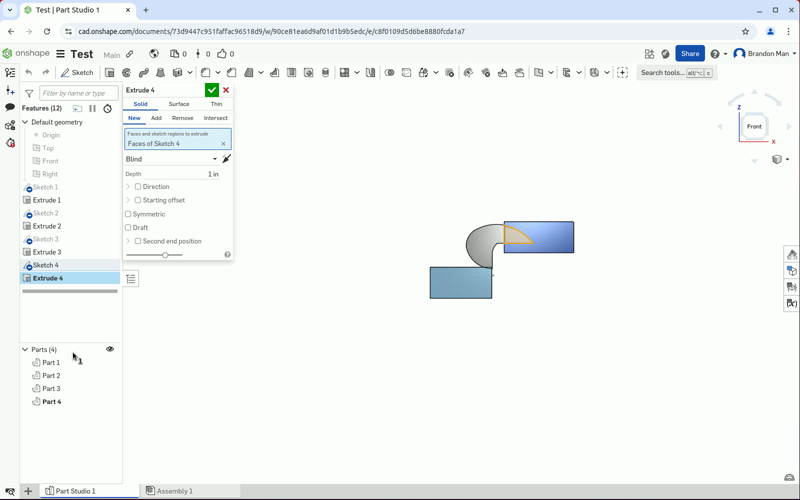
mouse_move(143, 106)
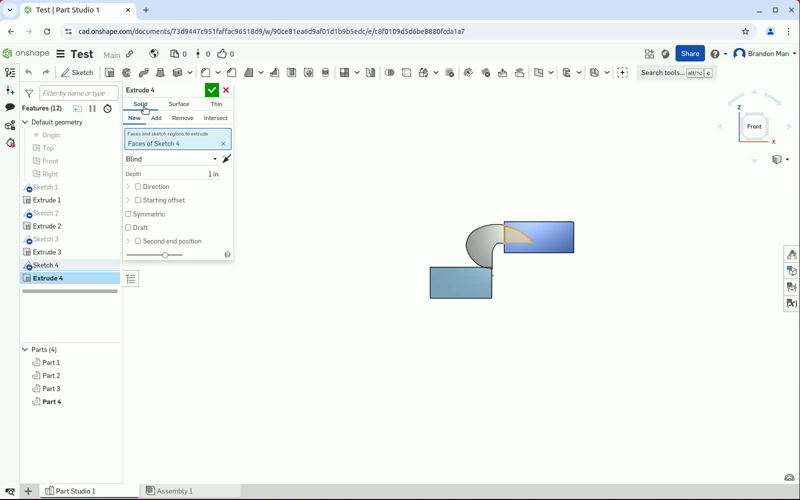
click(143, 106)
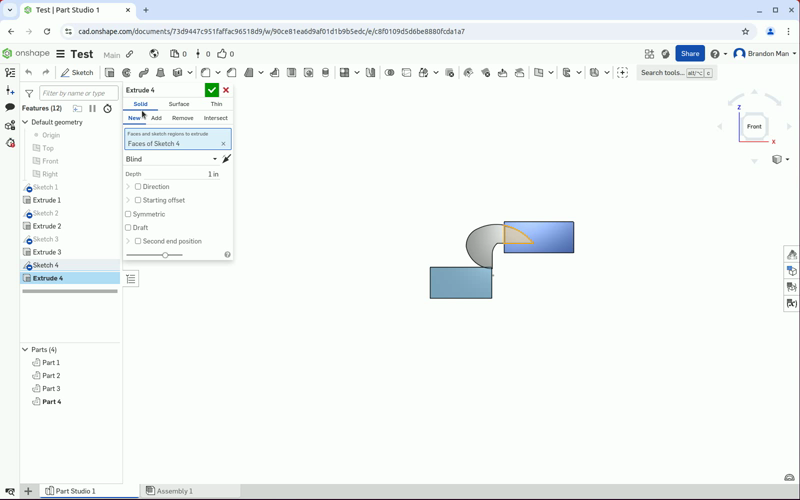
mouse_move(137, 120)
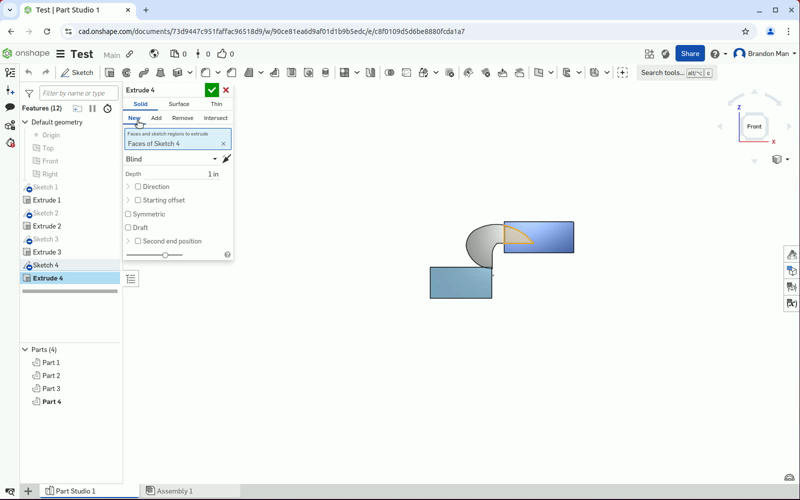
click(137, 120)
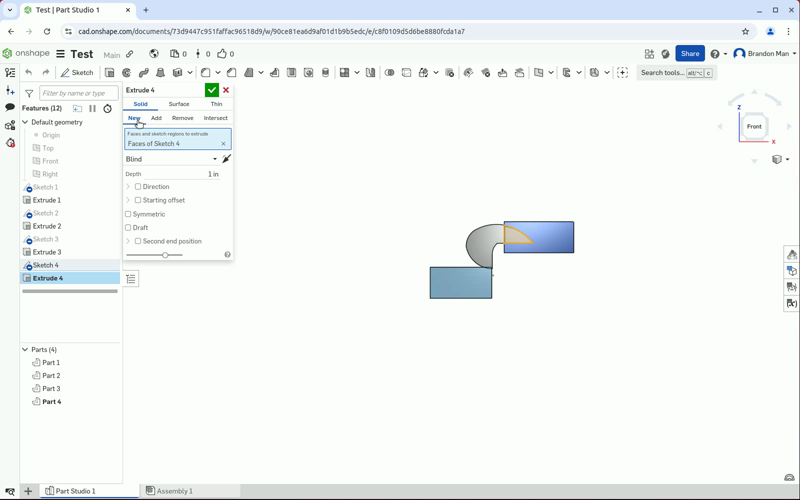
key(tab, 4)
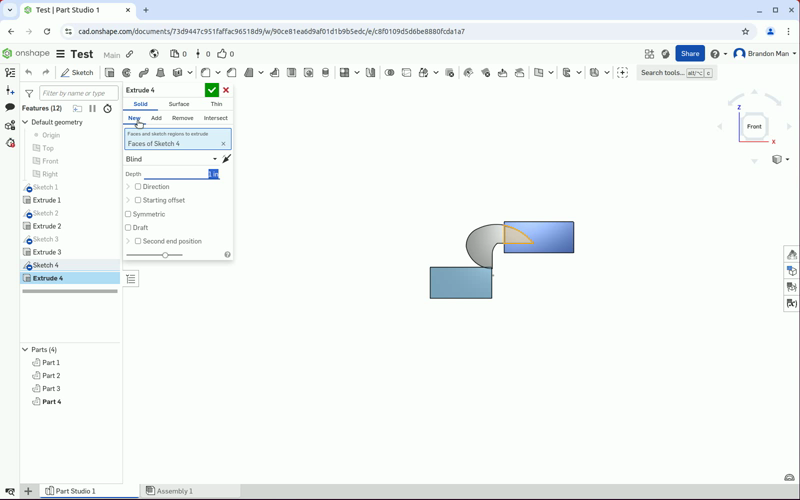
text(3.129)
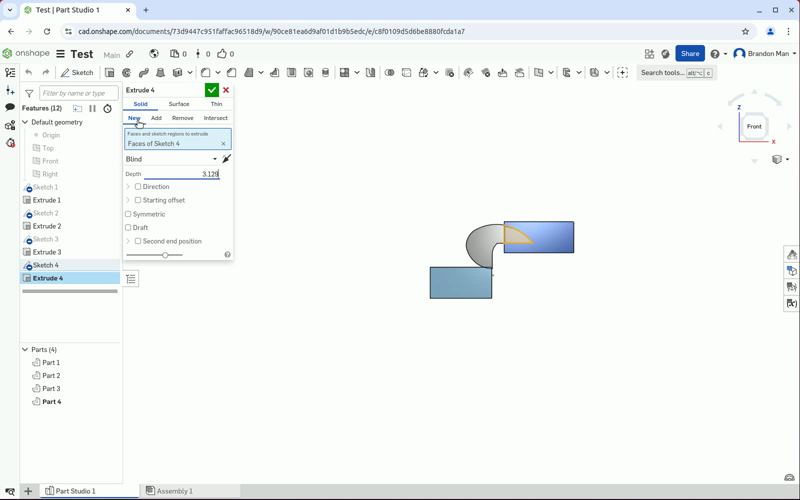
key(enter)
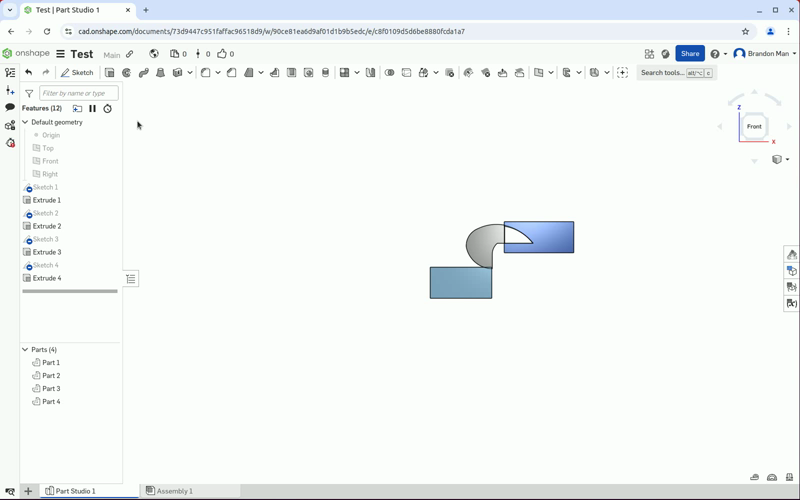
key(shift+h)
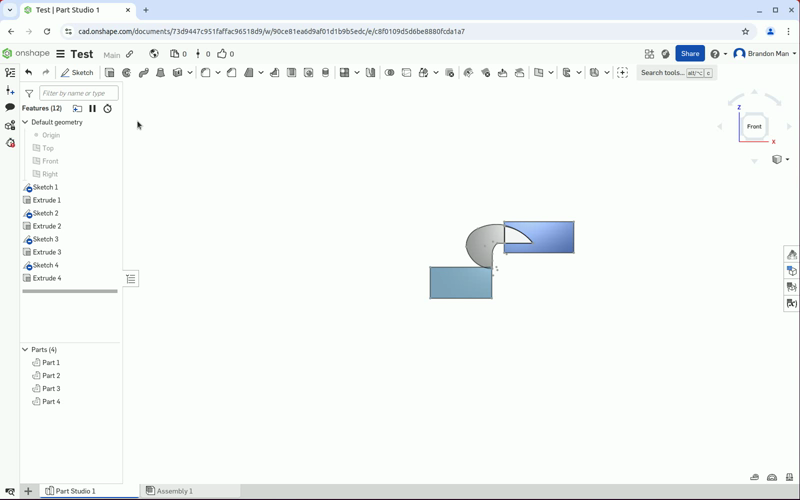
key(shift+h)
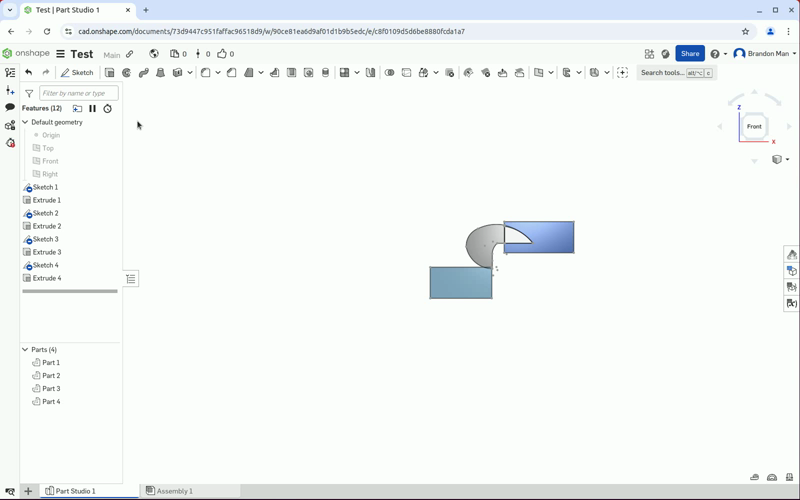
key(shift+7)
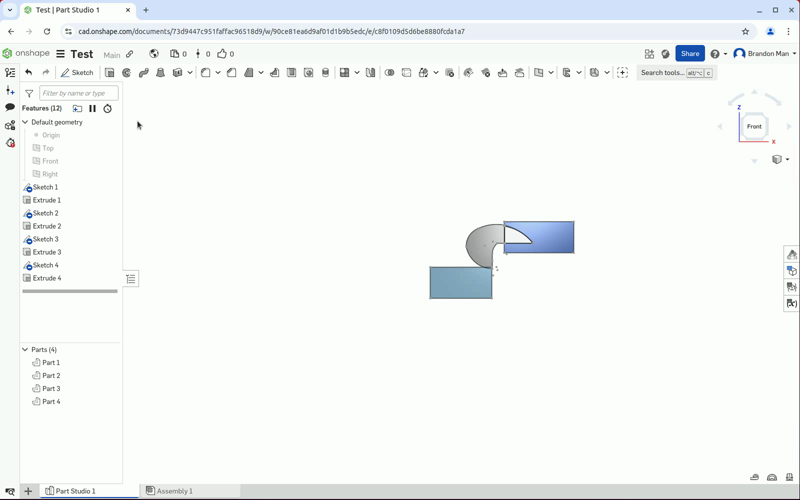
key(left, 2)
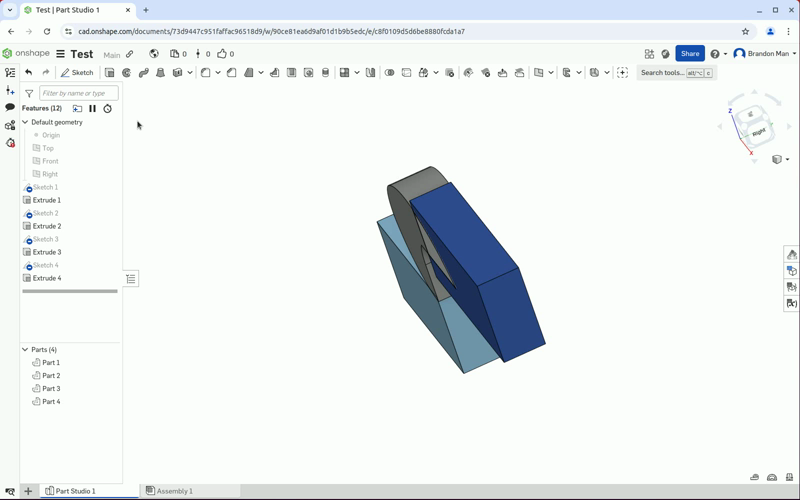
key(down, 2)
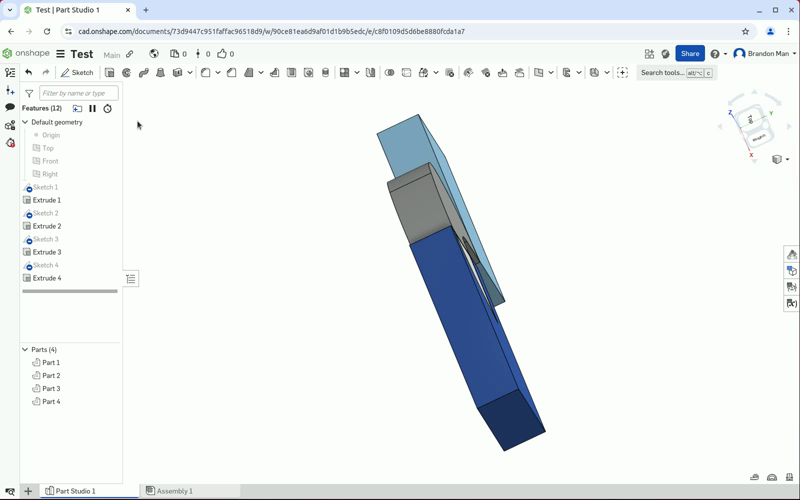
key(up, 2)
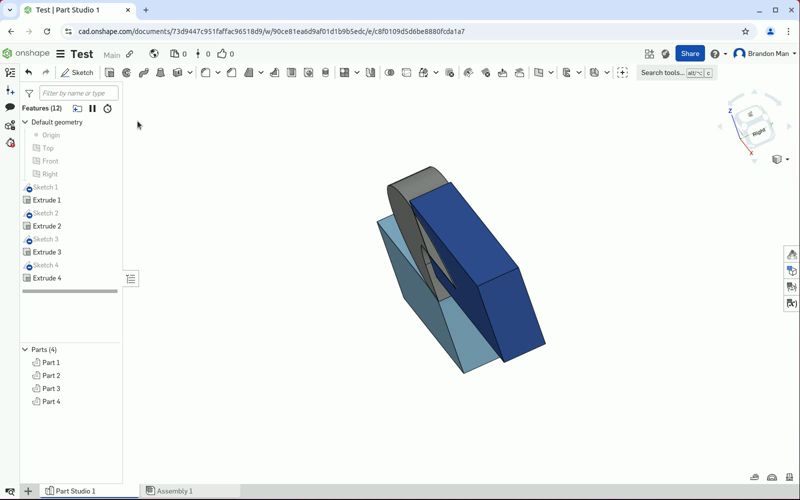
key(right, 2)
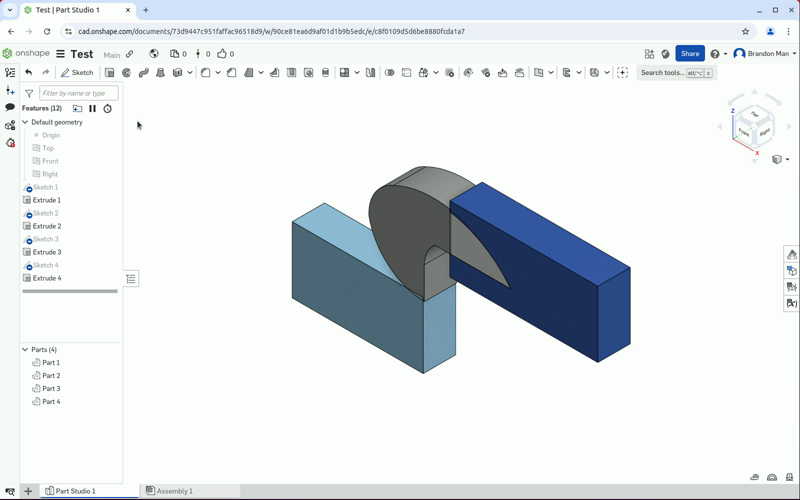
mouse_move(73, 189)
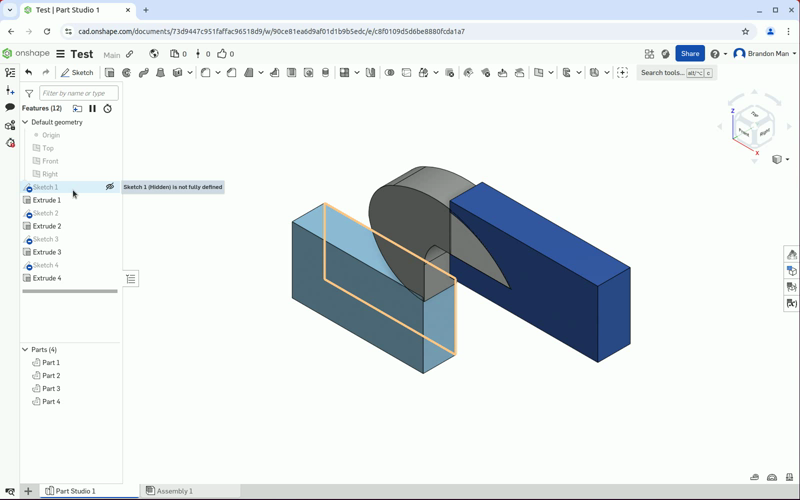
click(73, 189)